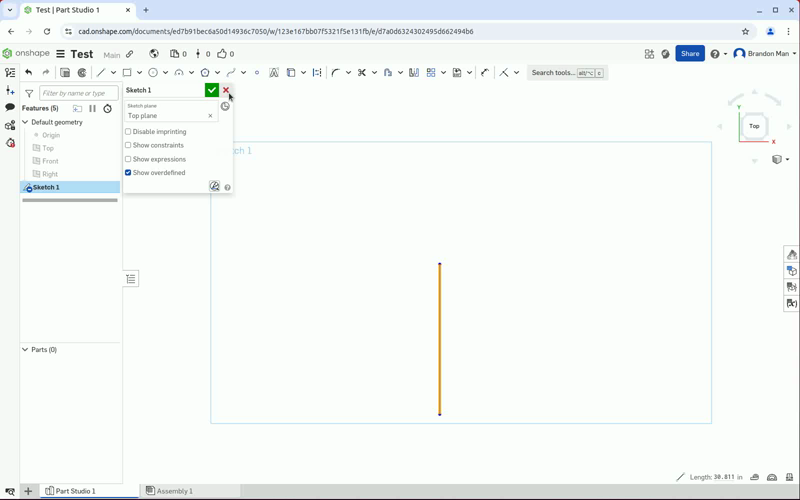
key(shift+h)
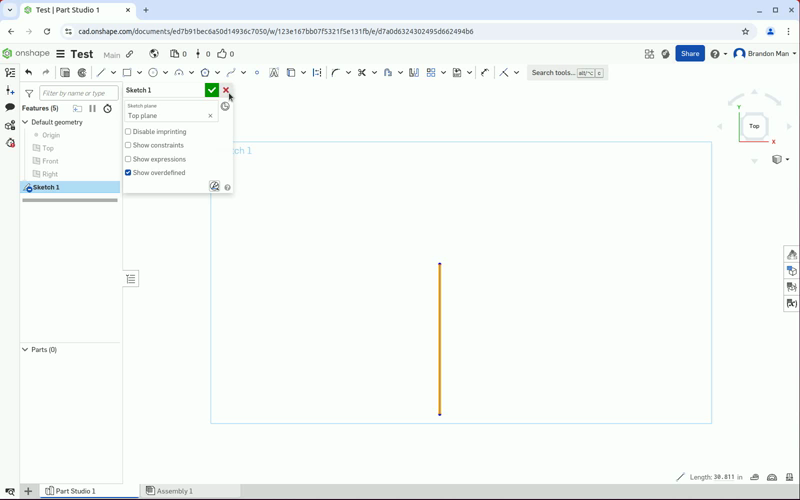
key(shift+s)
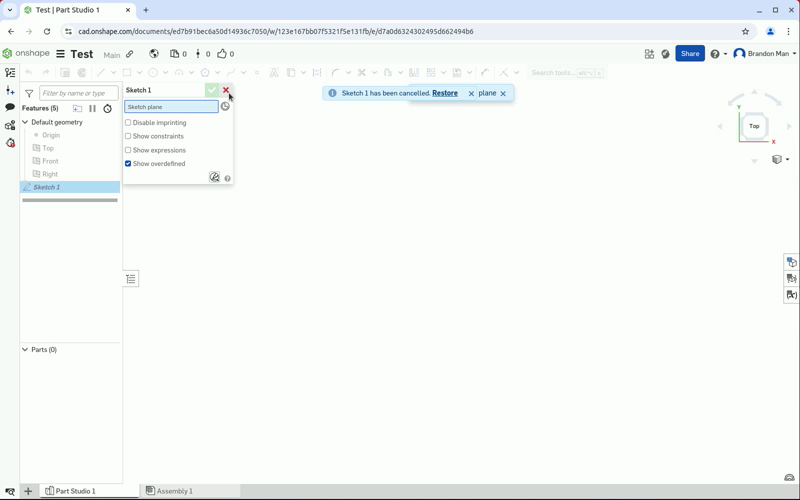
mouse_move(73, 150)
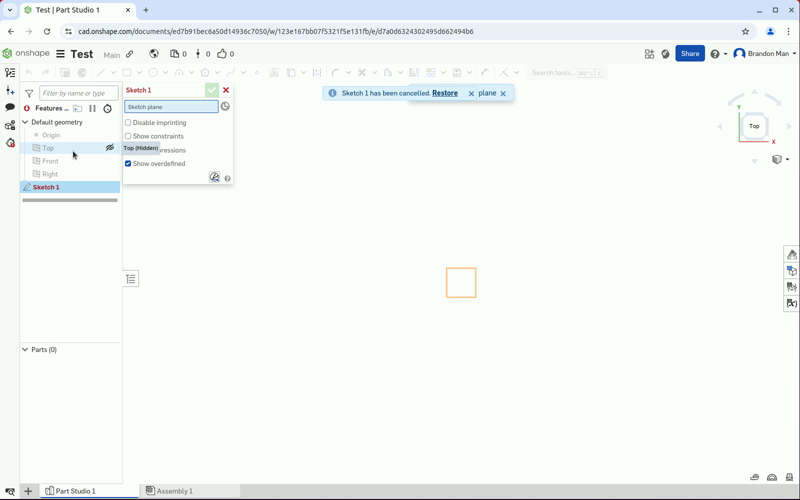
click(73, 150)
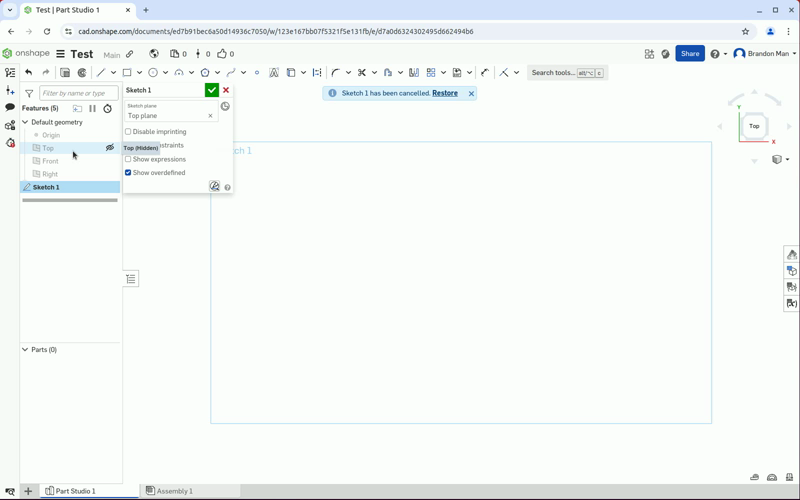
mouse_move(73, 352)
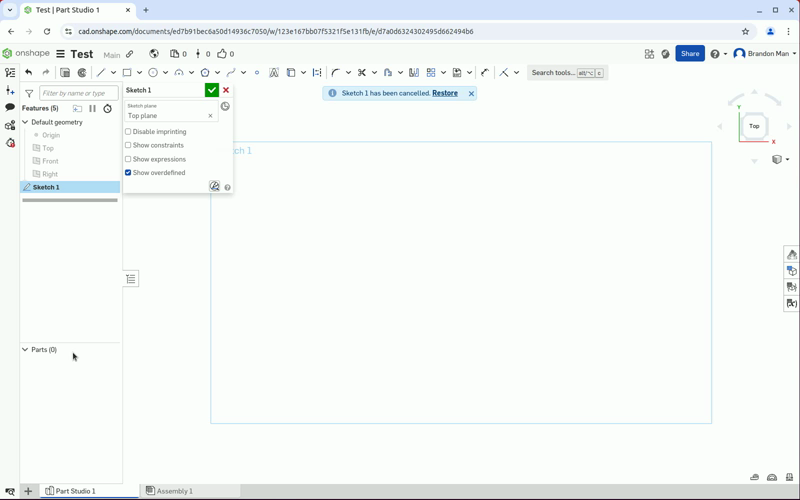
key(y)
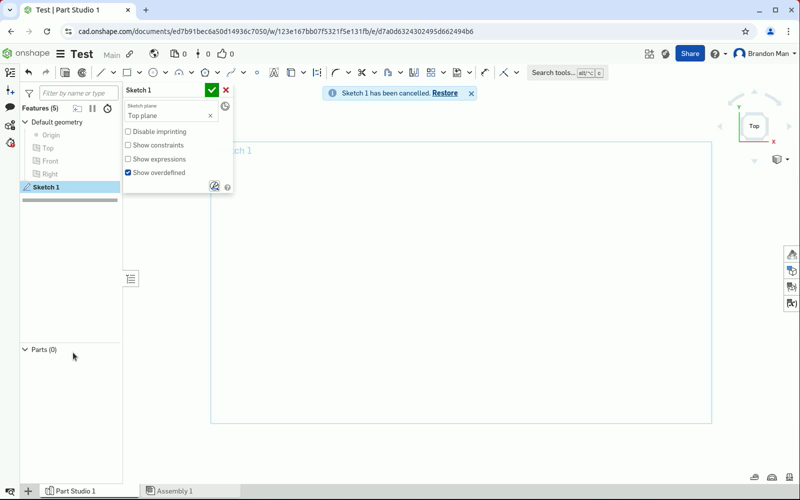
key(l)
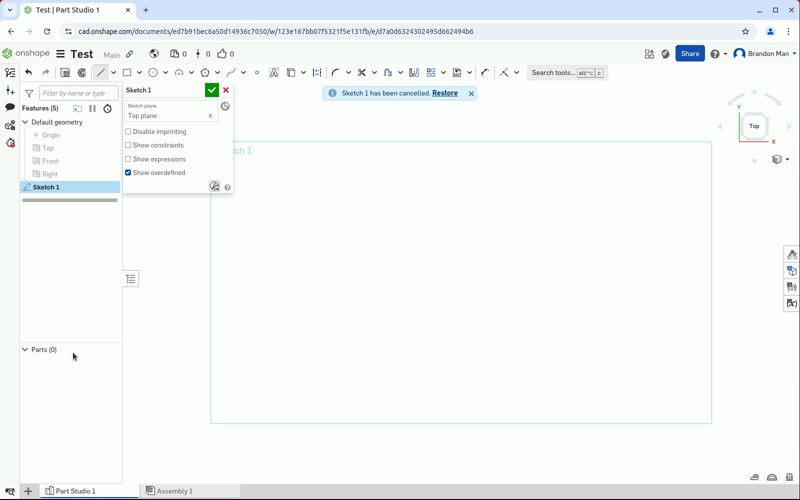
key_down(shift)
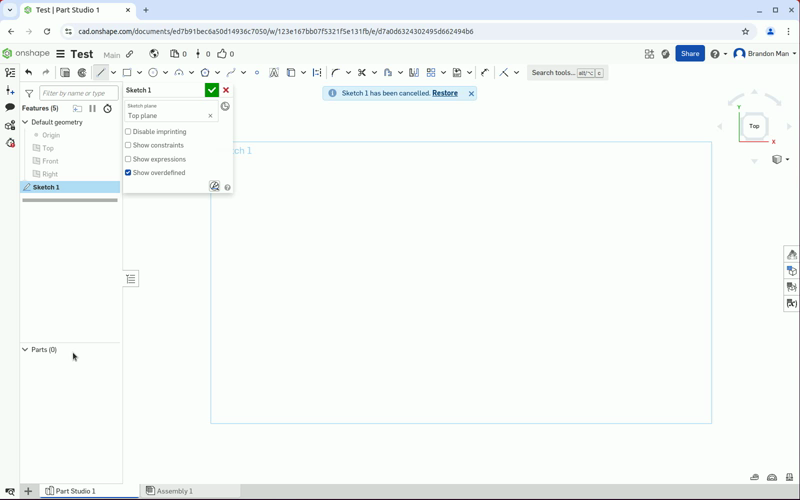
mouse_move(506, 260)
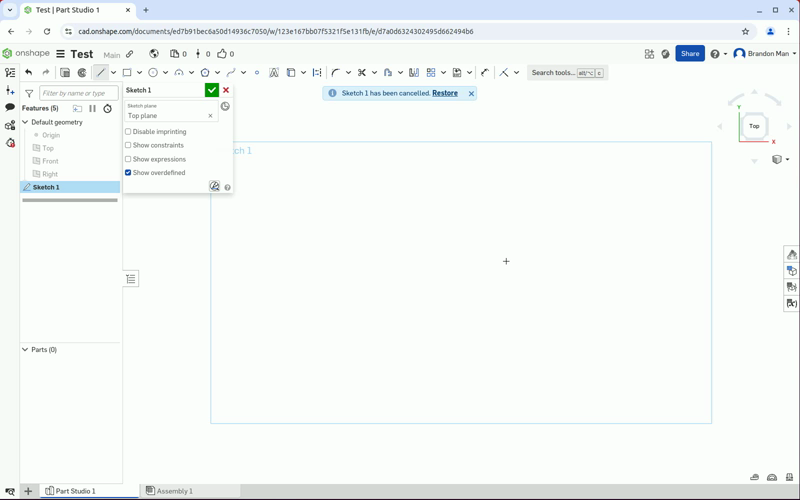
click(506, 260)
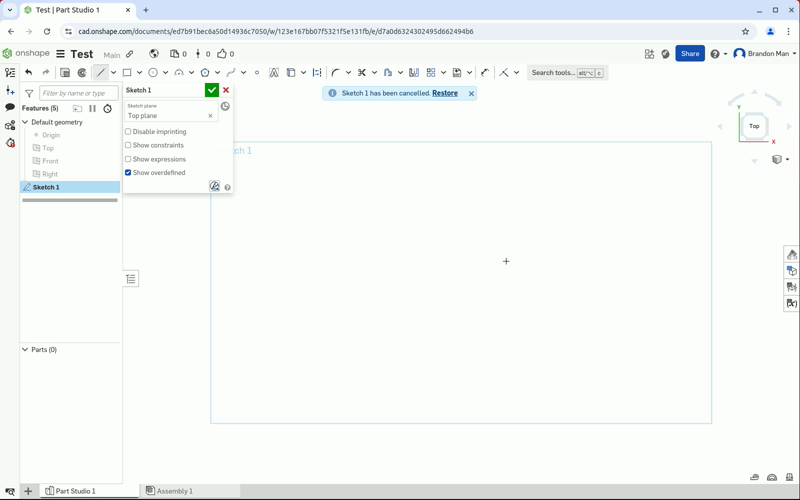
key_up(shift)
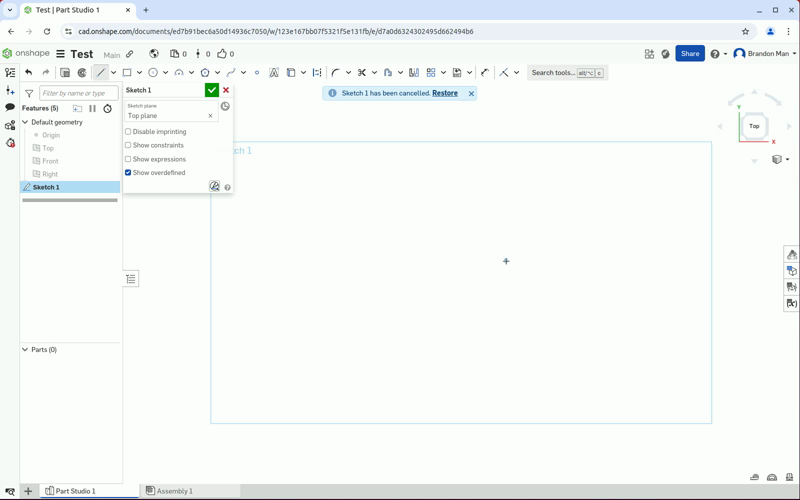
key_down(shift)
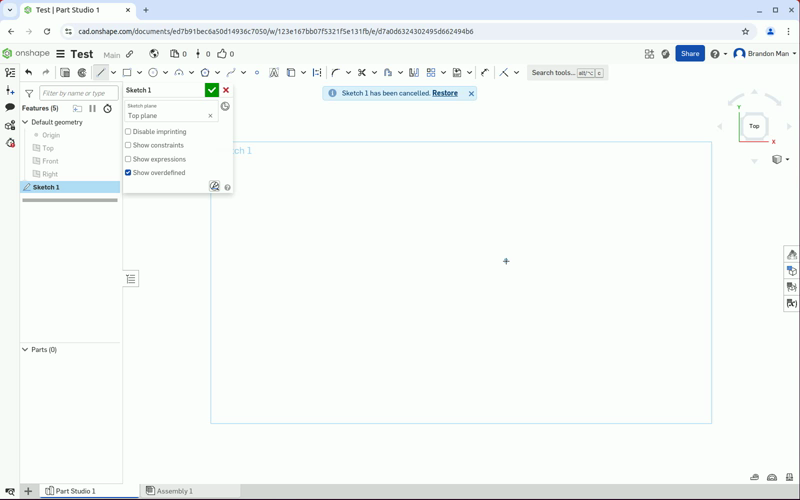
mouse_move(536, 260)
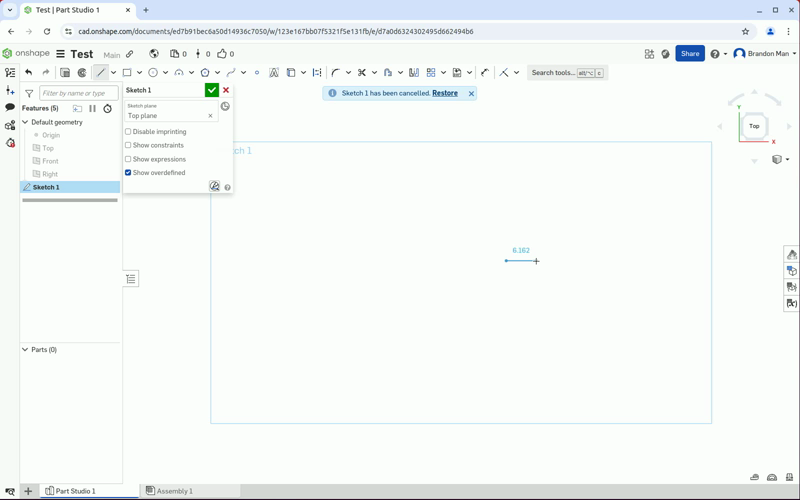
mouse_move(551, 260)
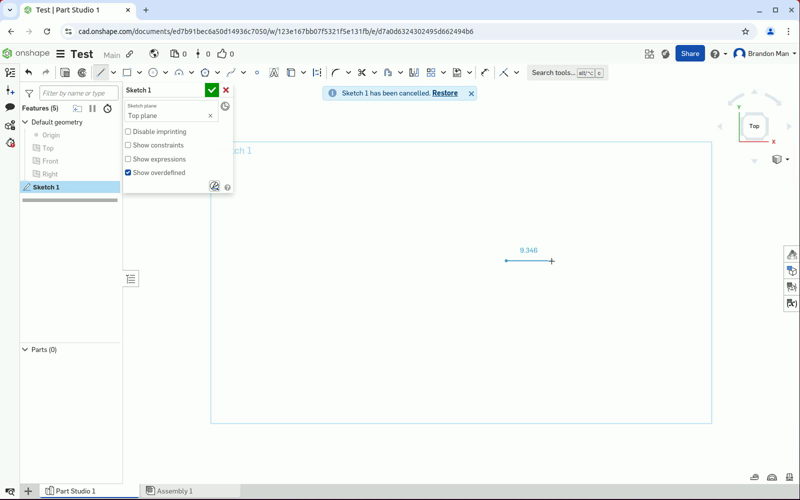
click(551, 260)
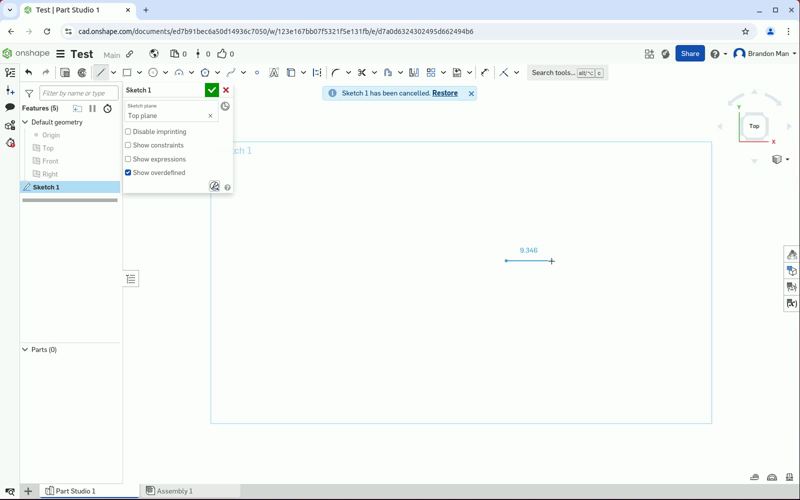
key_up(shift)
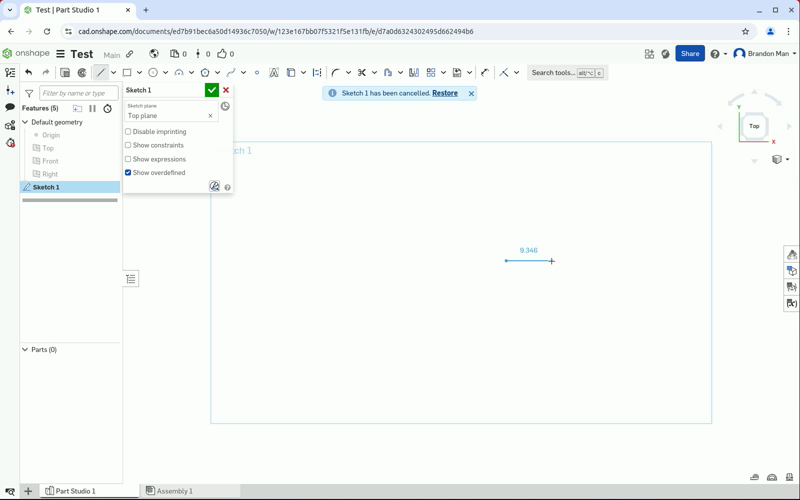
key_down(shift)
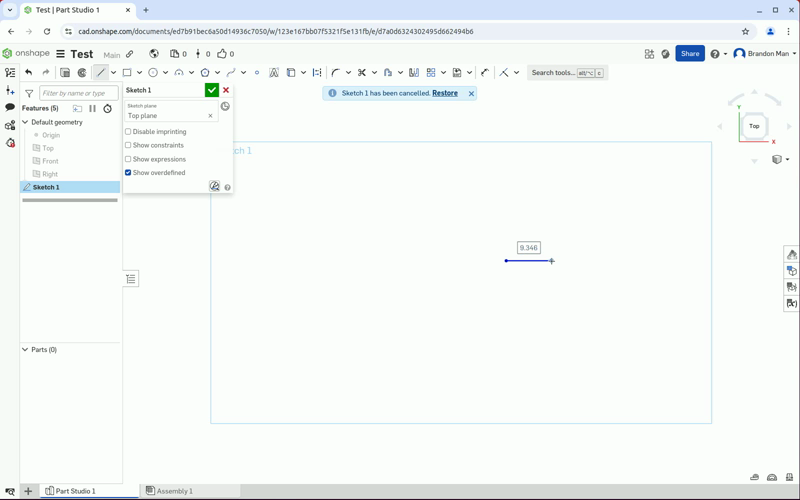
mouse_move(581, 260)
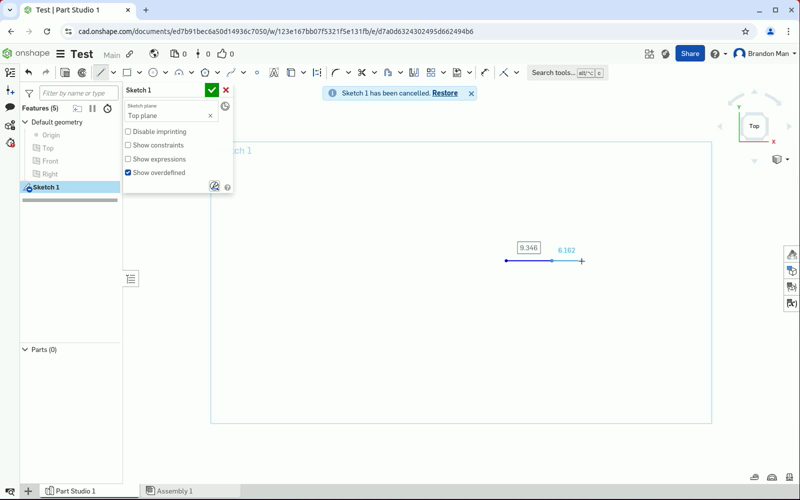
mouse_move(551, 237)
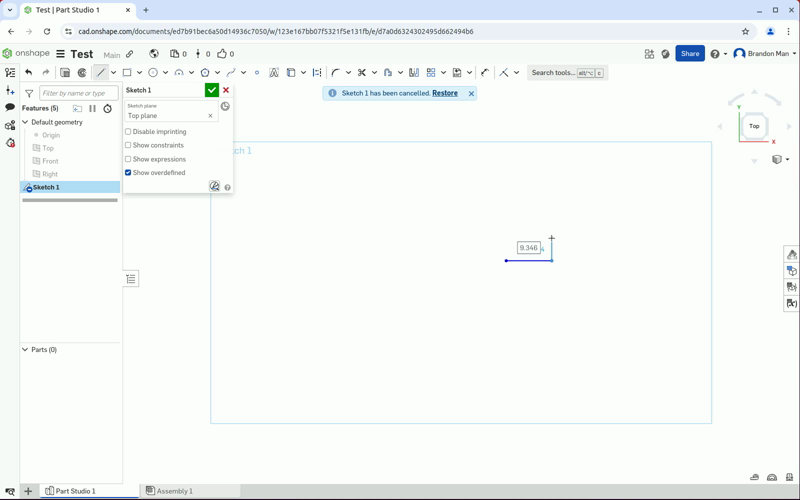
click(551, 237)
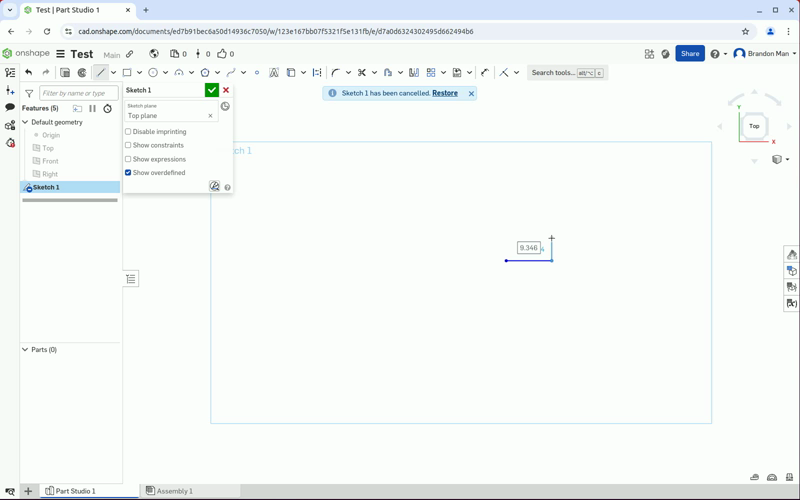
key_up(shift)
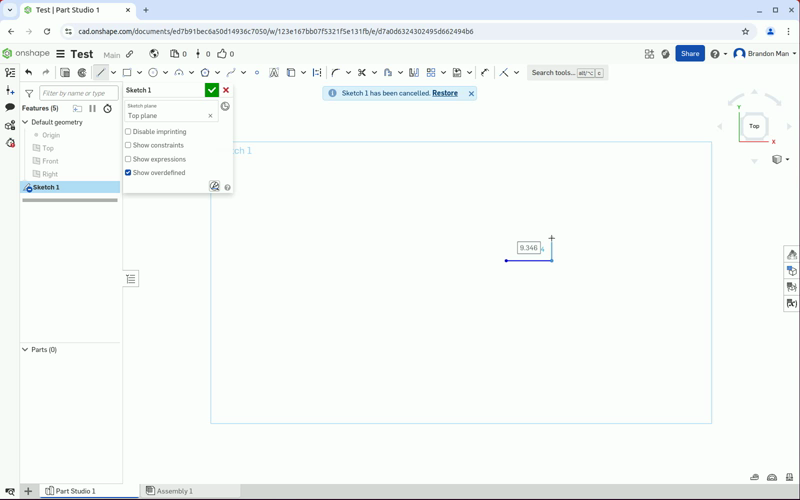
key_down(shift)
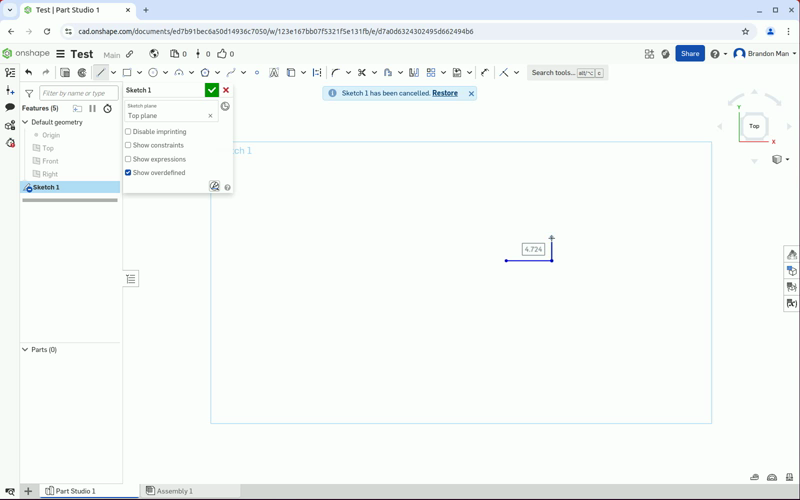
mouse_move(581, 237)
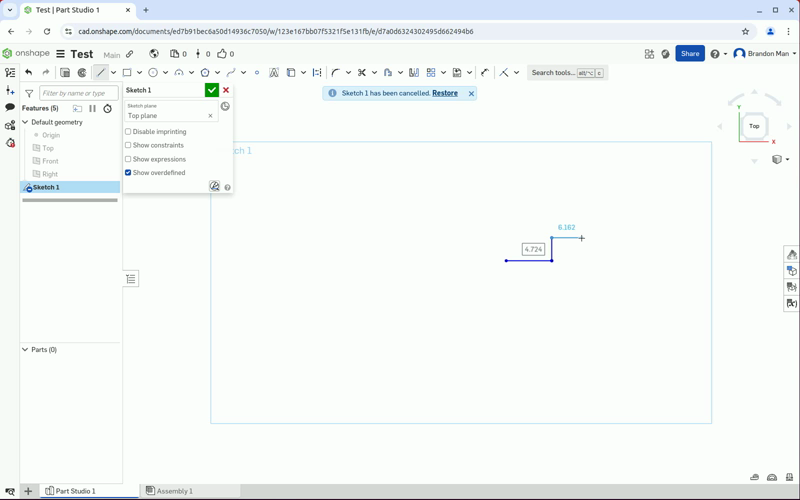
mouse_move(506, 237)
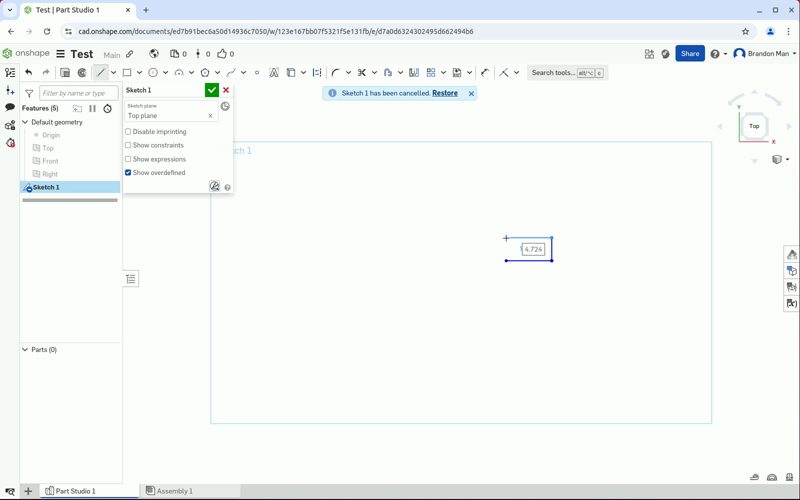
click(506, 237)
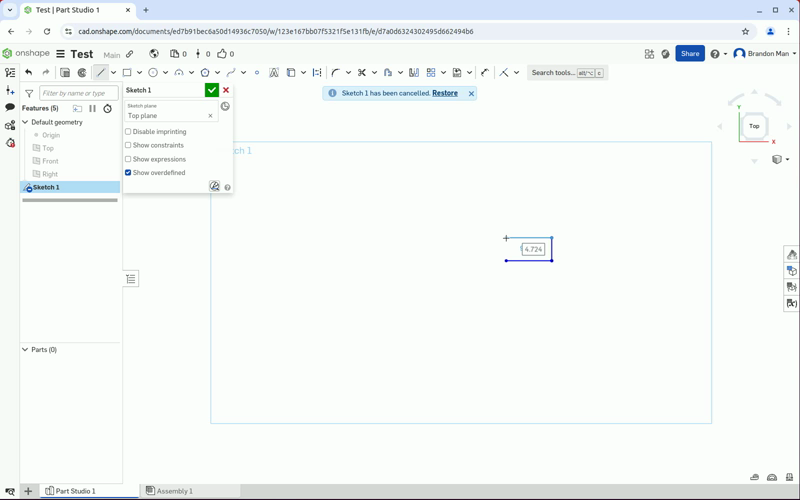
key_up(shift)
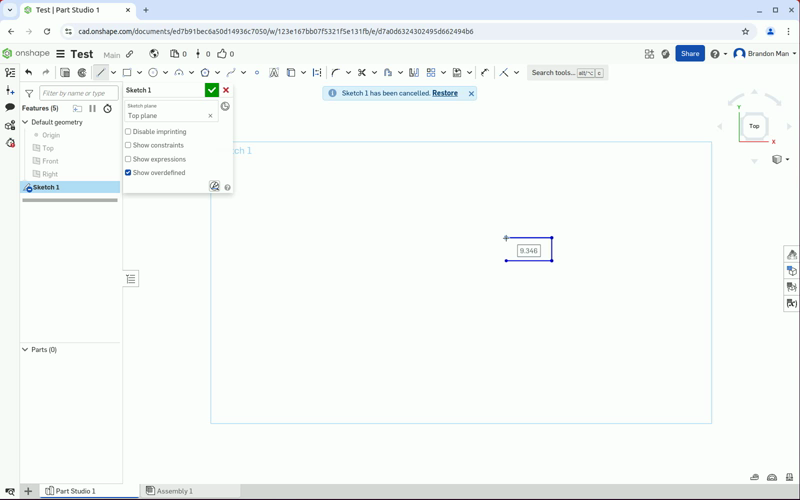
mouse_move(536, 237)
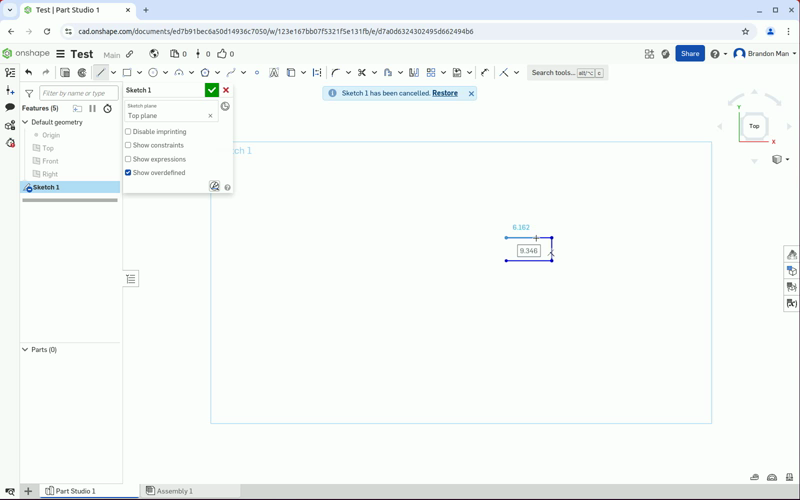
key_down(shift)
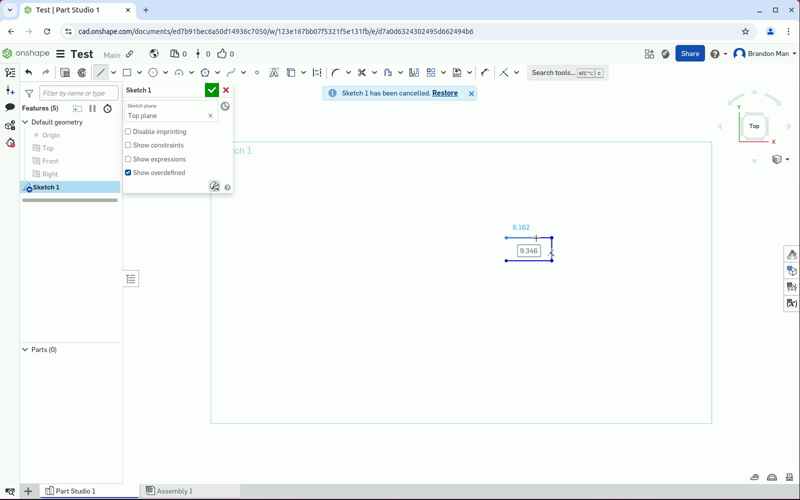
mouse_move(506, 260)
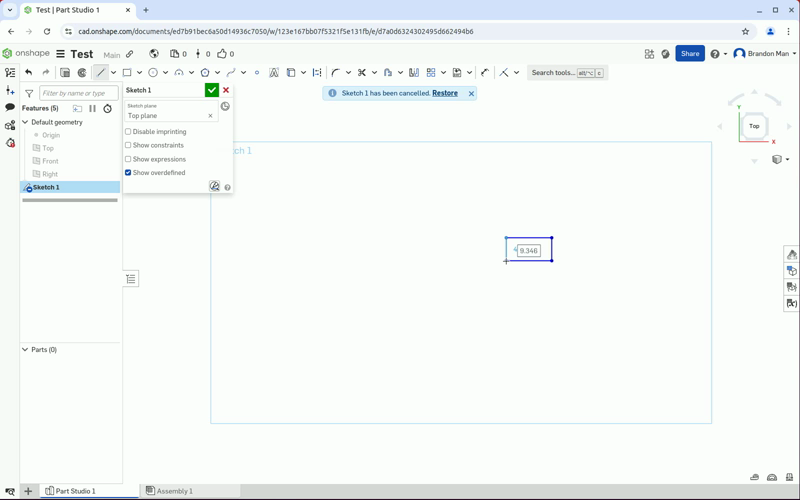
key_up(shift)
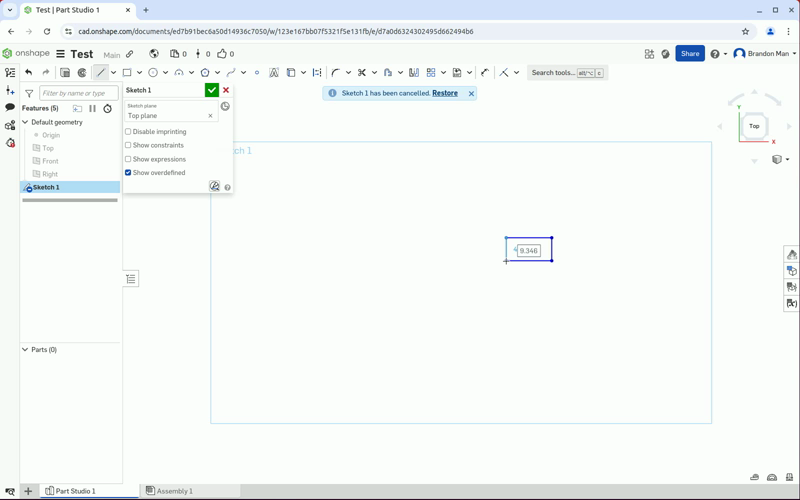
click(506, 260)
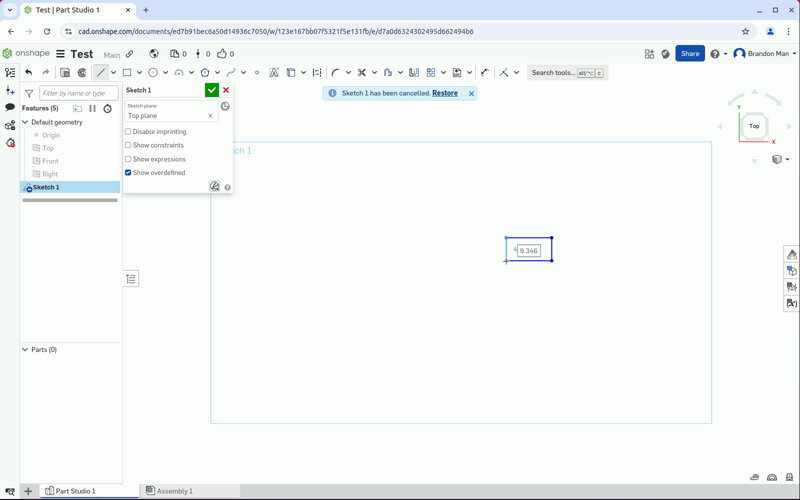
key(esc)
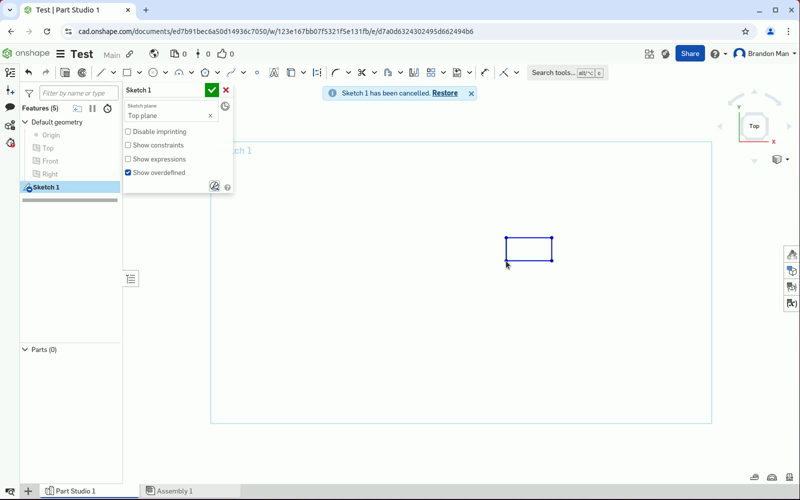
mouse_move(507, 242)
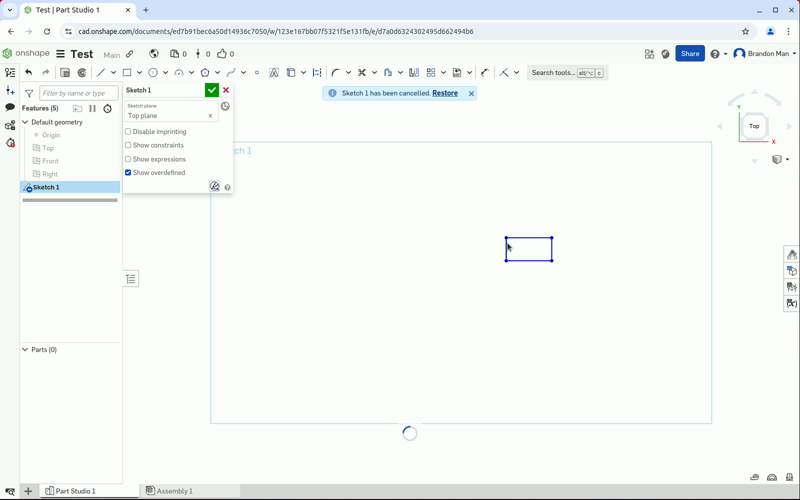
scroll(6)
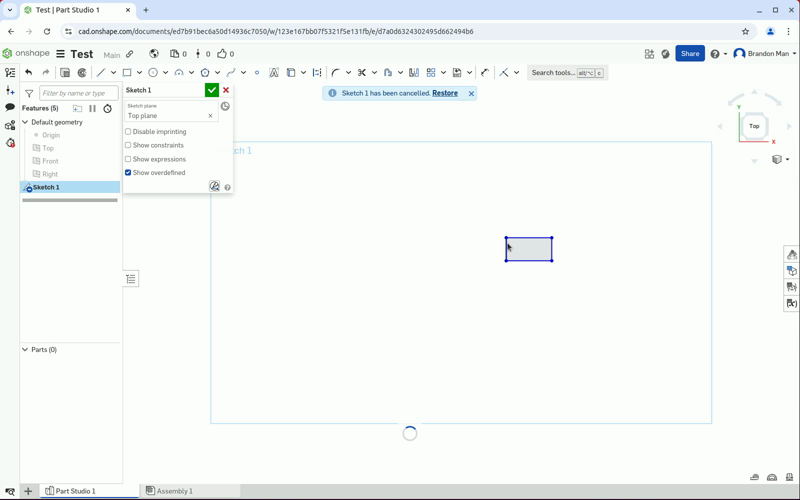
scroll(6)
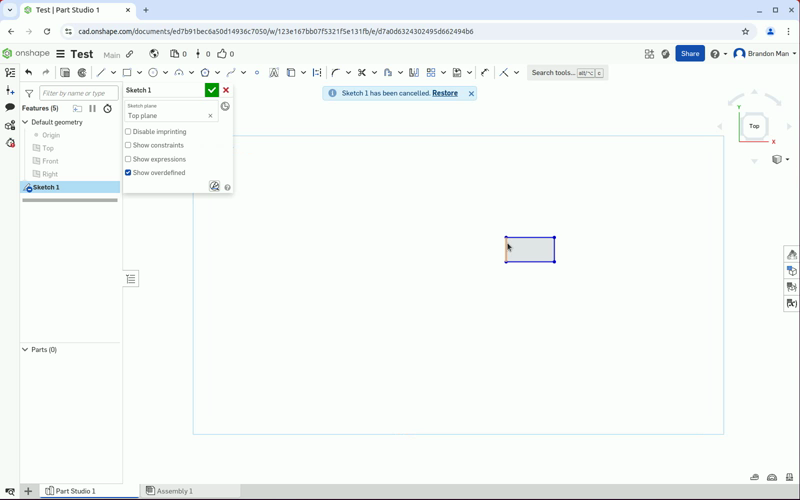
scroll(6)
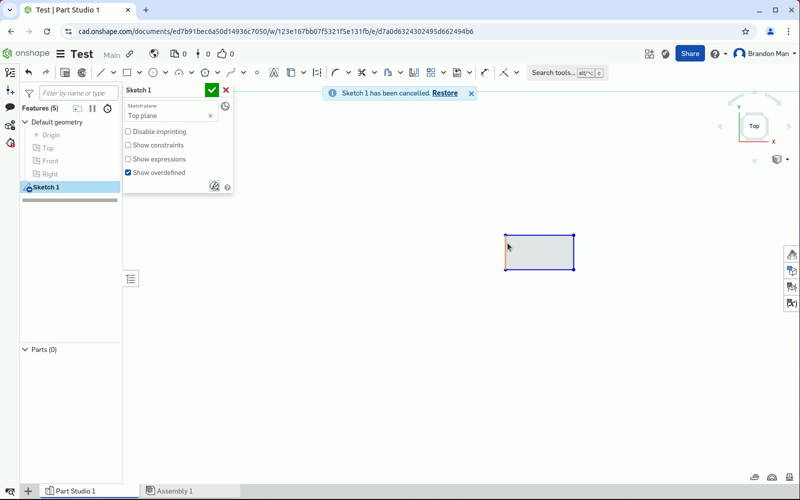
scroll(6)
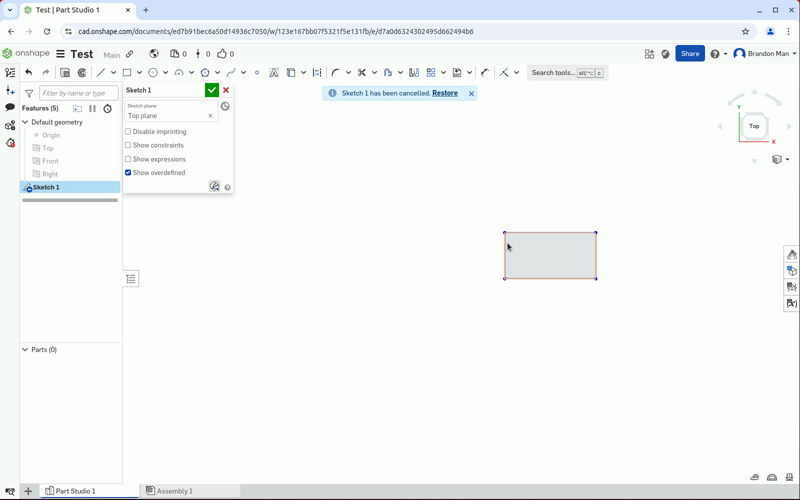
scroll(6)
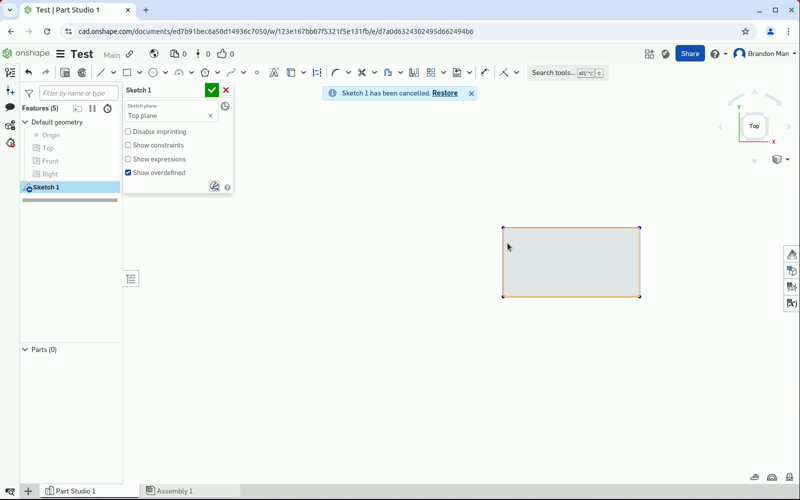
scroll(6)
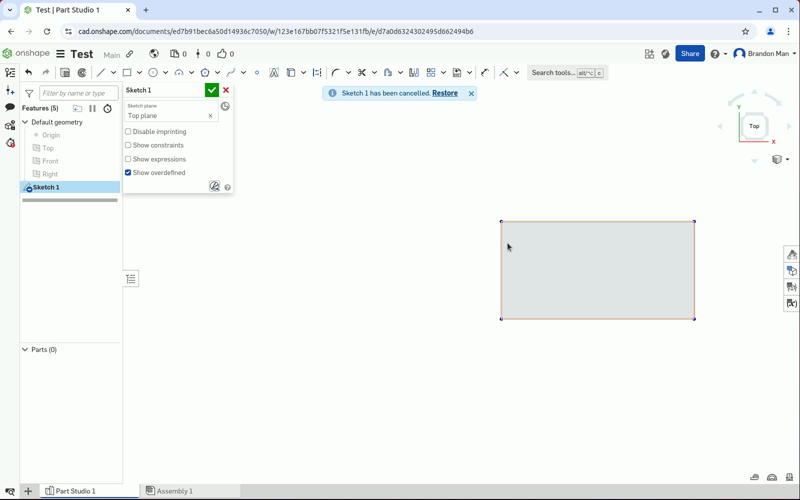
scroll(6)
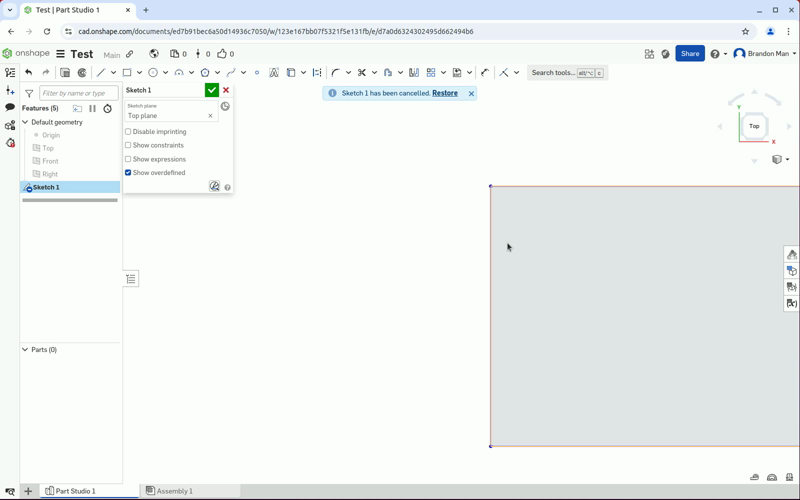
click(507, 242)
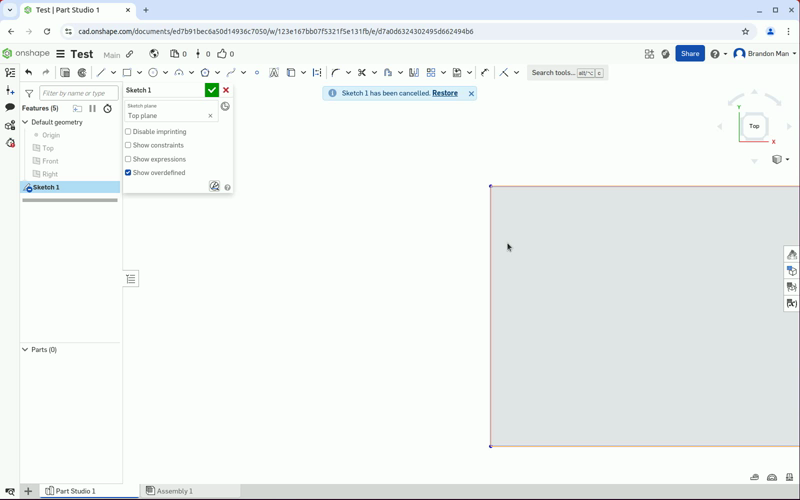
scroll(-6)
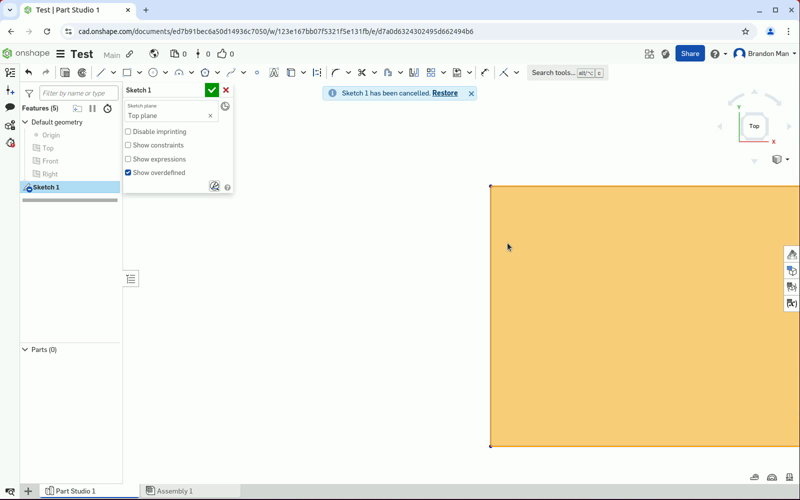
scroll(-6)
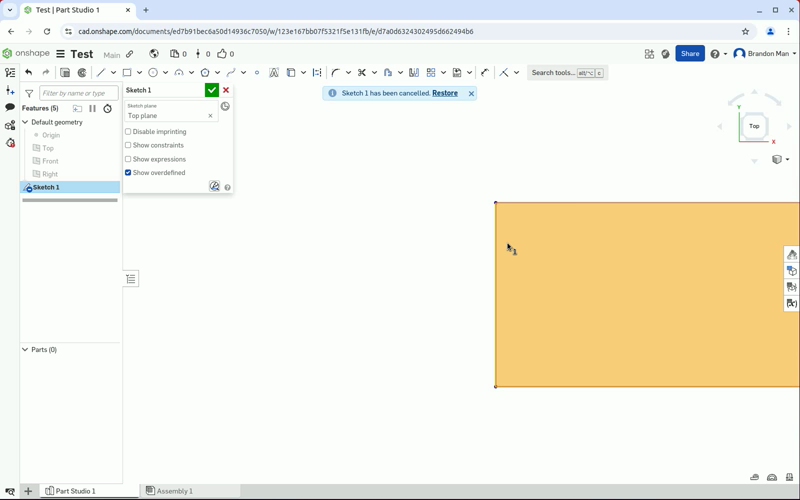
scroll(-6)
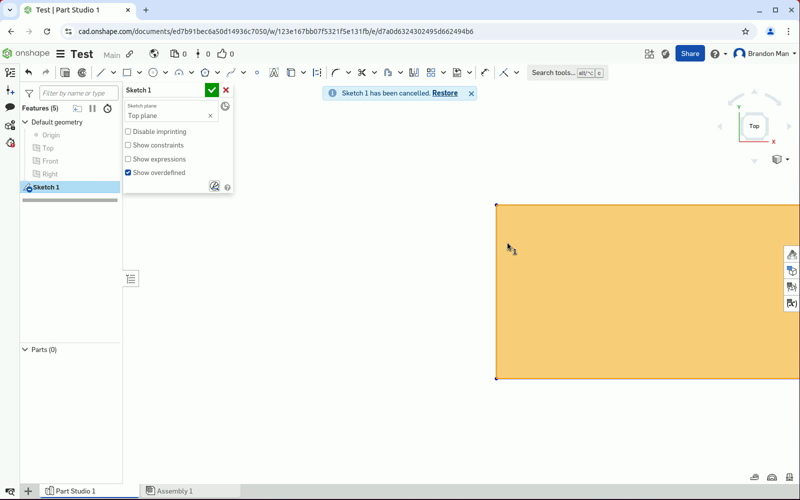
scroll(-6)
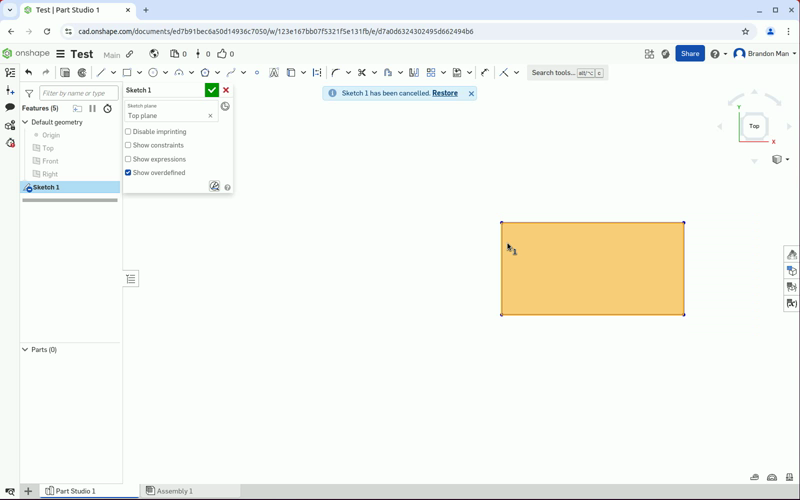
scroll(-6)
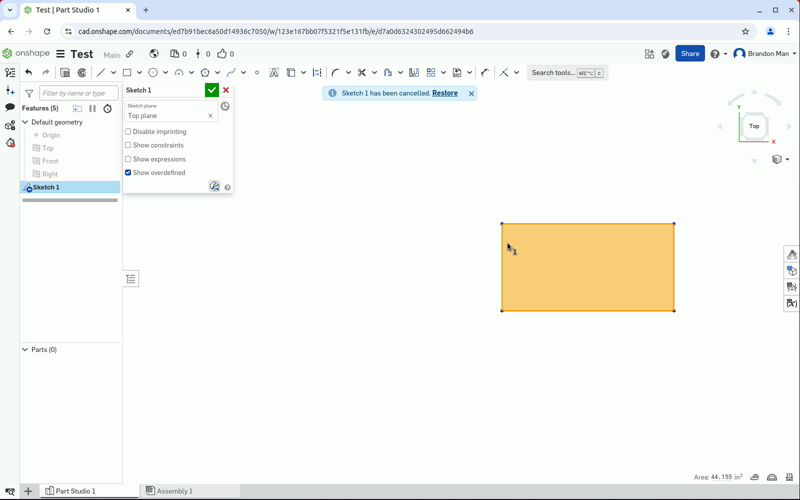
scroll(-6)
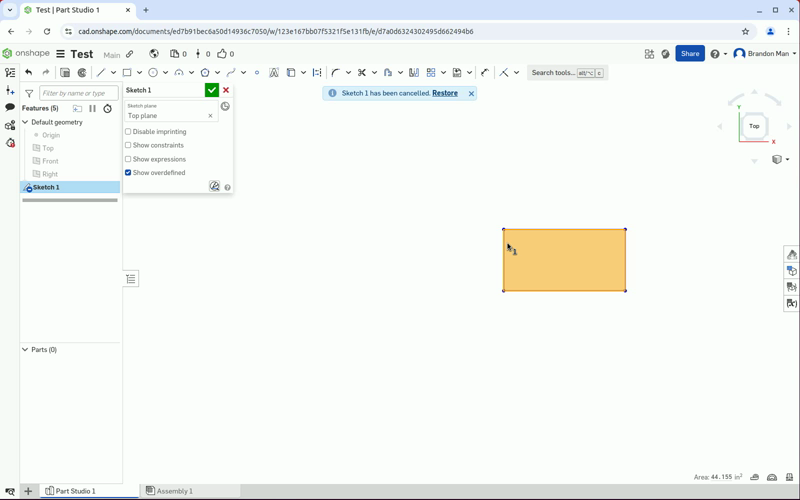
scroll(-6)
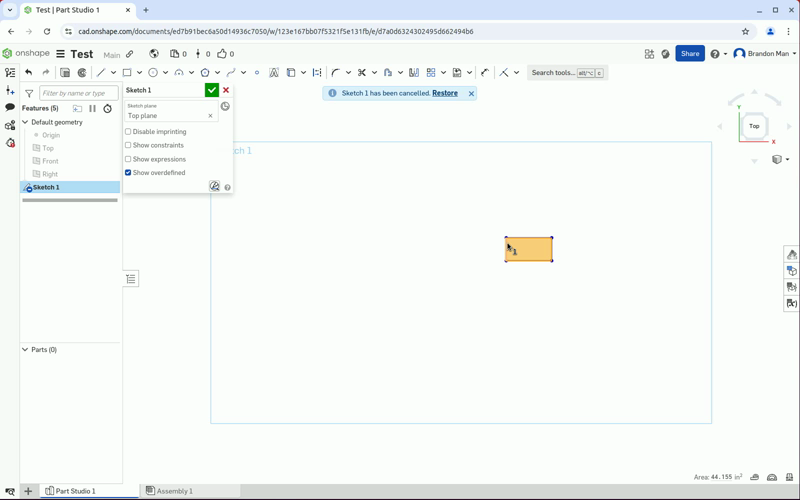
mouse_move(73, 352)
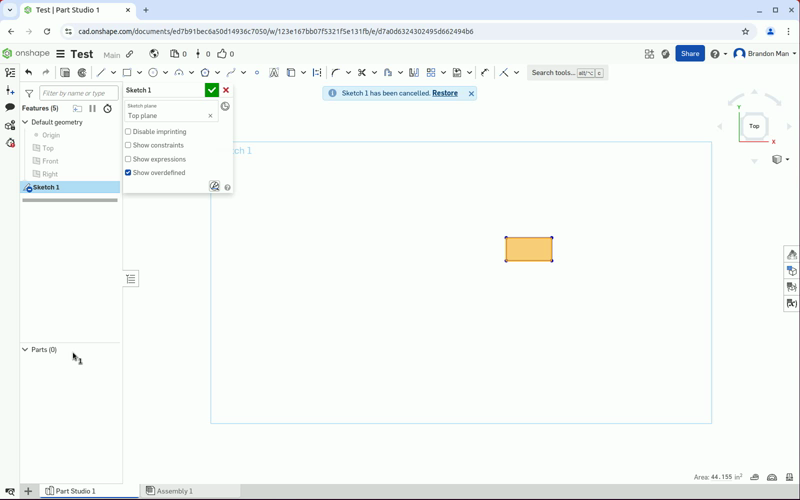
key(shift+y)
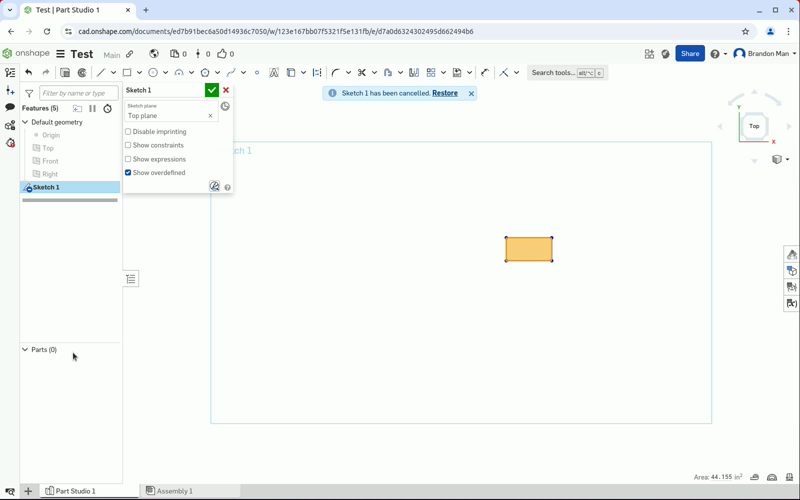
key(shift+e)
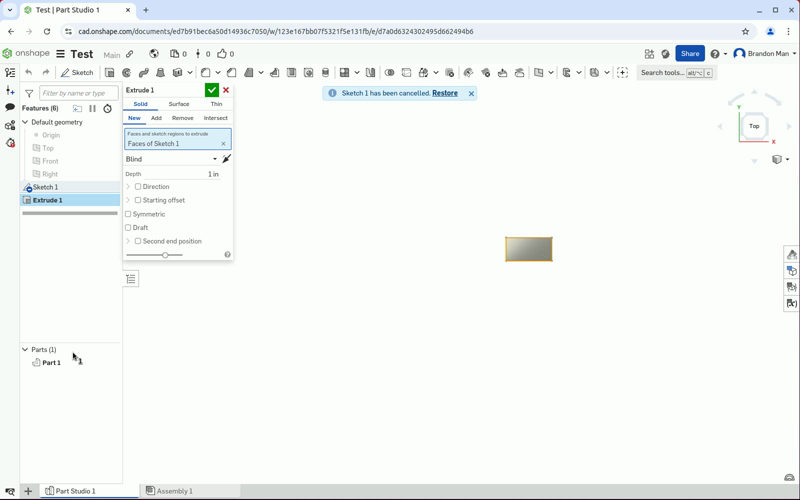
mouse_move(143, 106)
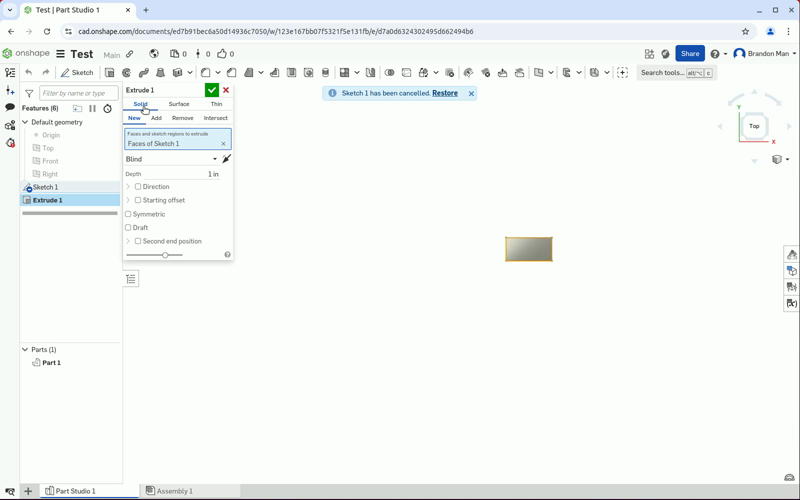
click(143, 106)
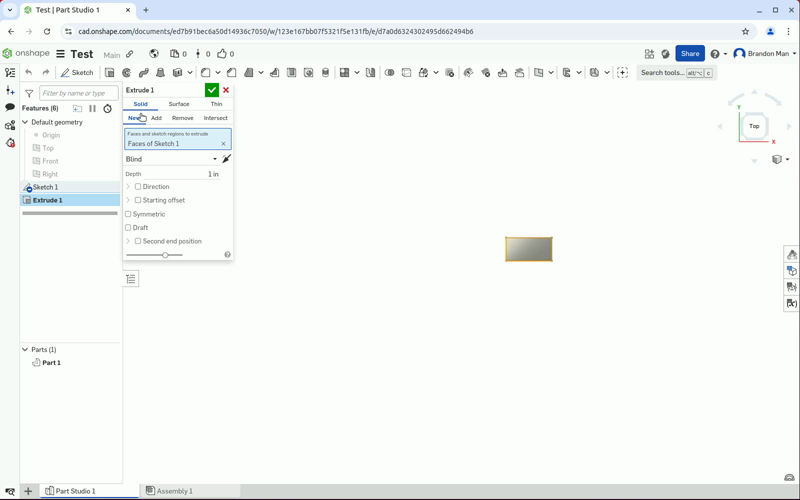
mouse_move(137, 120)
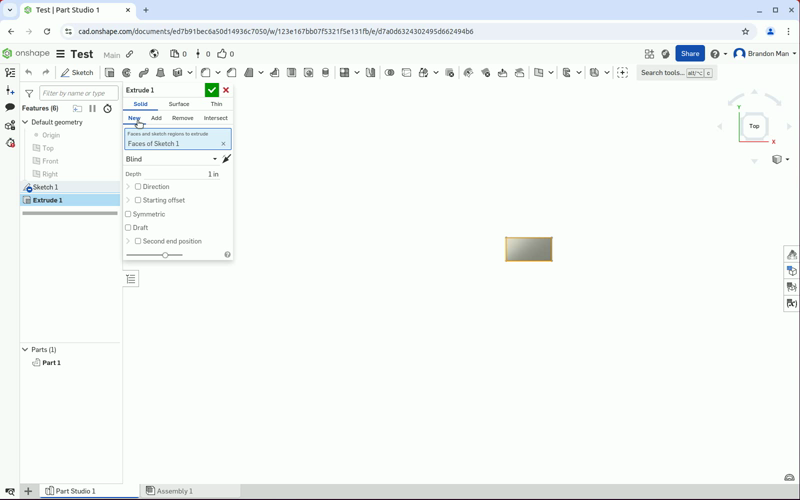
click(137, 120)
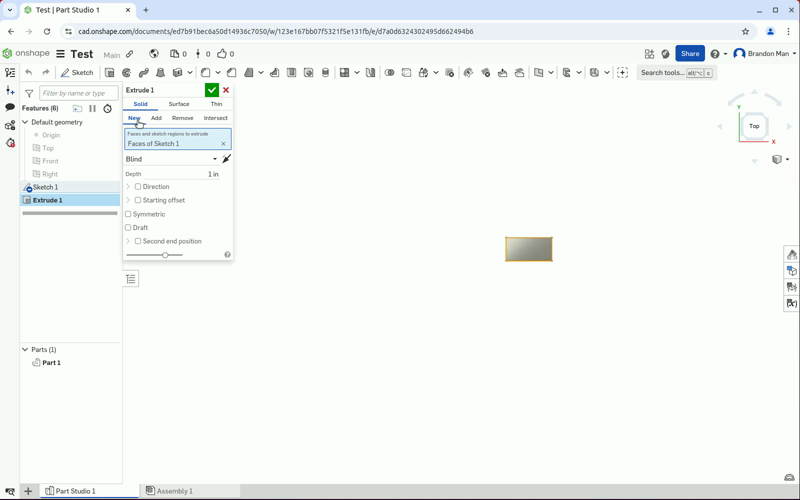
key(tab, 4)
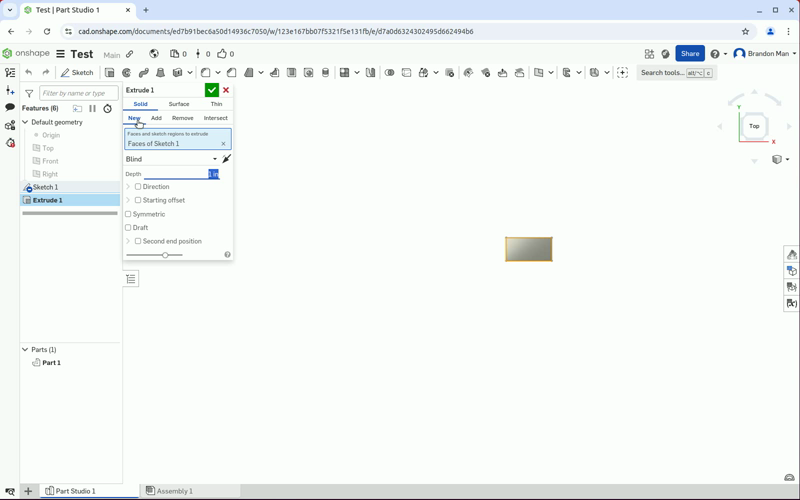
text(23.108)
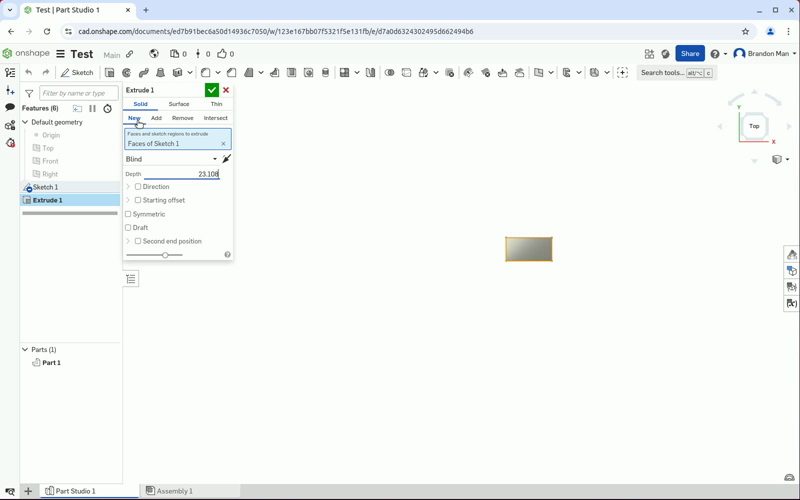
key(enter)
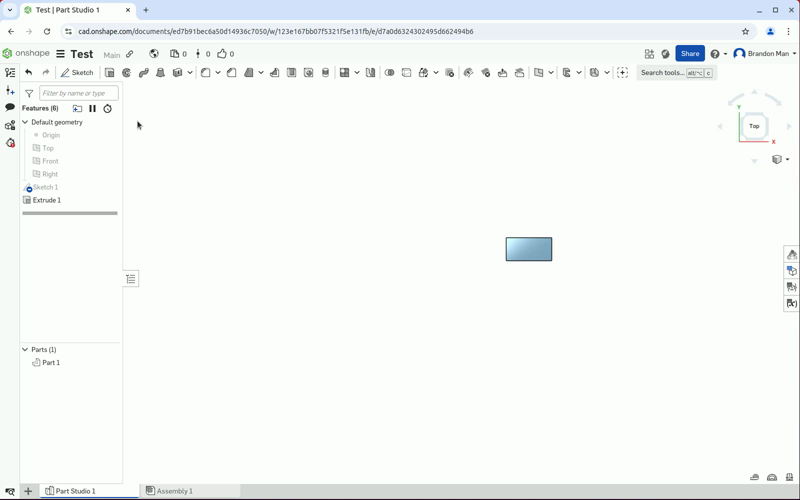
key(shift+h)
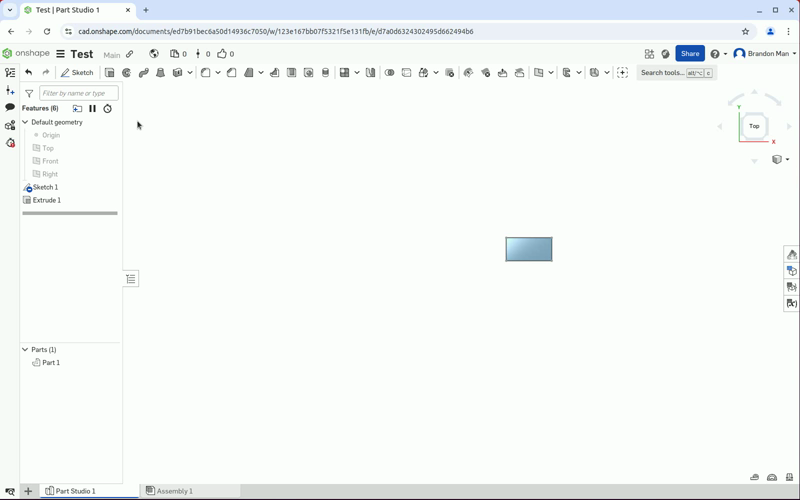
key(shift+h)
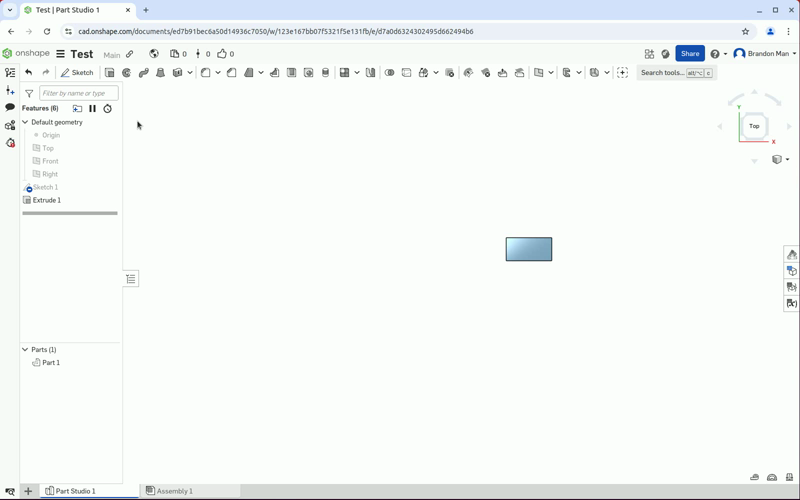
mouse_move(73, 189)
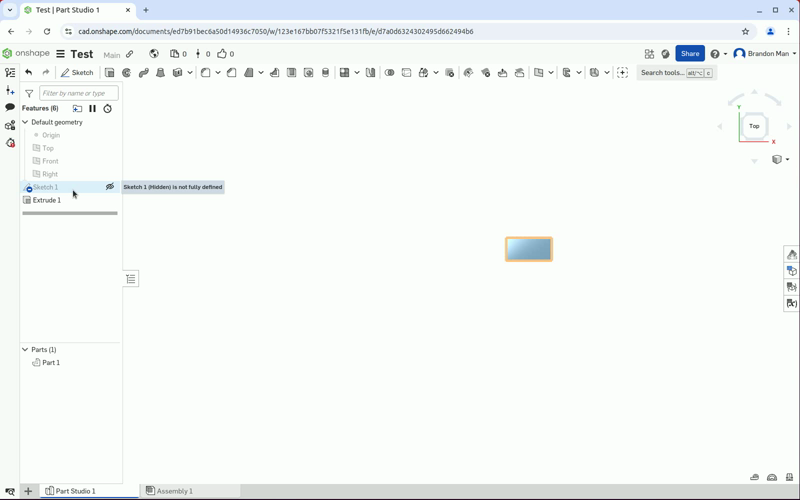
click(73, 189)
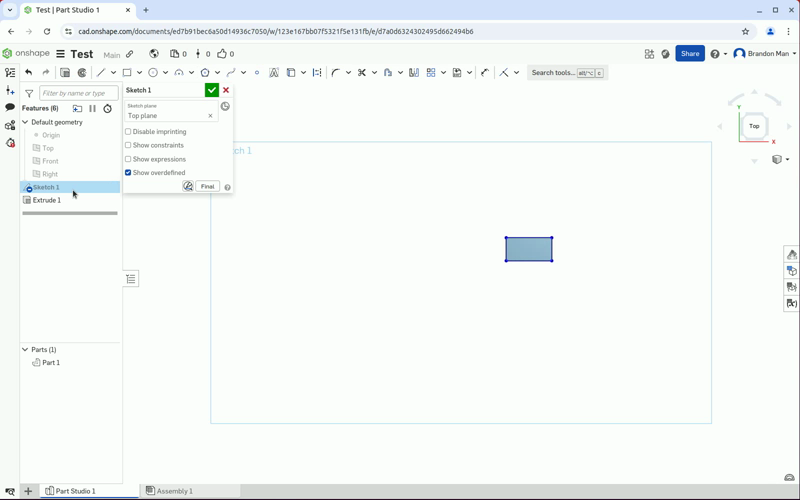
mouse_move(229, 92)
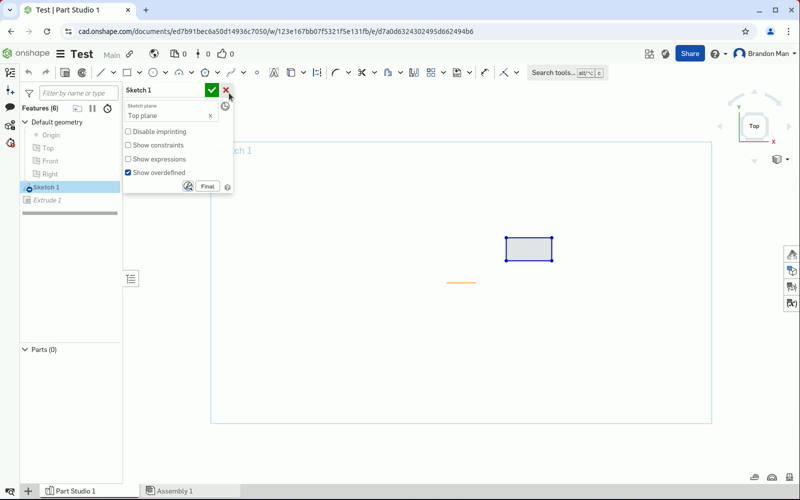
click(229, 92)
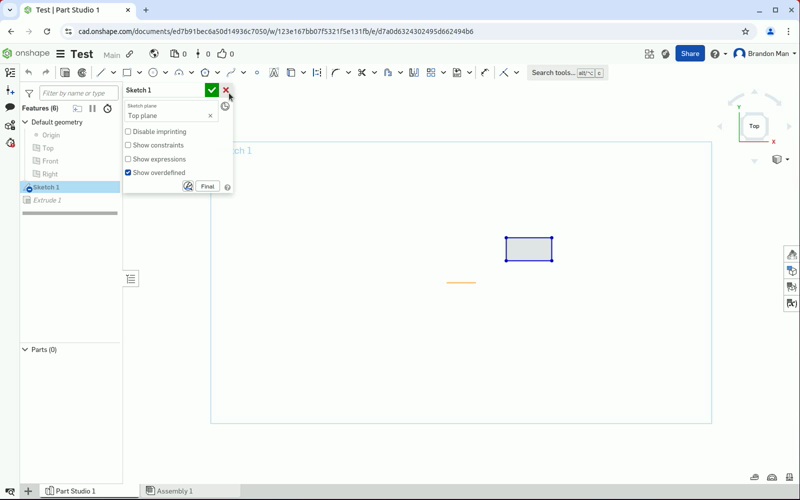
key(shift+s)
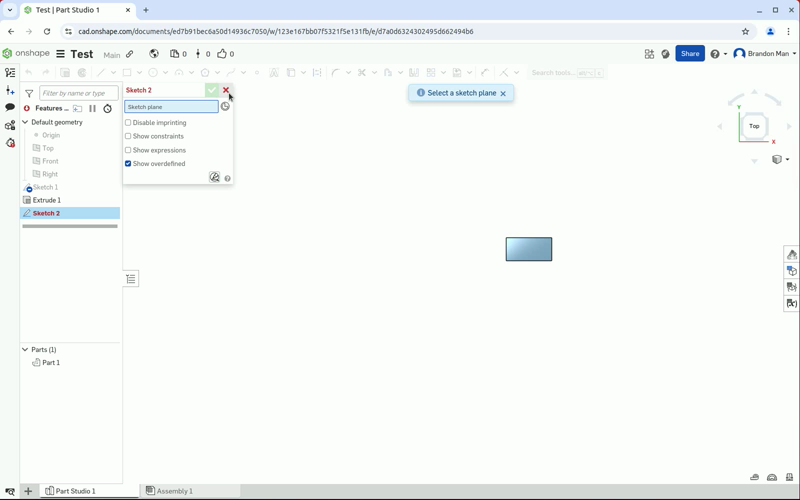
mouse_move(73, 150)
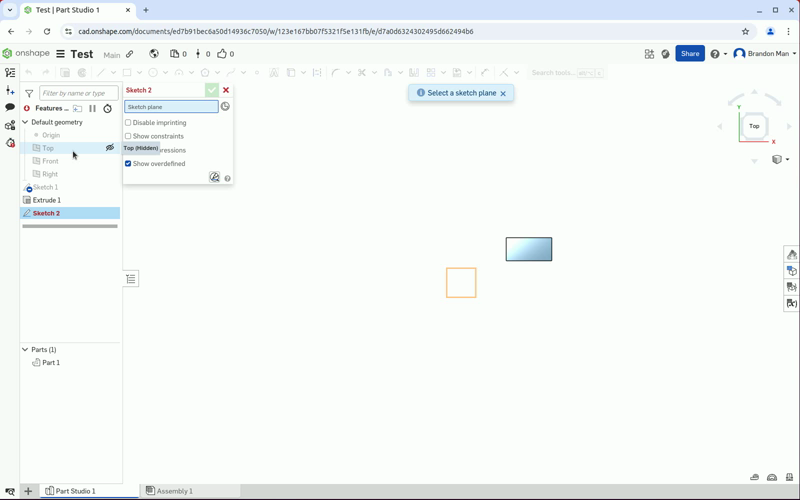
click(73, 150)
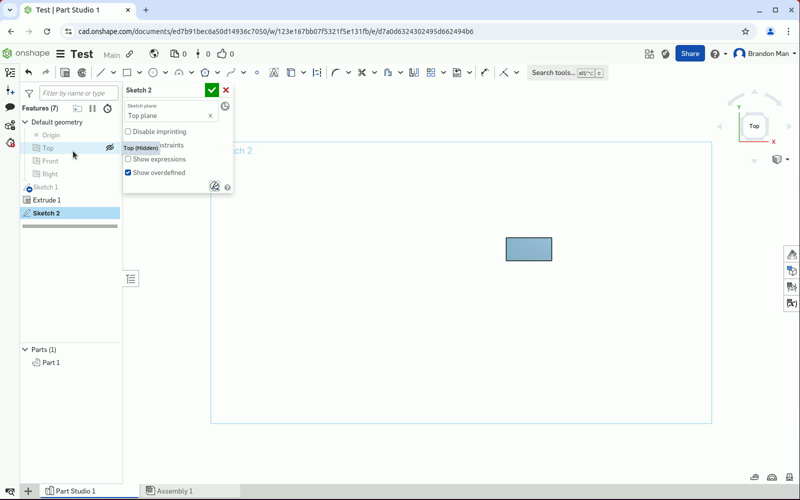
mouse_move(73, 352)
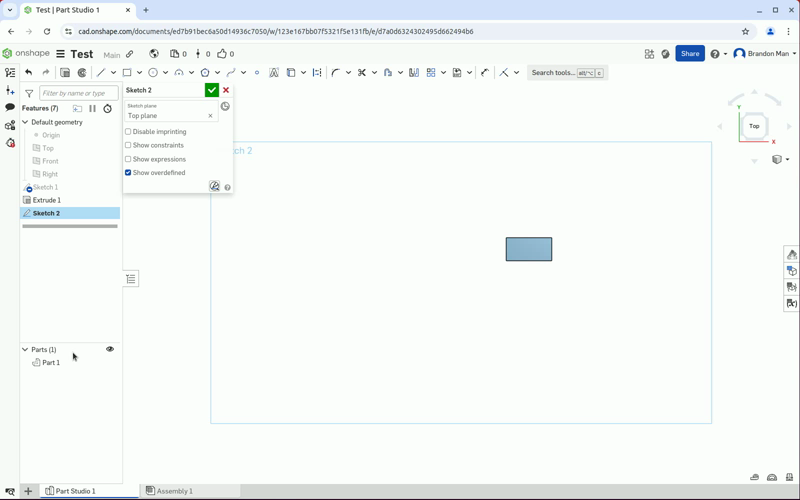
key(y)
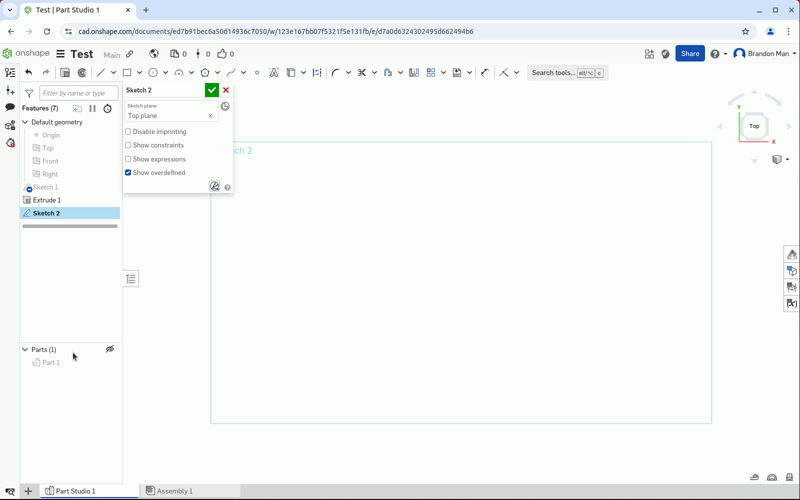
key(l)
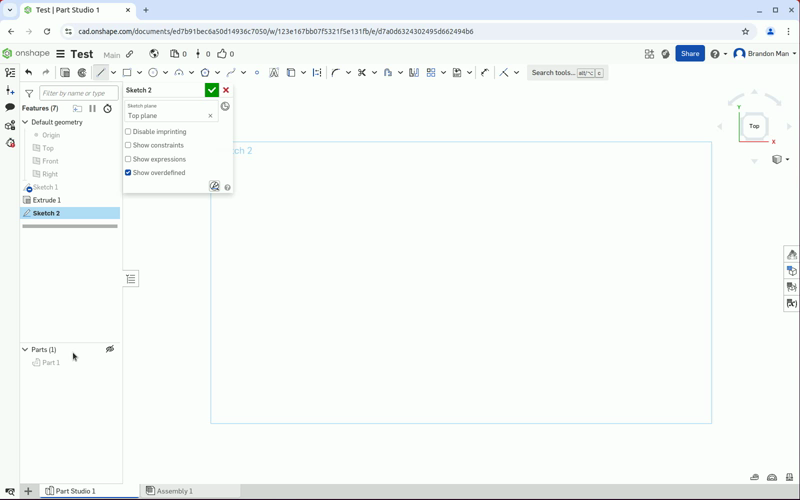
key_down(shift)
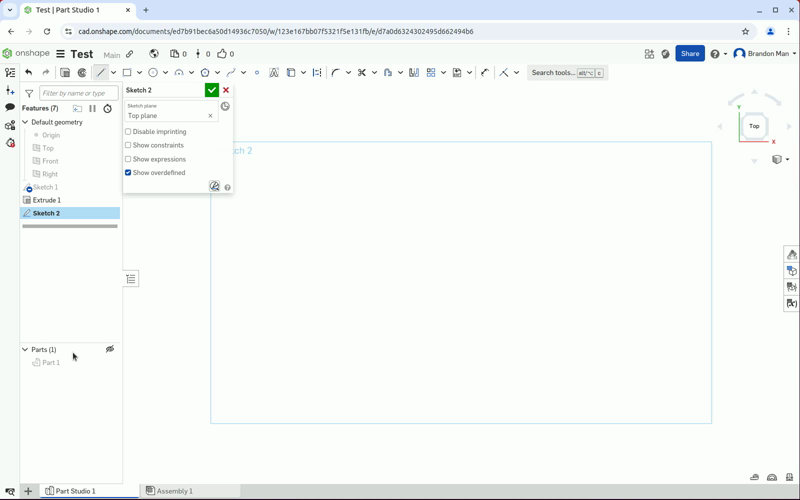
mouse_move(506, 351)
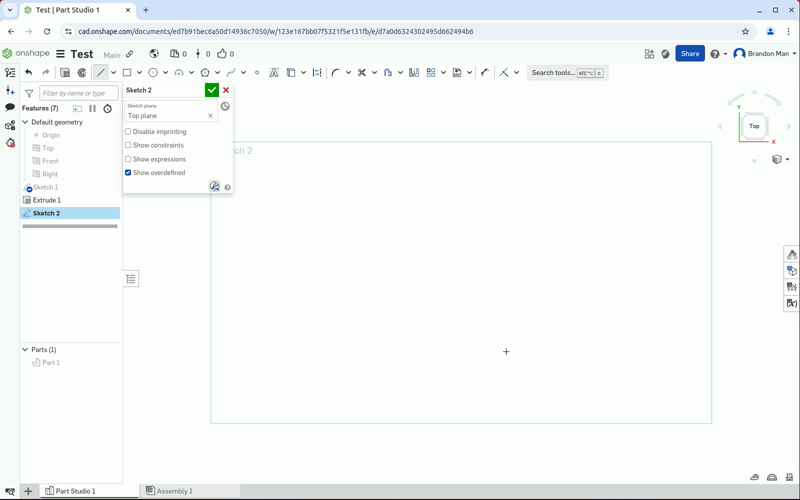
click(506, 351)
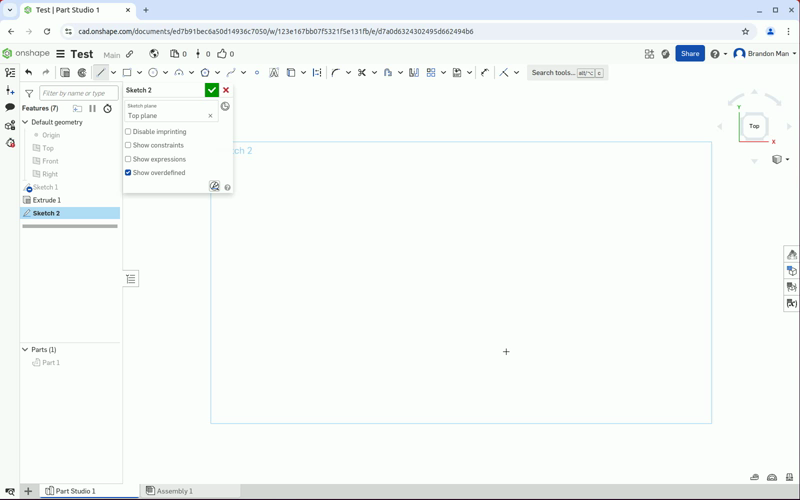
key_up(shift)
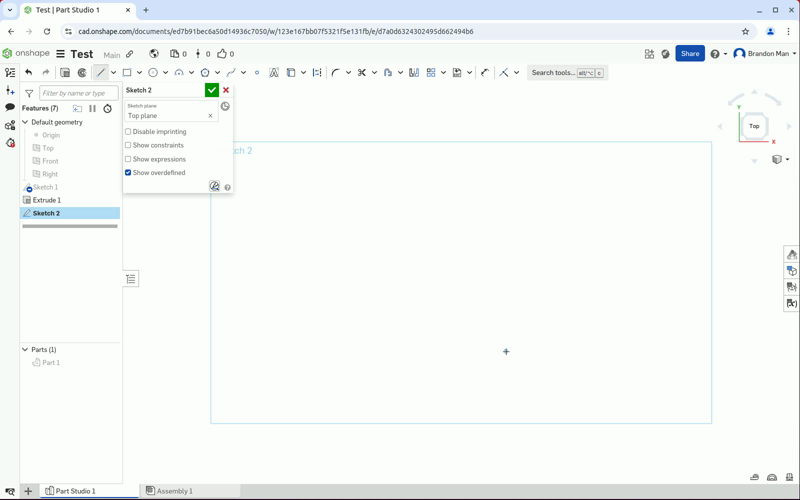
key_down(shift)
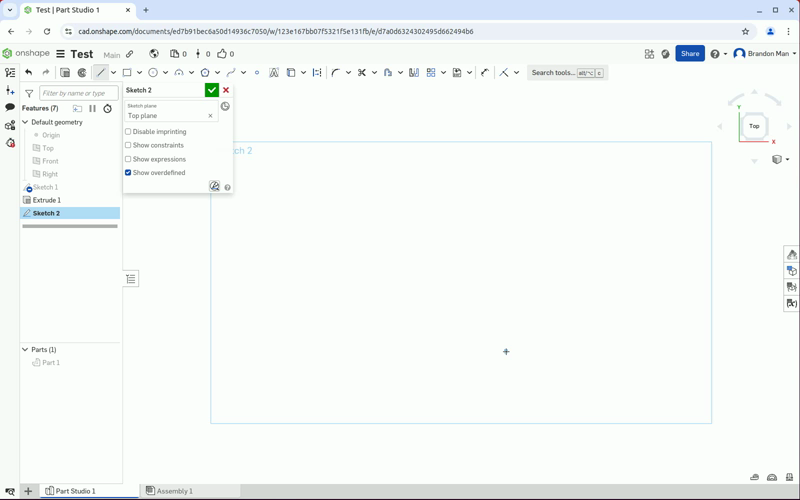
mouse_move(536, 351)
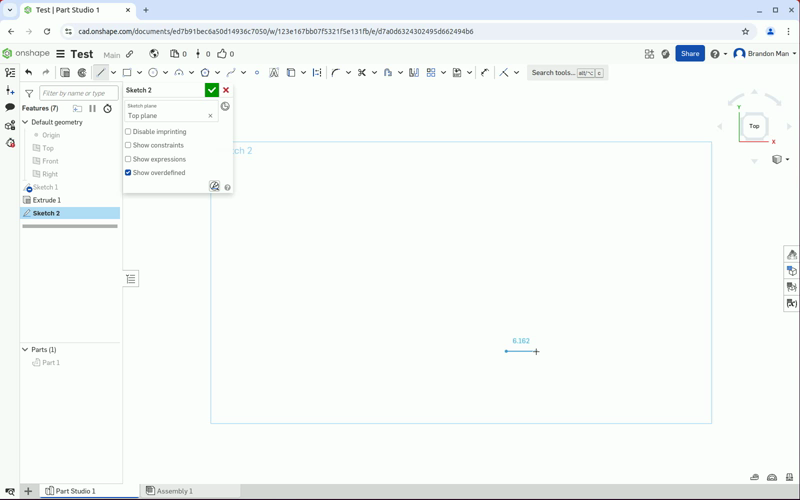
mouse_move(551, 351)
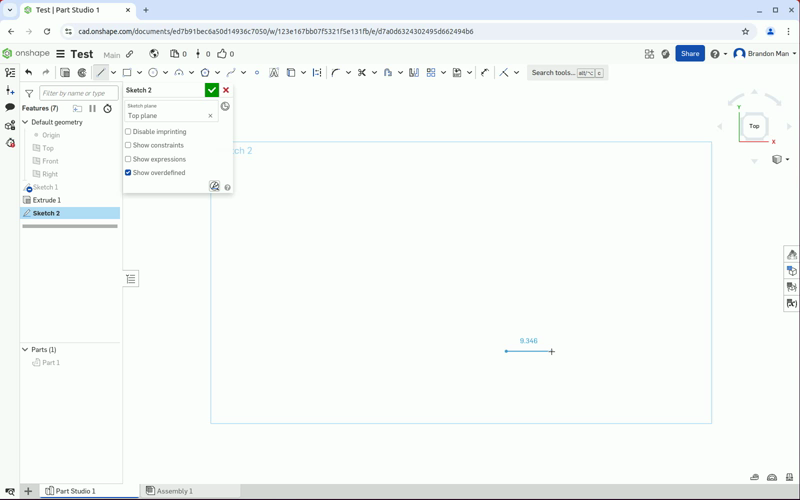
click(551, 351)
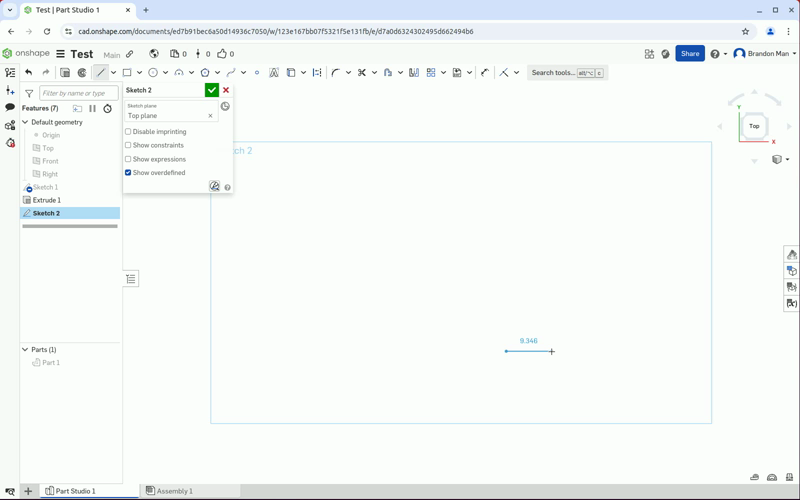
key_up(shift)
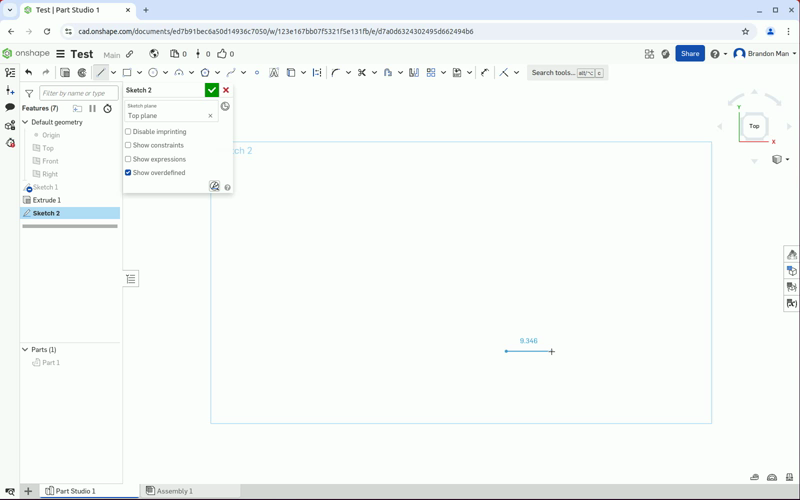
key_down(shift)
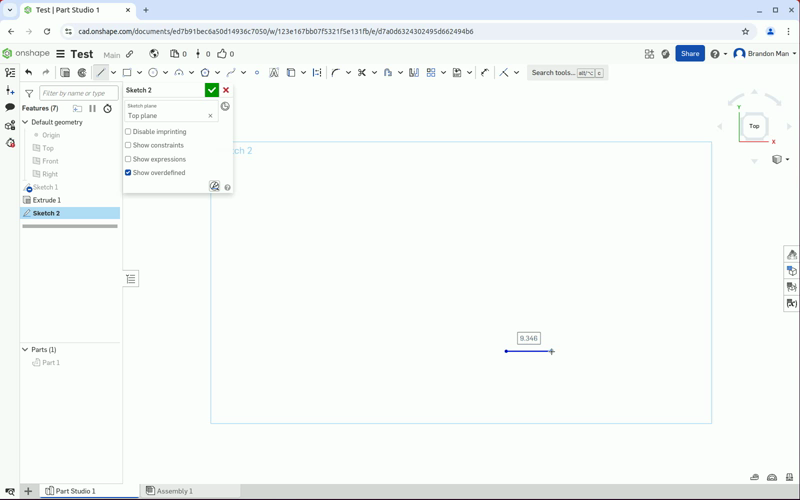
mouse_move(581, 351)
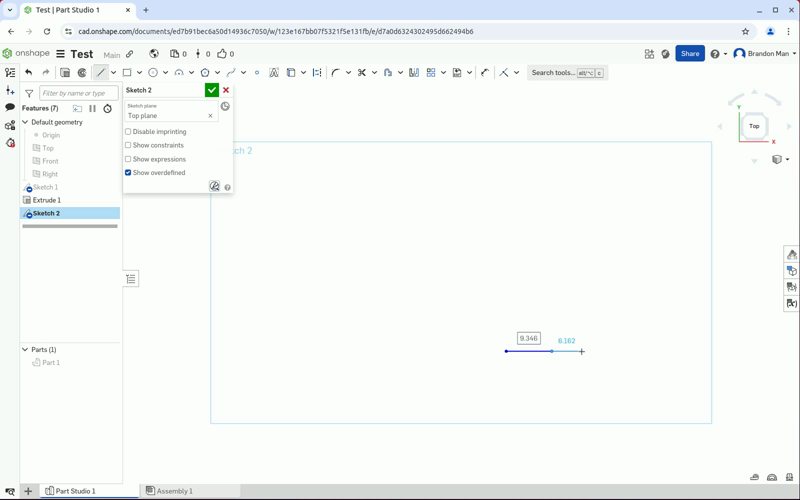
mouse_move(551, 327)
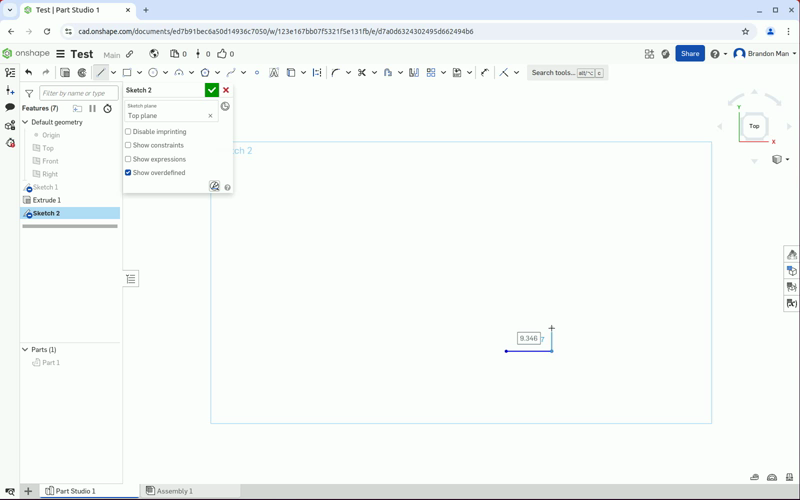
click(551, 327)
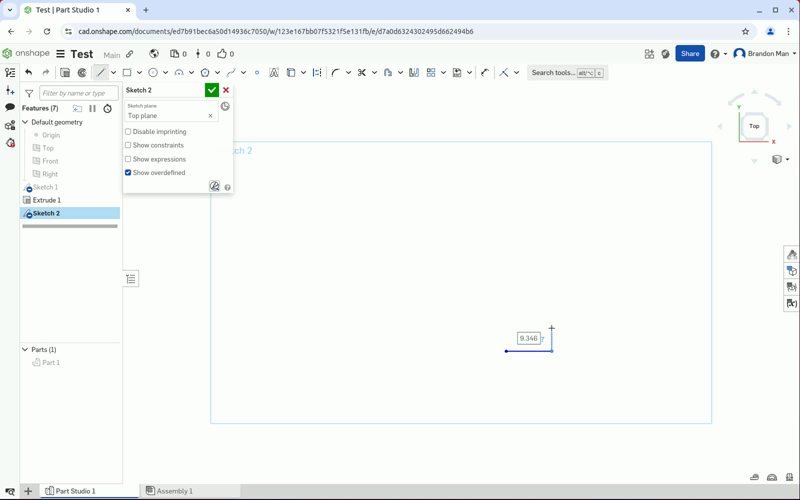
key_up(shift)
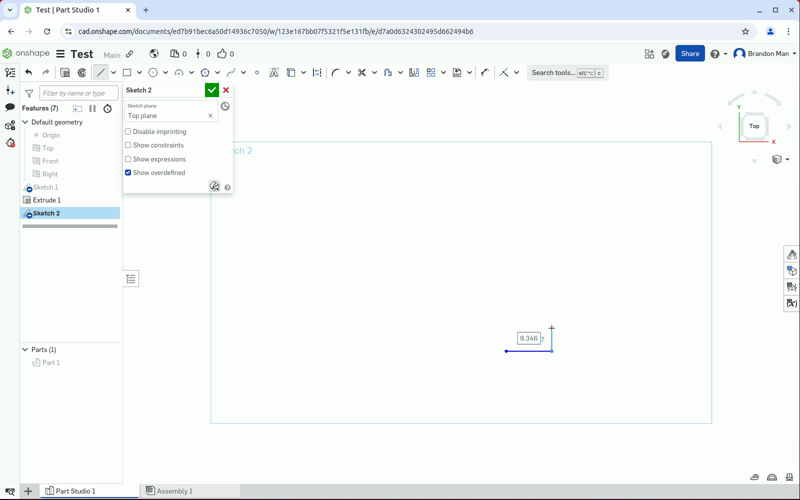
key_down(shift)
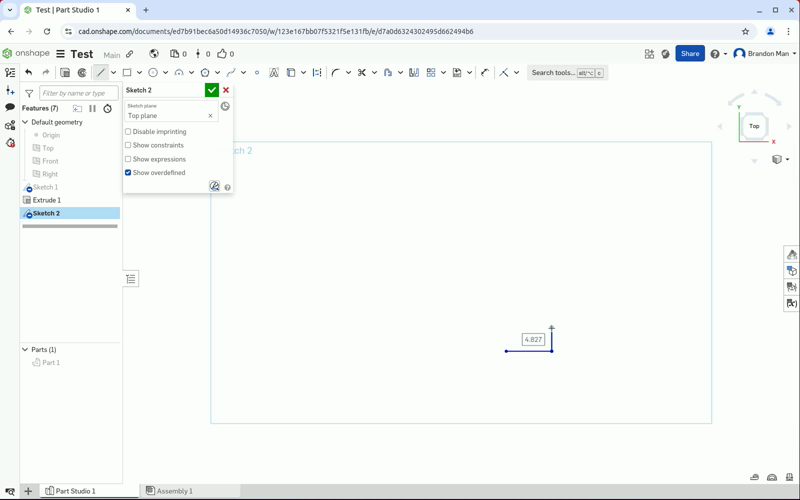
mouse_move(581, 327)
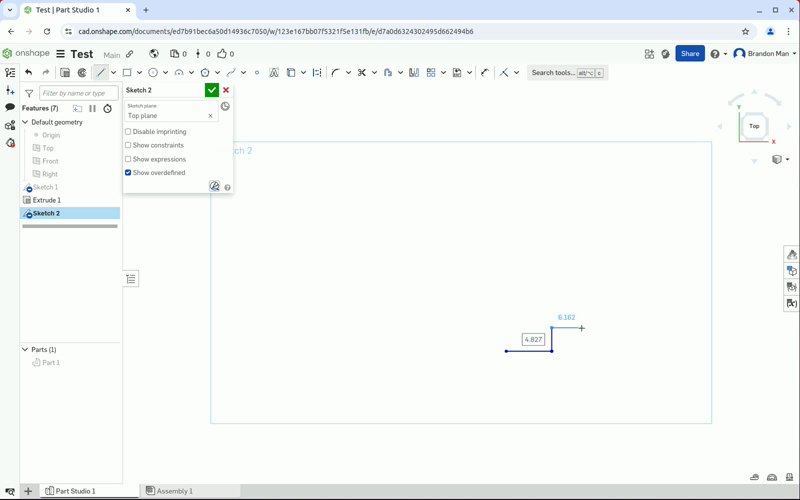
mouse_move(506, 327)
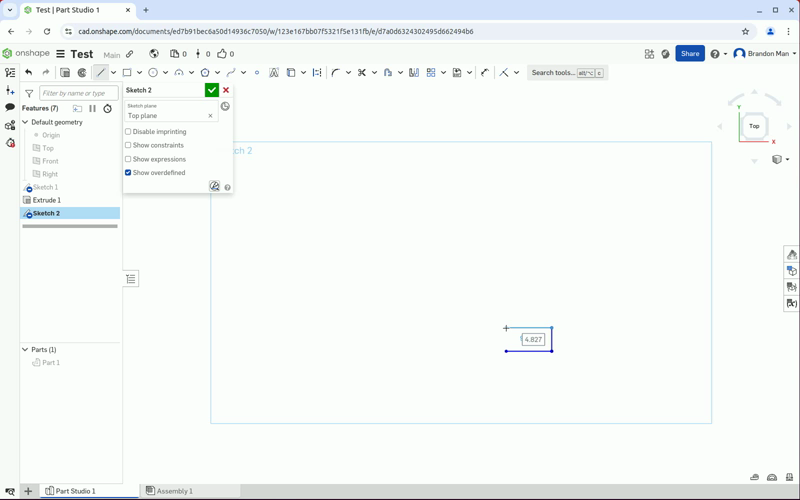
click(506, 327)
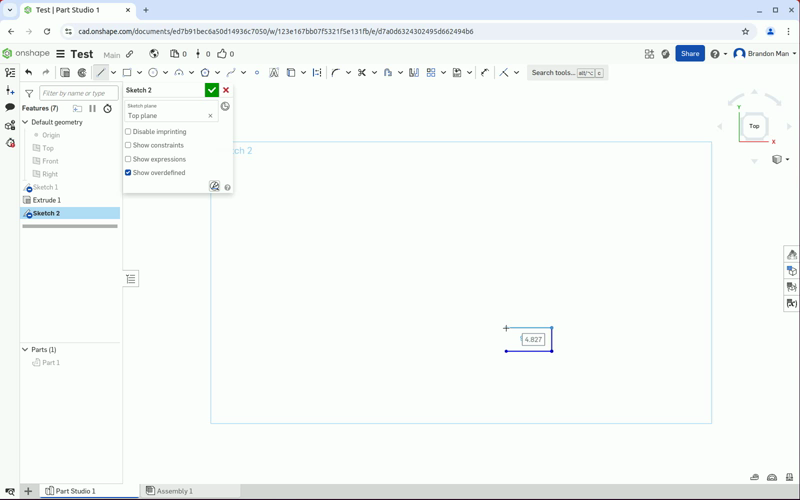
key_up(shift)
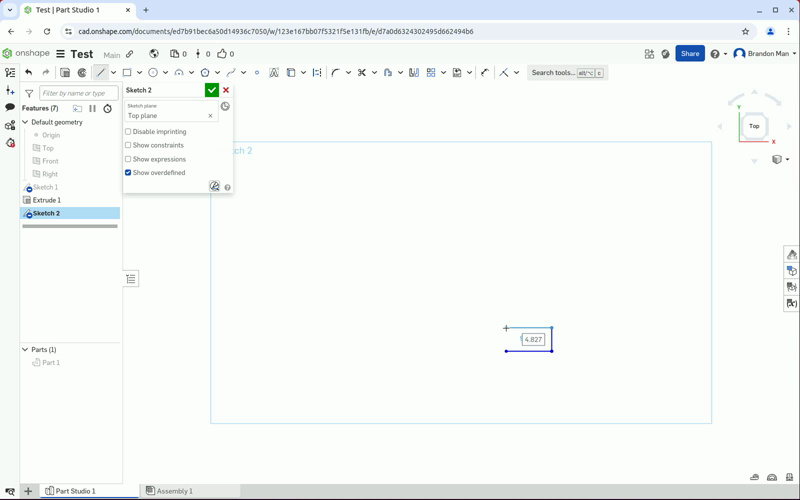
mouse_move(536, 327)
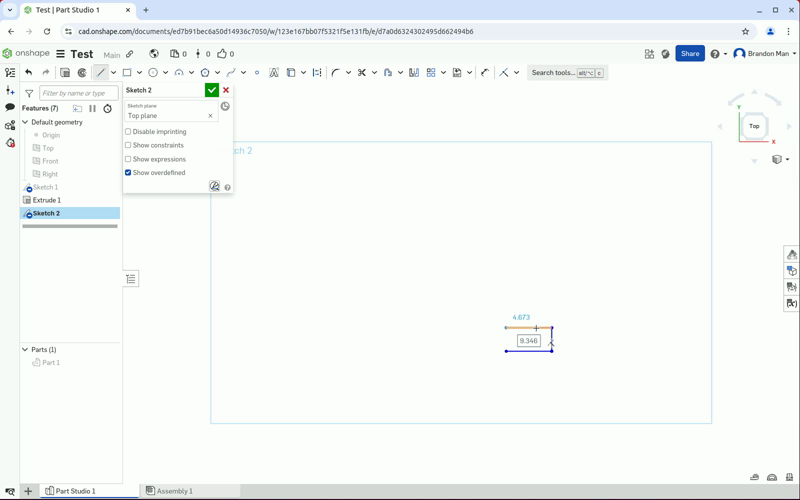
key_down(shift)
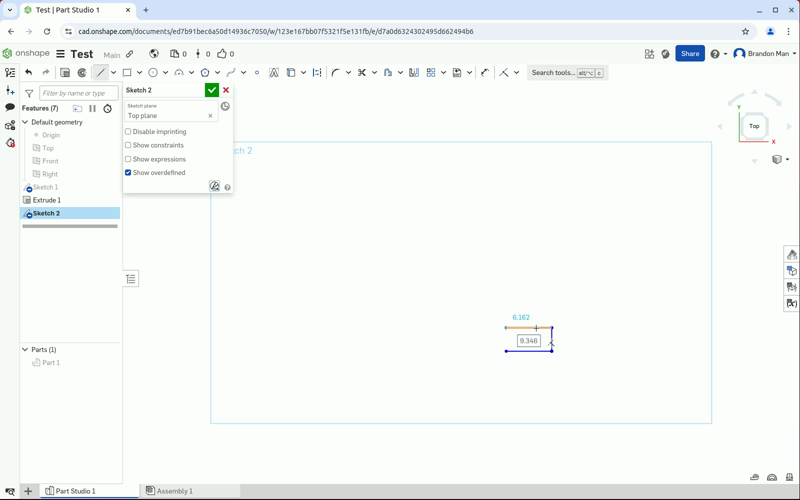
mouse_move(506, 351)
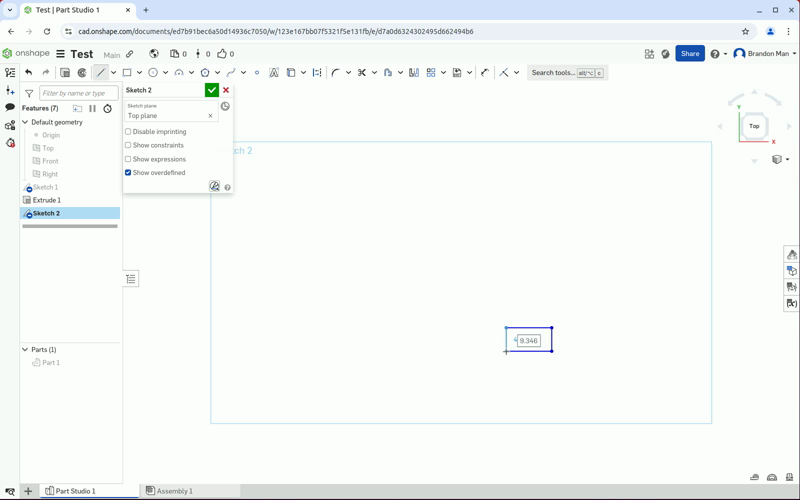
key_up(shift)
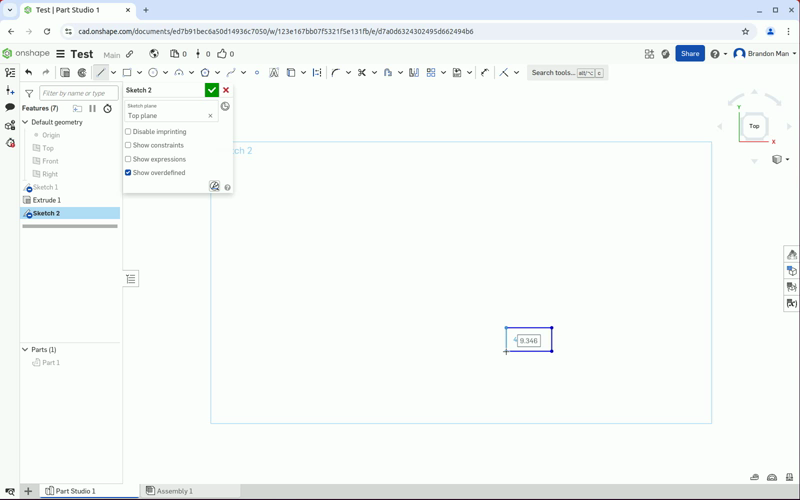
click(506, 351)
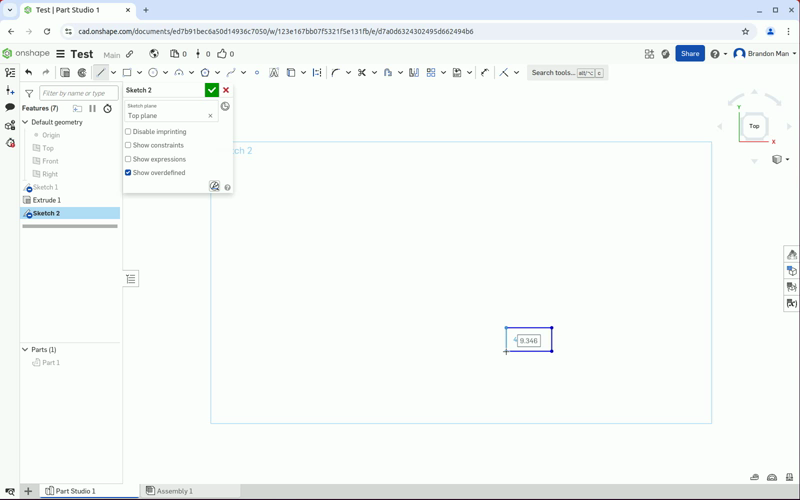
key(esc)
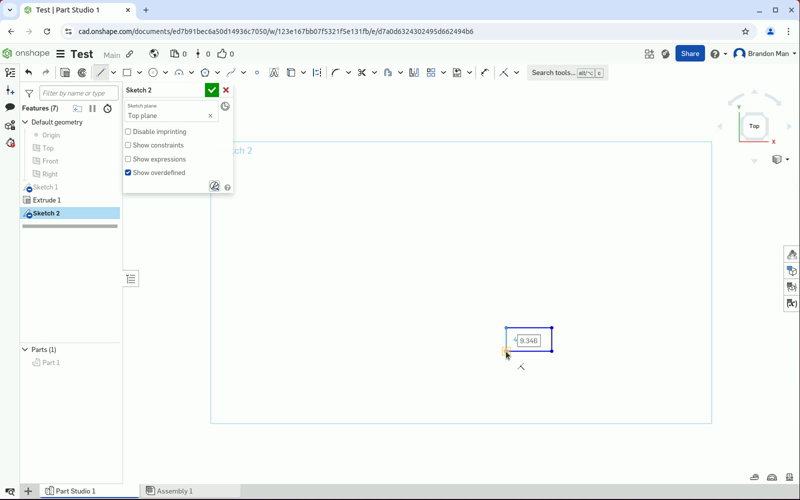
mouse_move(546, 342)
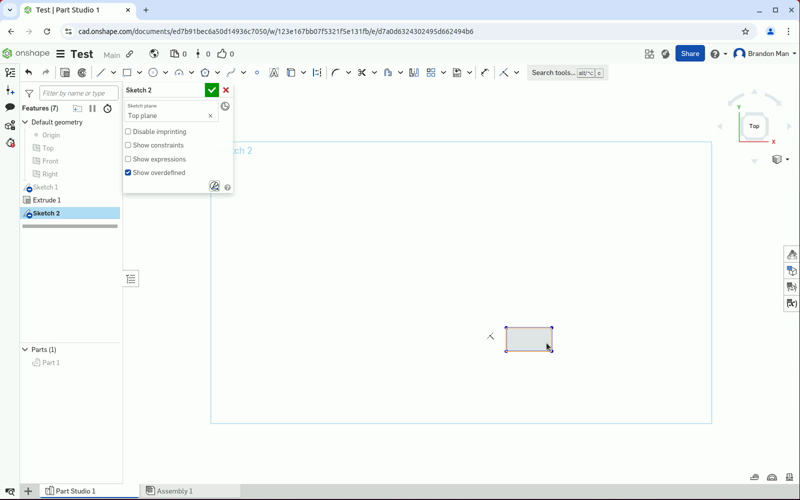
scroll(6)
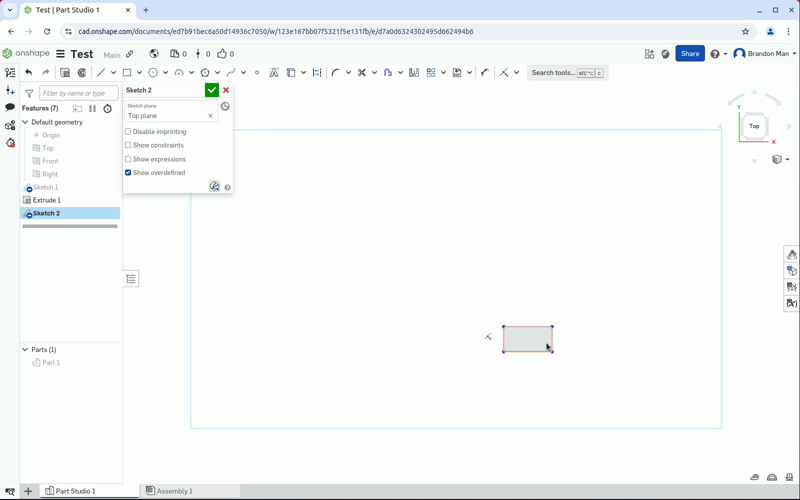
scroll(6)
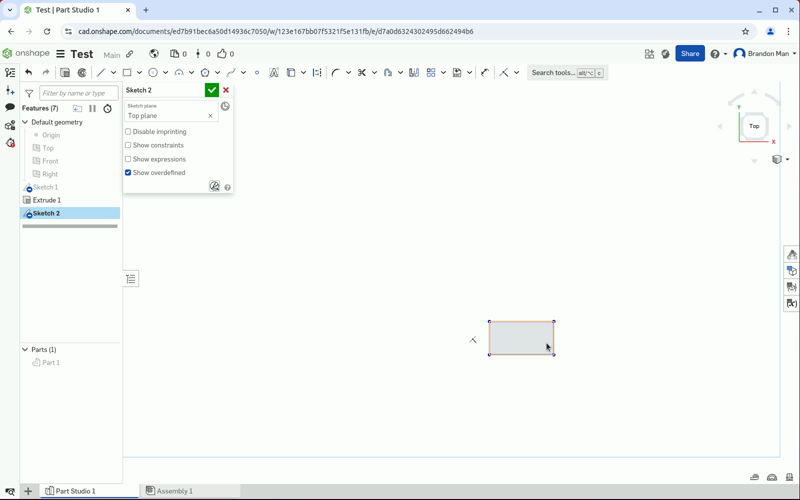
scroll(6)
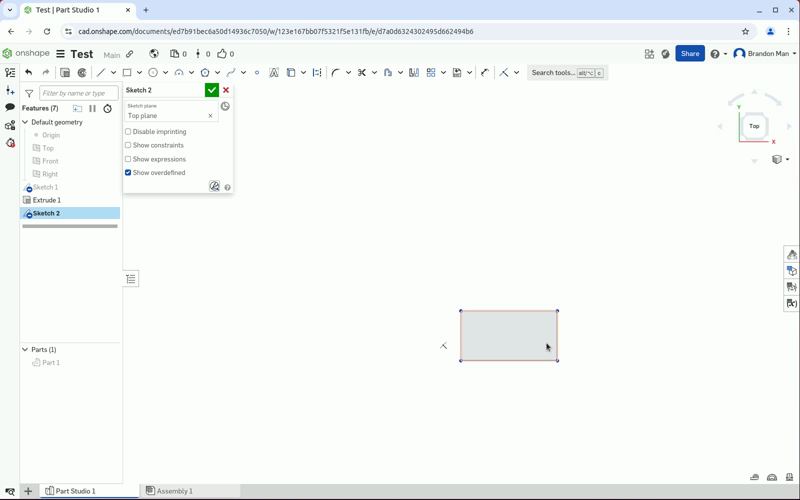
scroll(6)
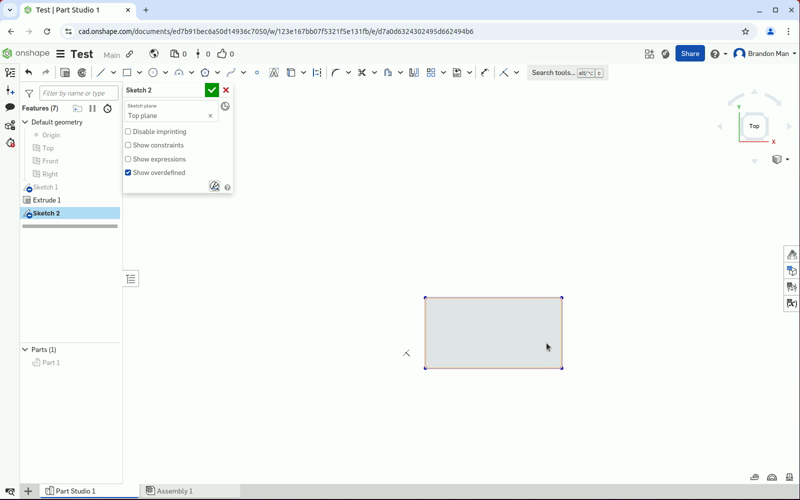
scroll(6)
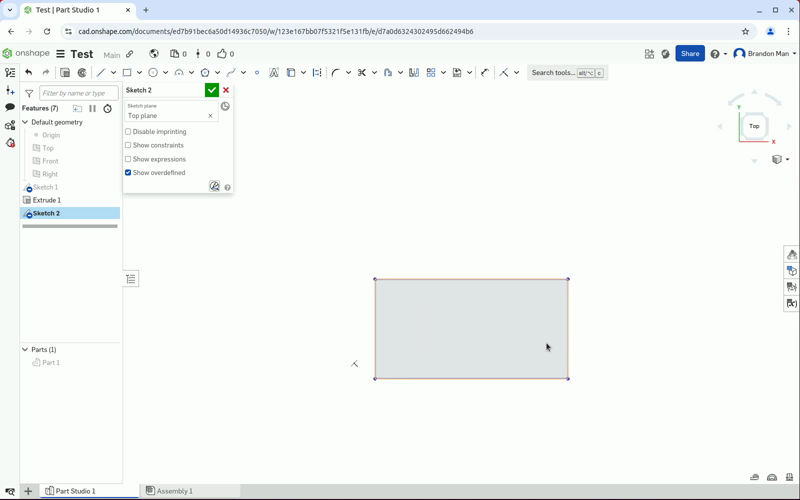
scroll(6)
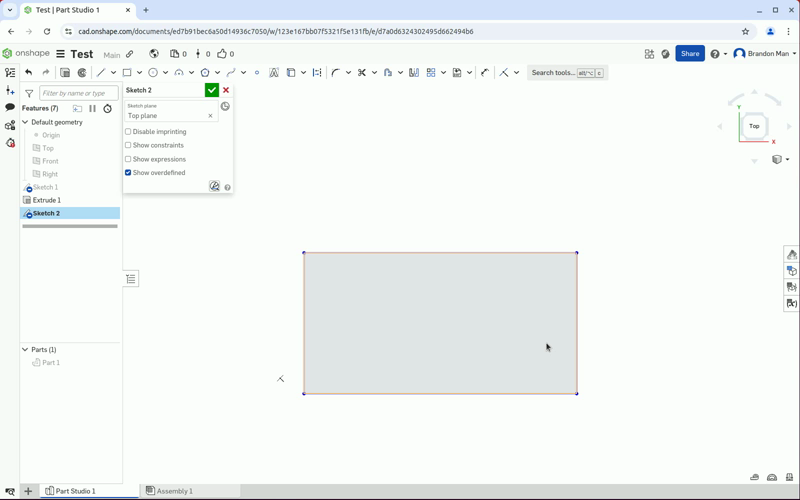
scroll(6)
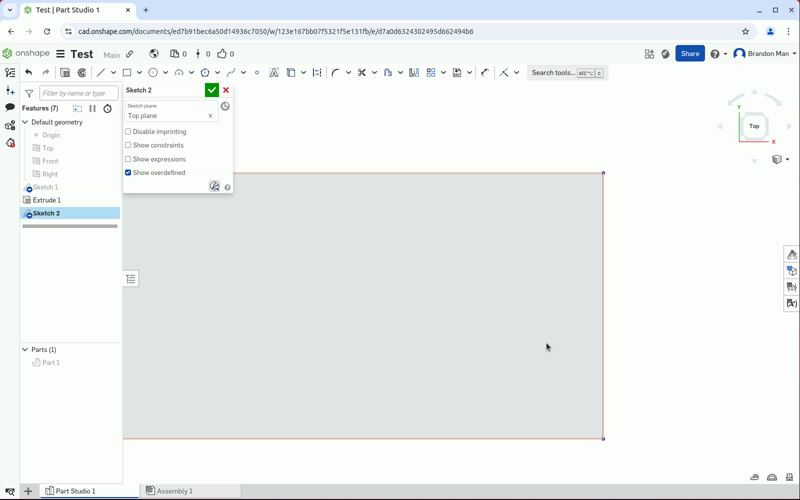
click(546, 342)
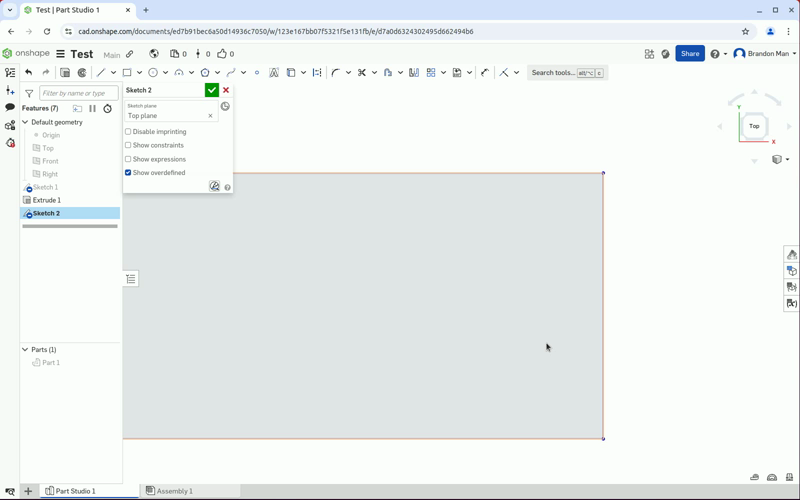
scroll(-6)
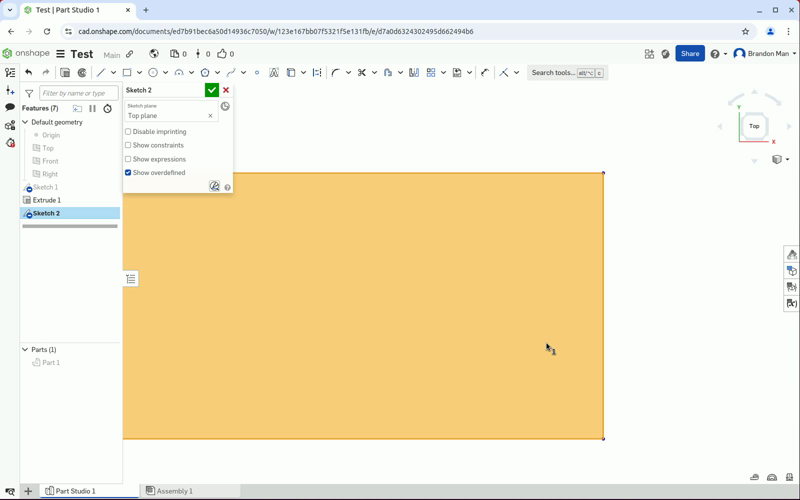
scroll(-6)
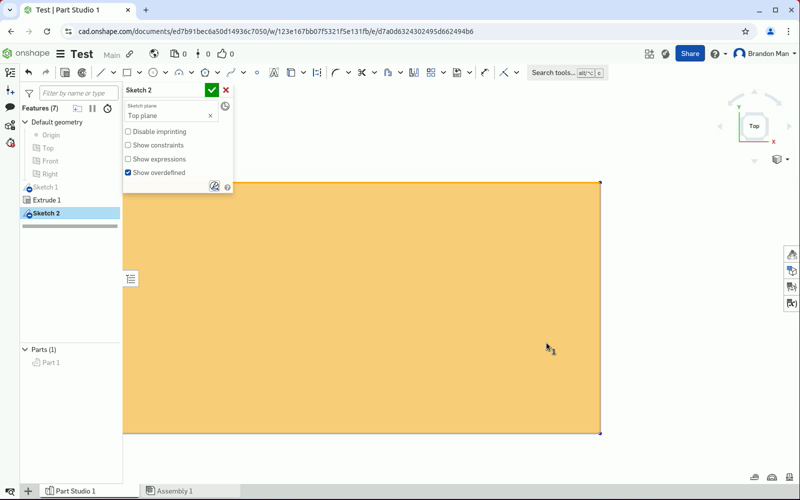
scroll(-6)
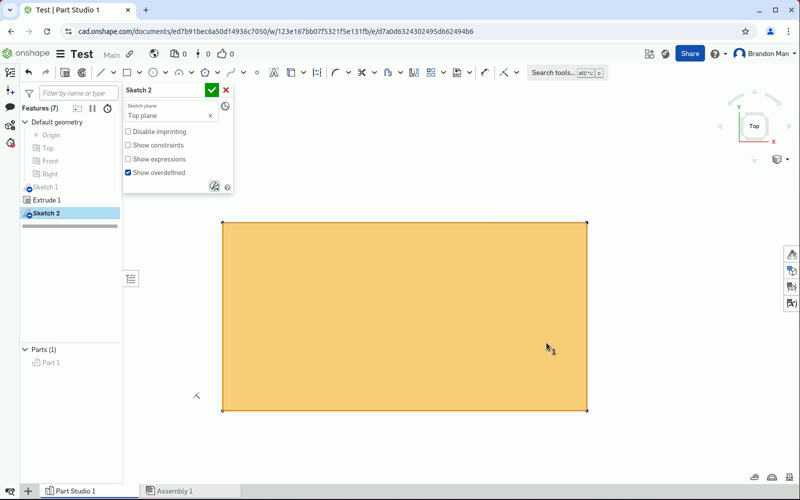
scroll(-6)
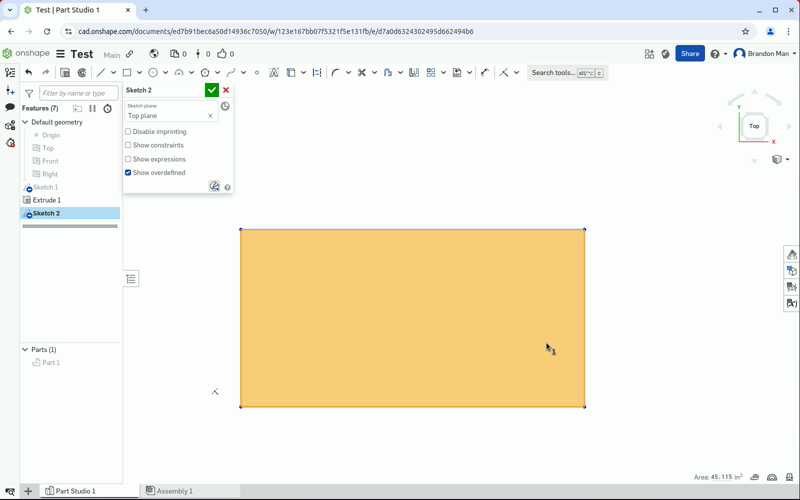
scroll(-6)
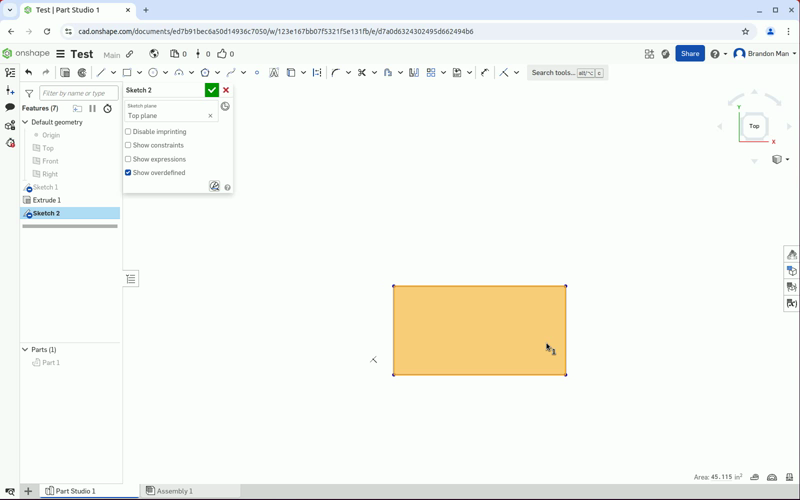
scroll(-6)
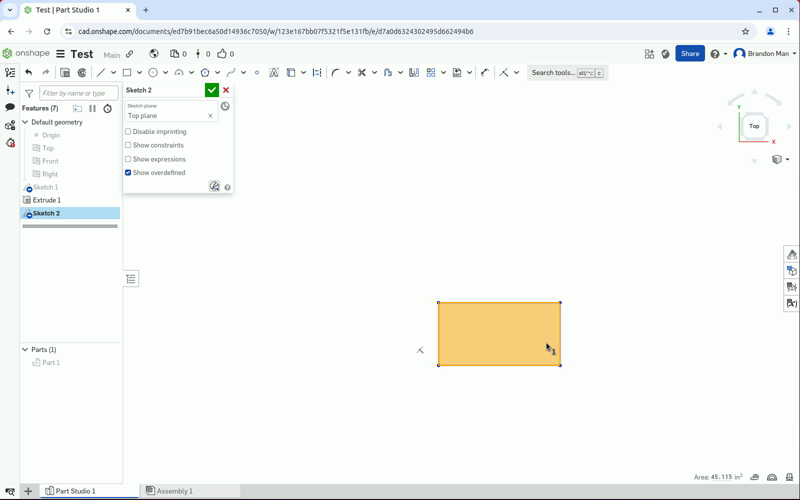
scroll(-6)
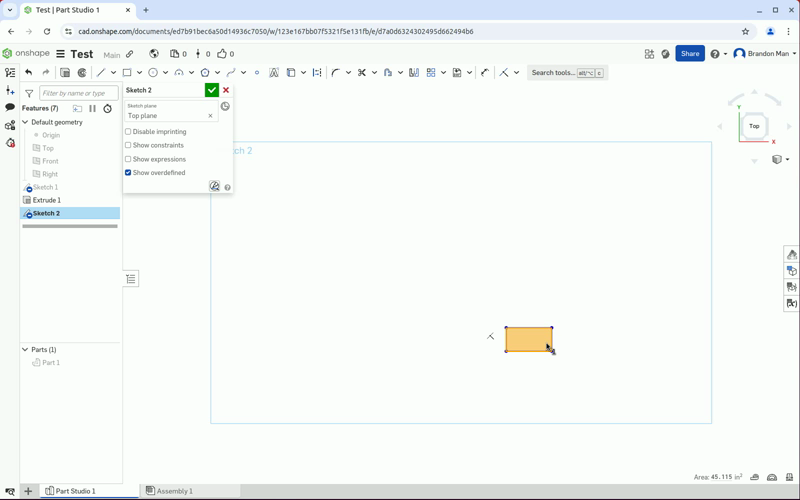
mouse_move(73, 352)
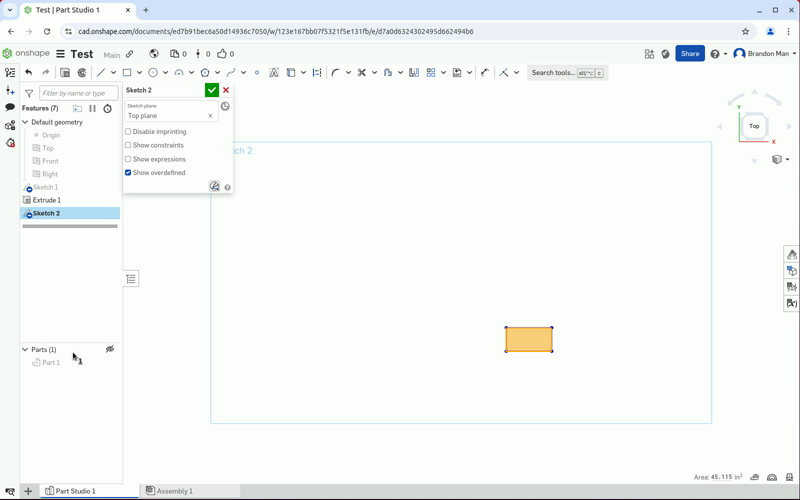
key(shift+y)
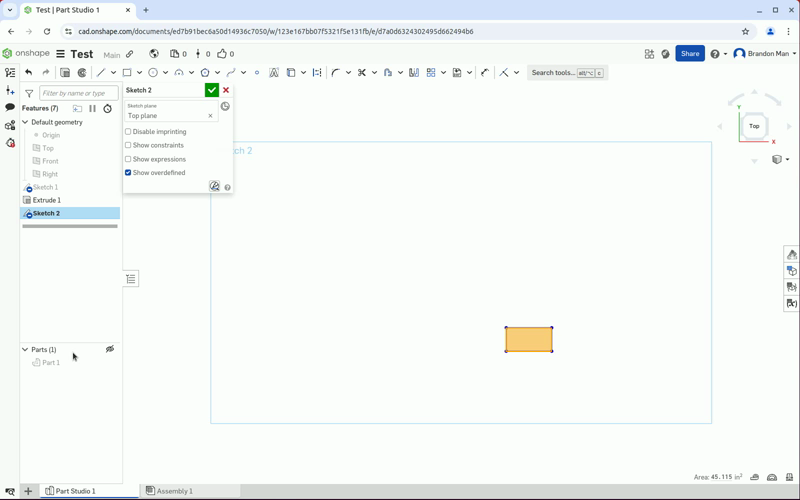
key(shift+e)
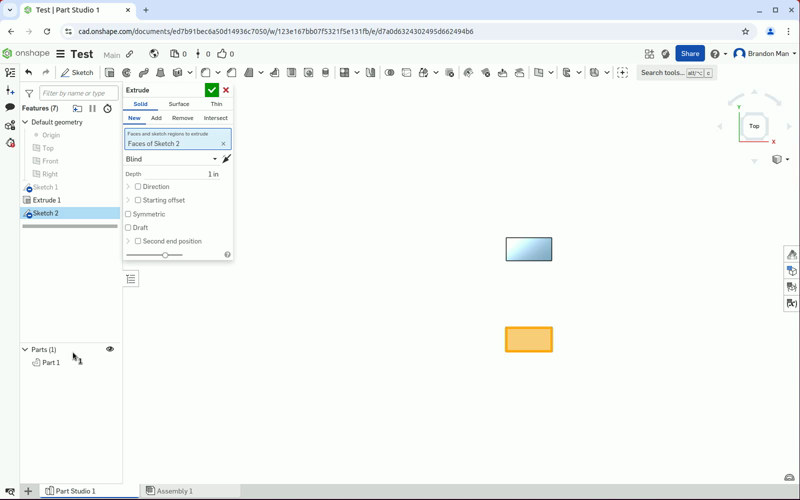
mouse_move(143, 106)
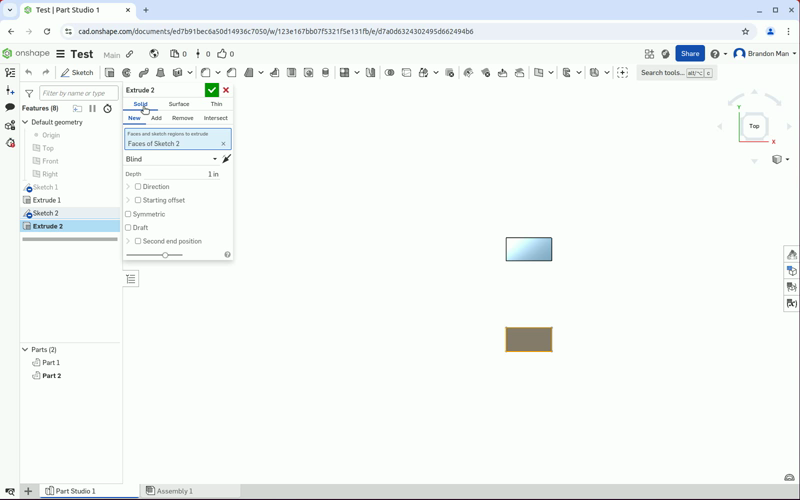
click(143, 106)
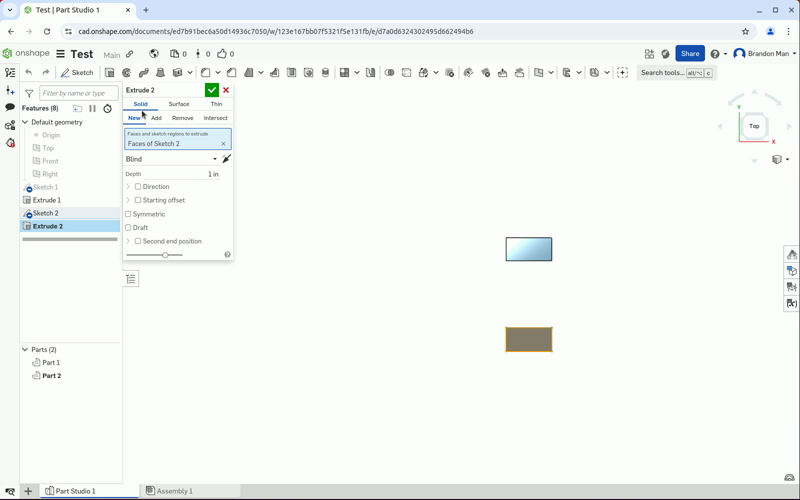
mouse_move(137, 120)
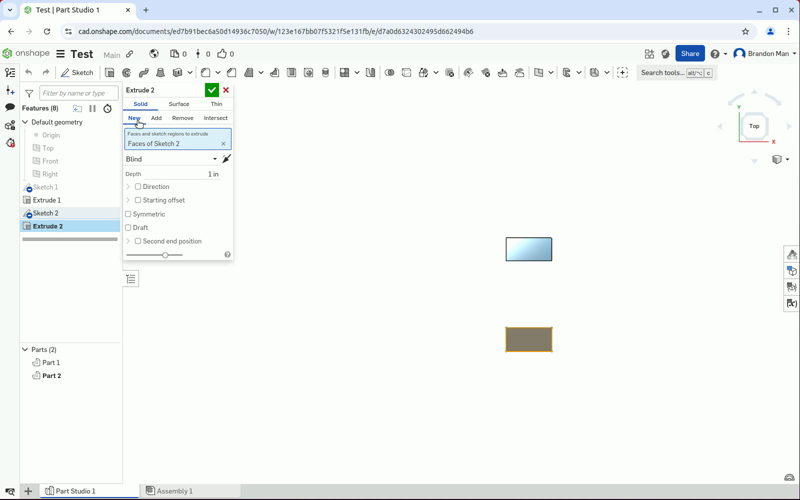
click(137, 120)
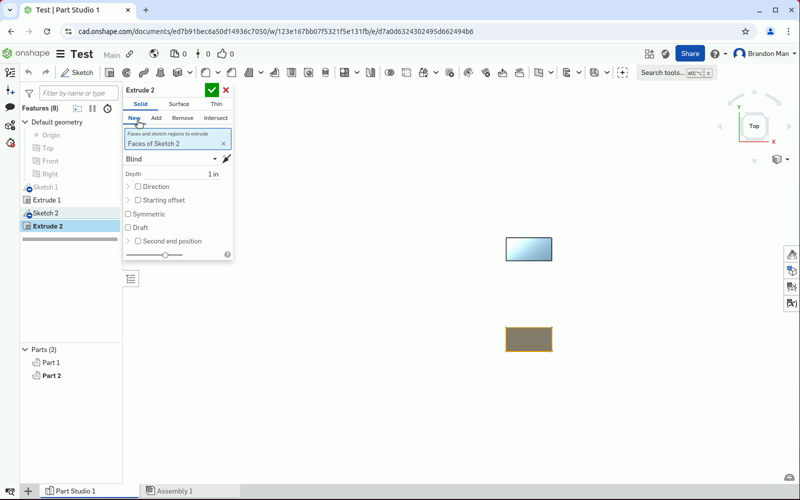
key(tab, 4)
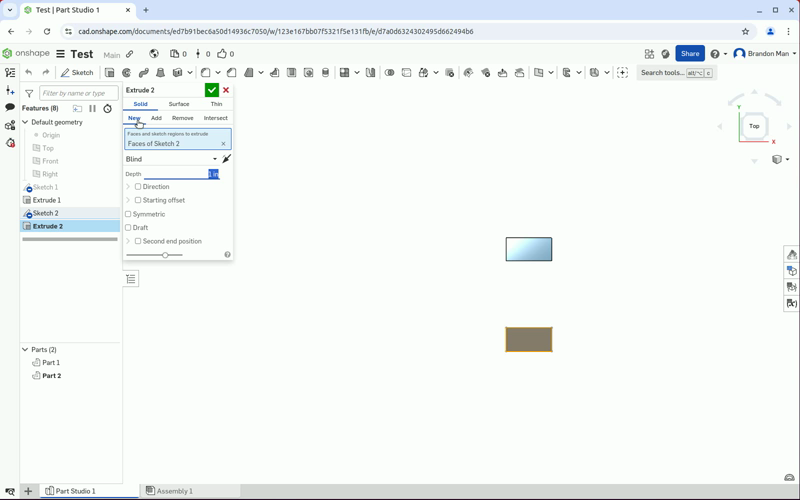
text(23.108)
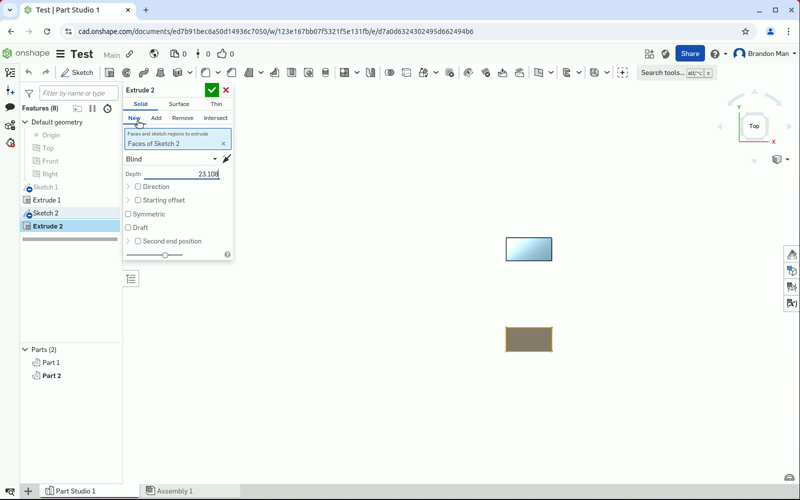
key(enter)
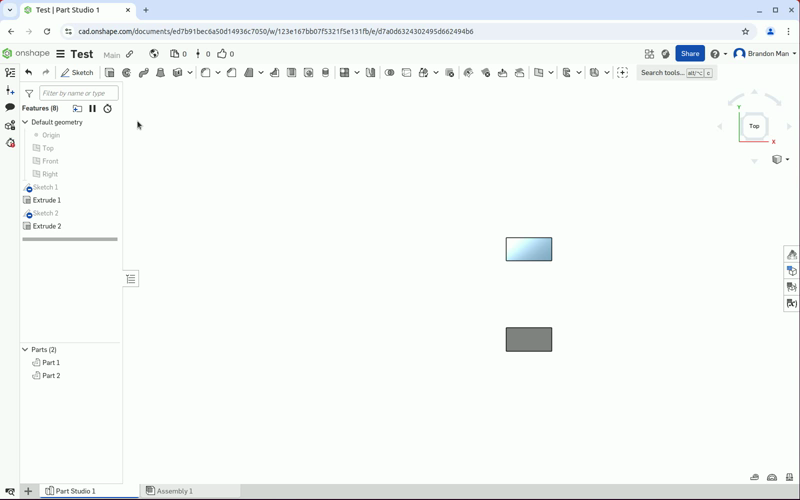
key(shift+h)
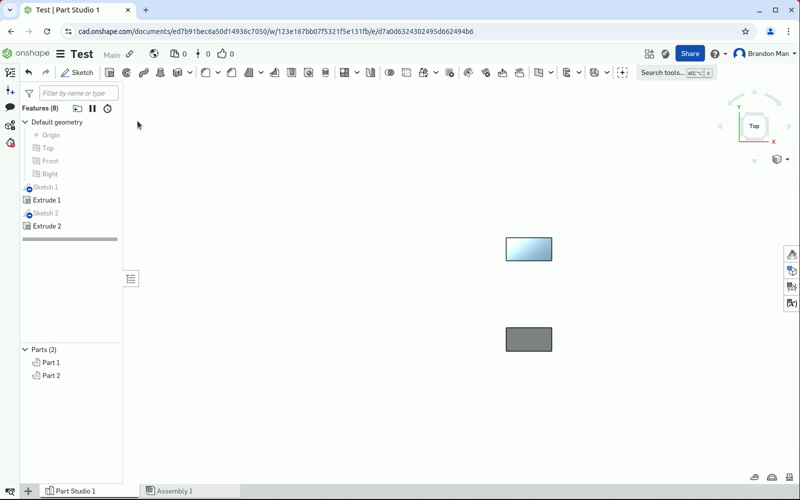
key(shift+h)
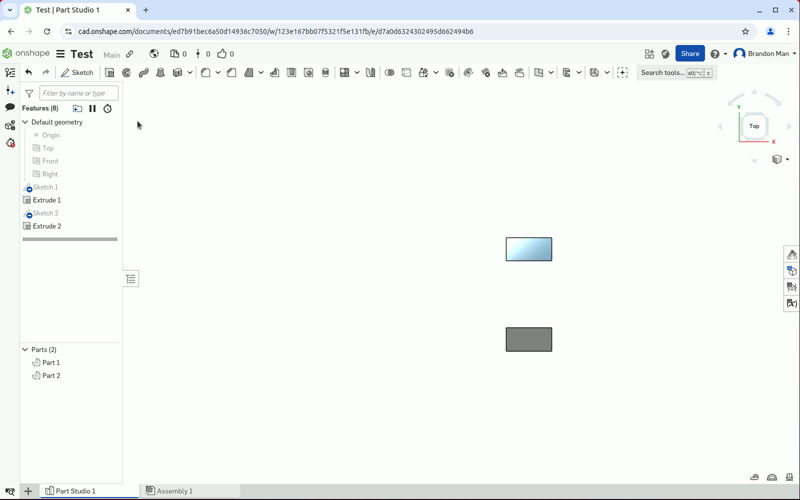
mouse_move(73, 189)
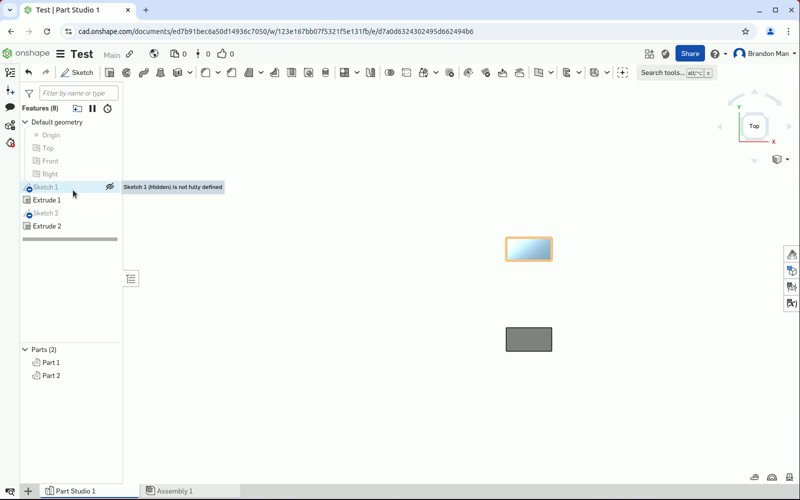
click(73, 189)
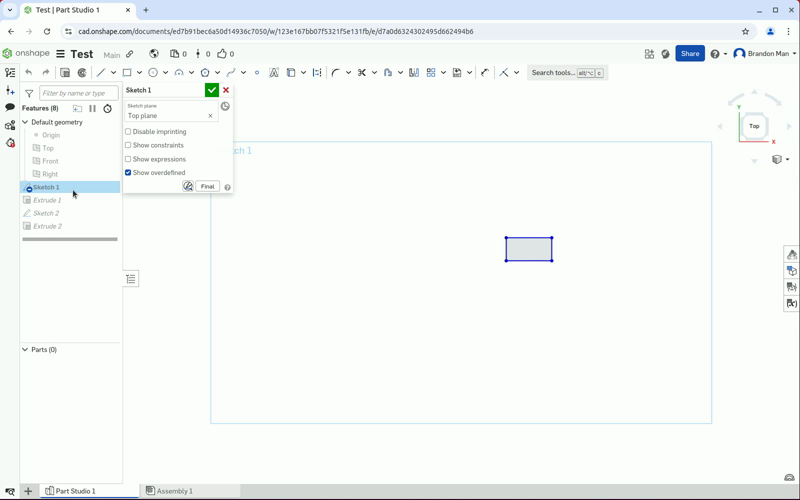
mouse_move(229, 92)
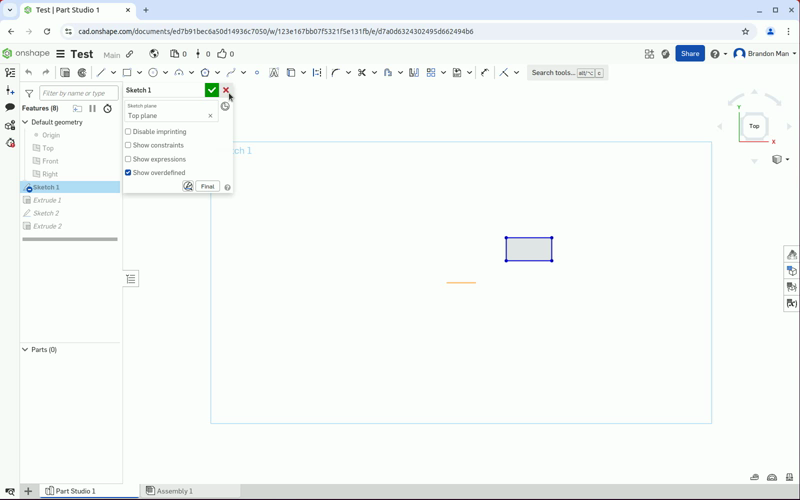
click(229, 92)
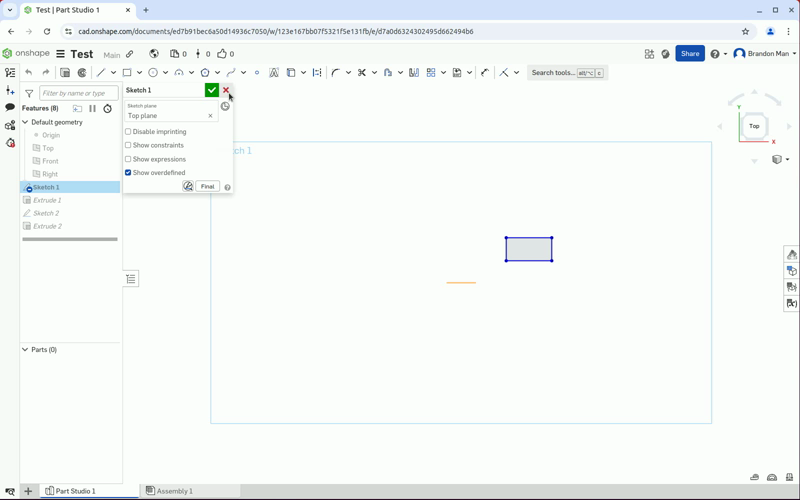
key(shift+s)
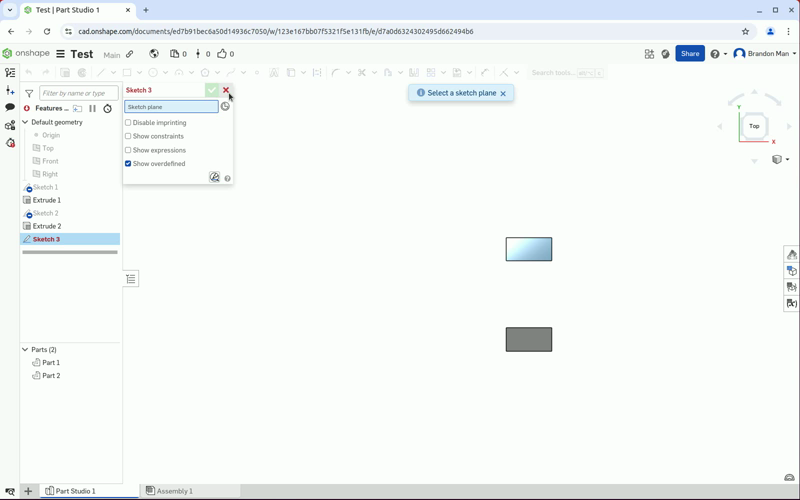
mouse_move(73, 150)
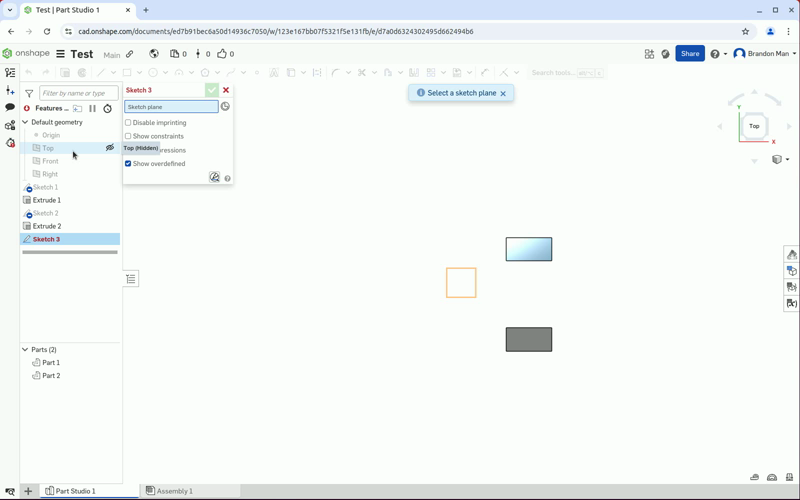
click(73, 150)
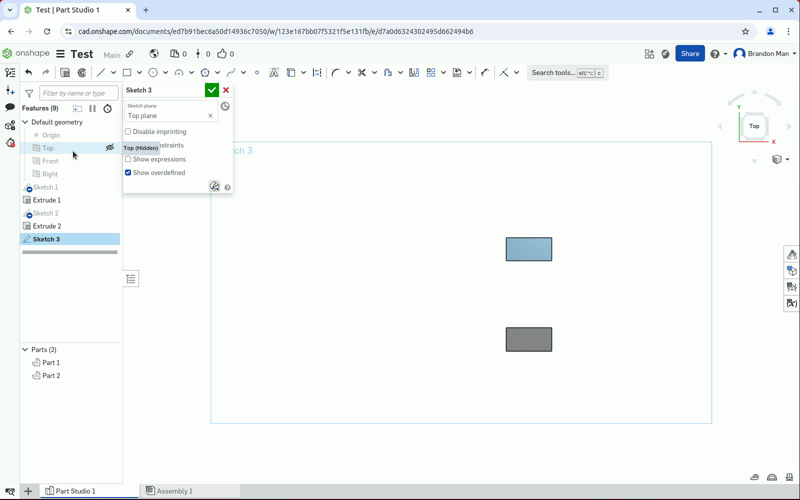
mouse_move(73, 352)
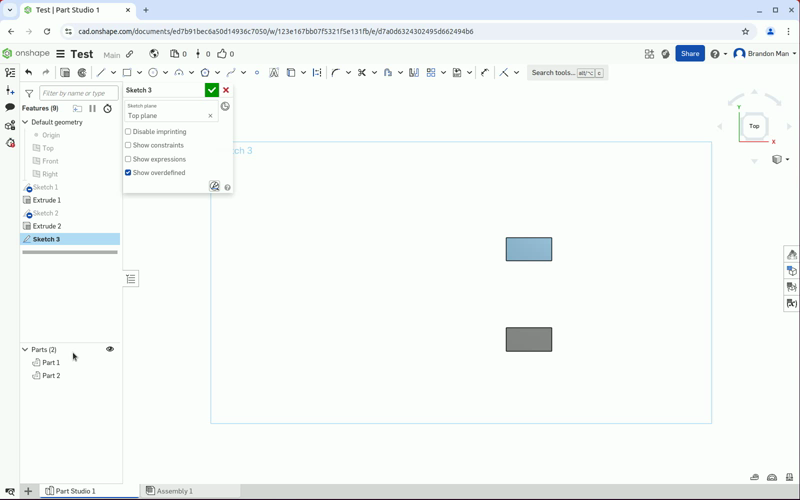
key(y)
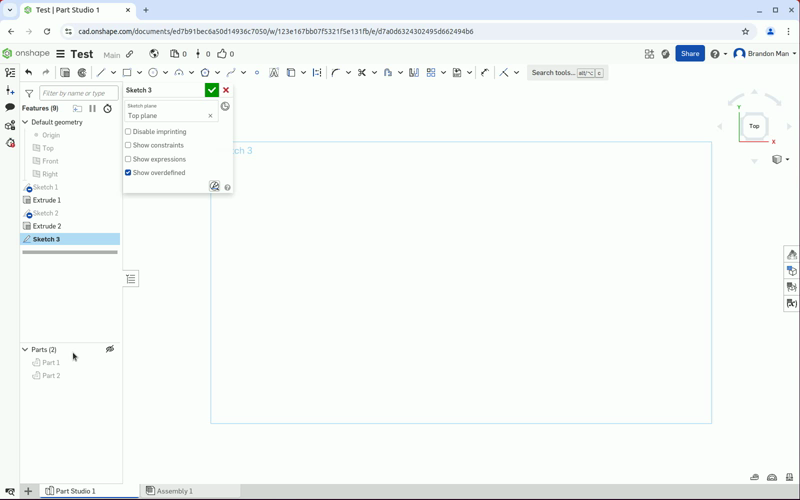
key(l)
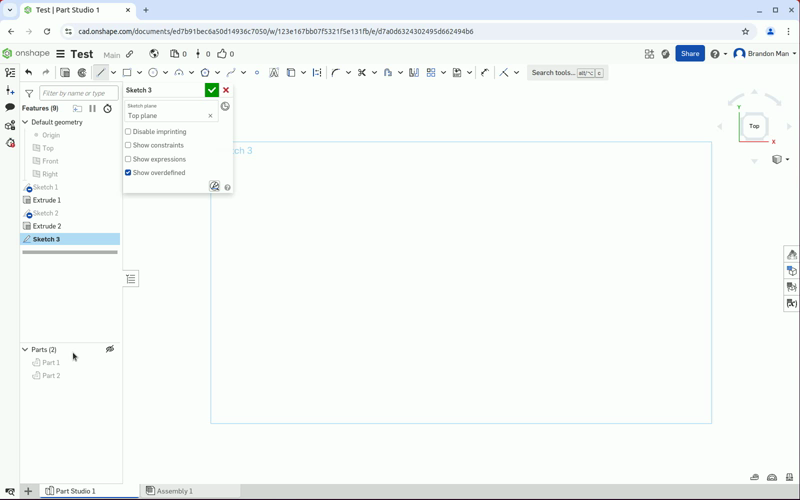
key_down(shift)
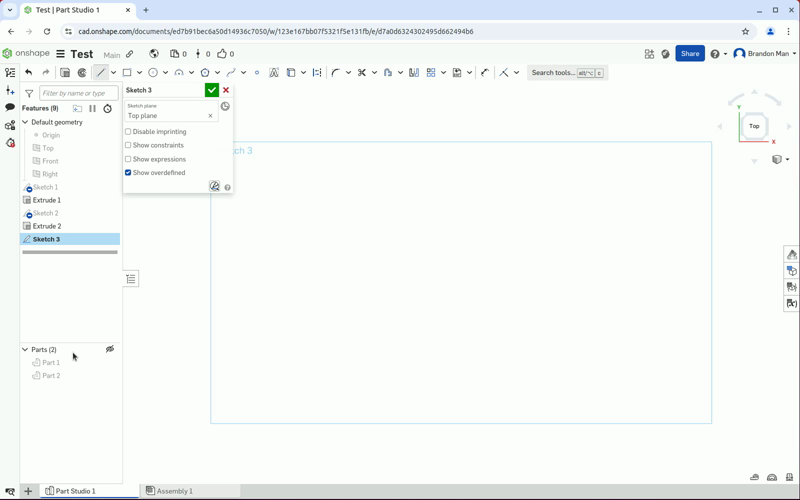
mouse_move(506, 327)
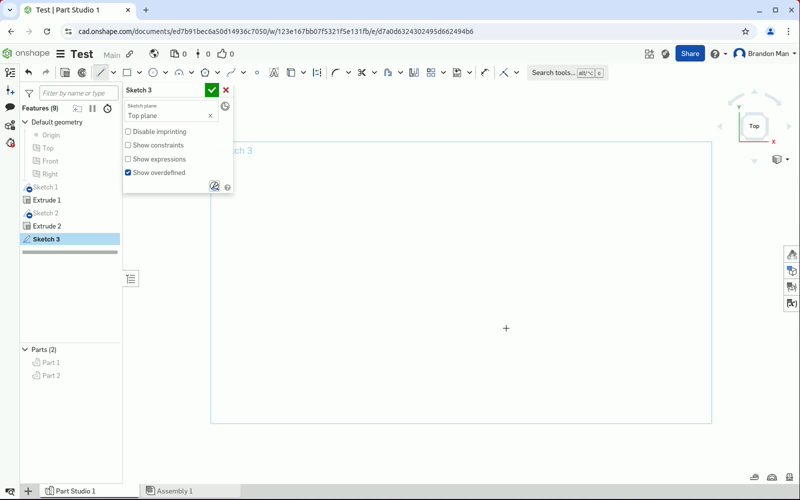
click(506, 327)
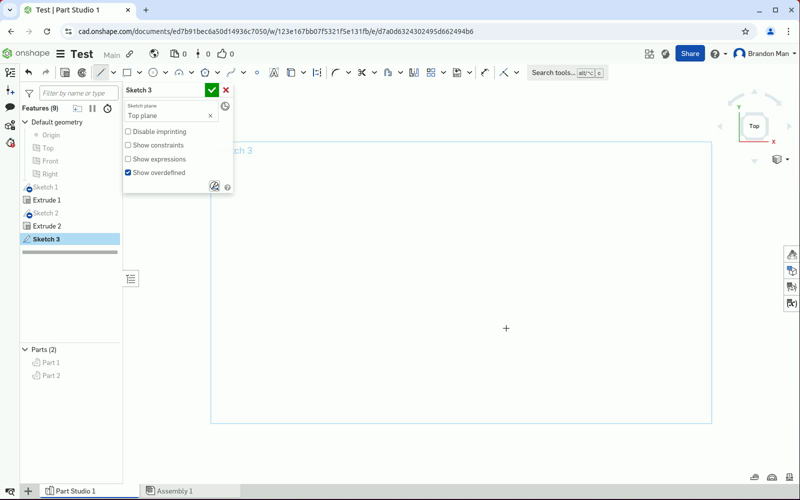
key_up(shift)
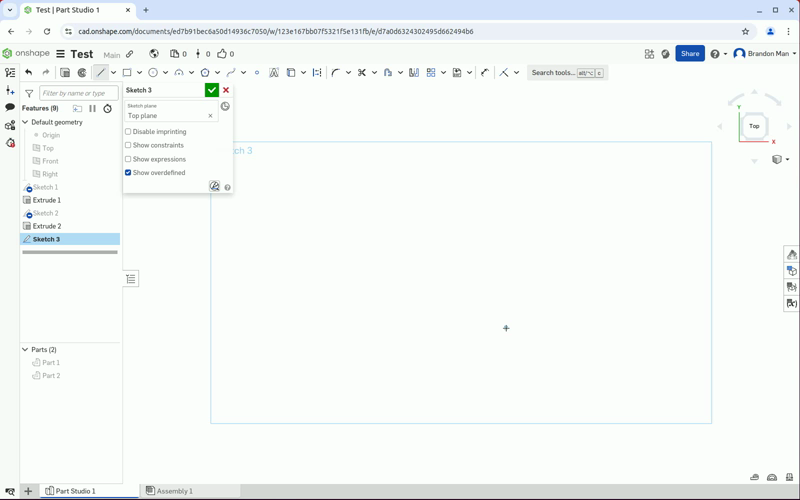
key_down(shift)
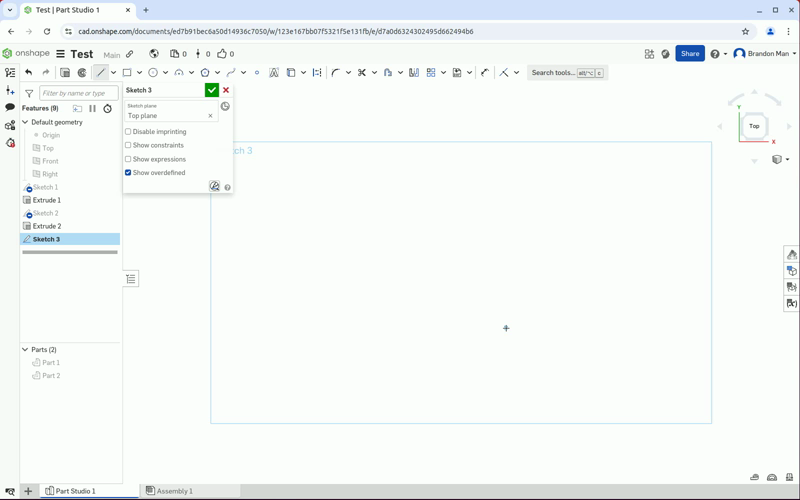
mouse_move(536, 327)
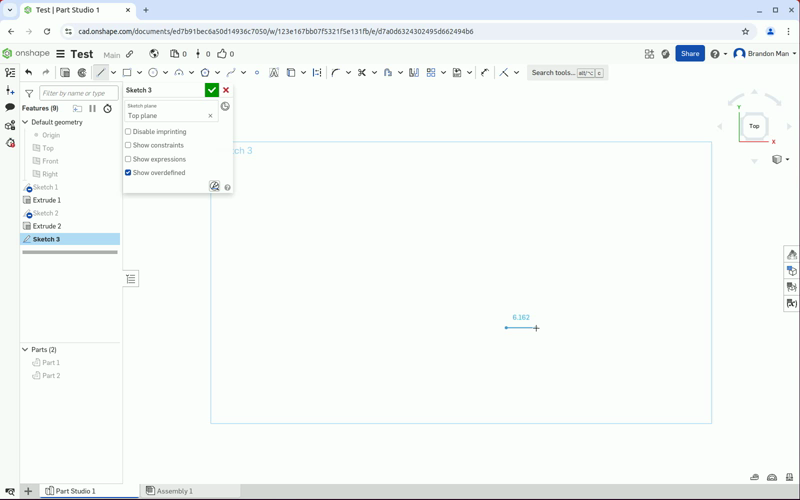
mouse_move(552, 327)
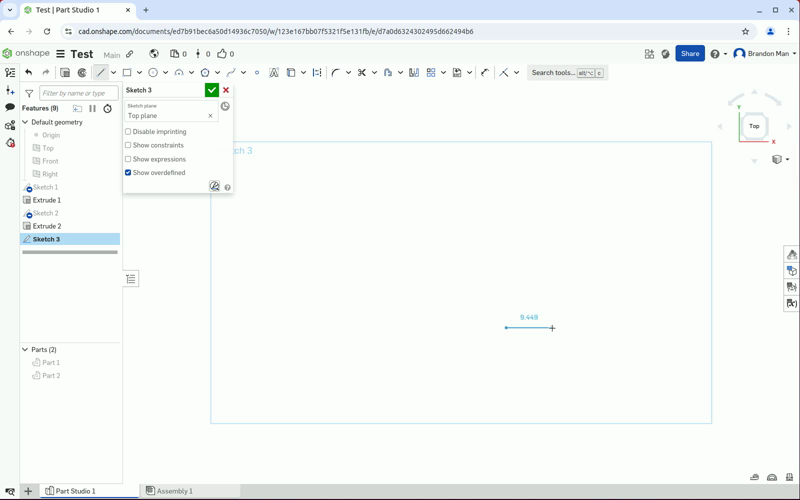
click(552, 327)
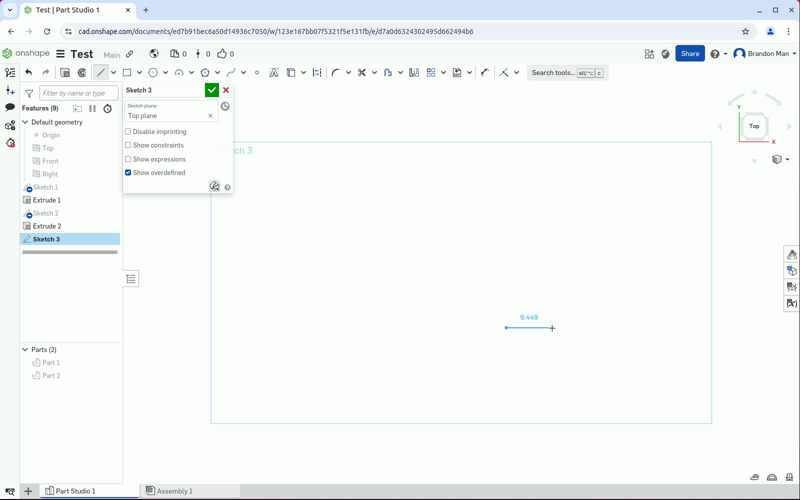
key_up(shift)
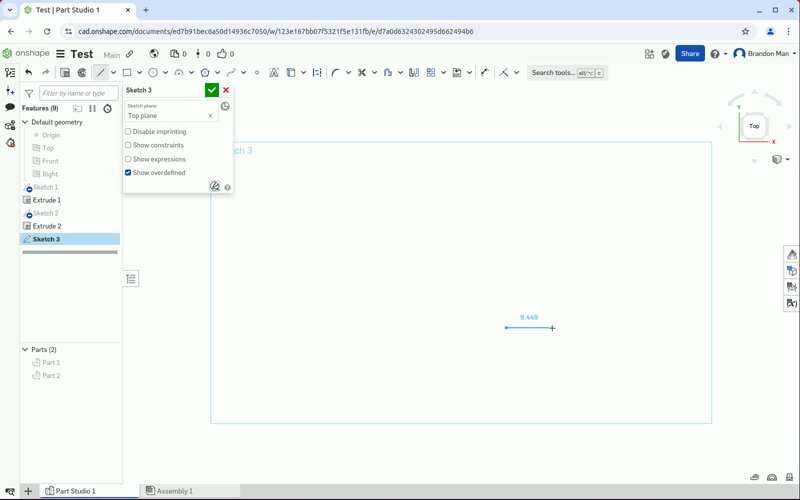
key_down(shift)
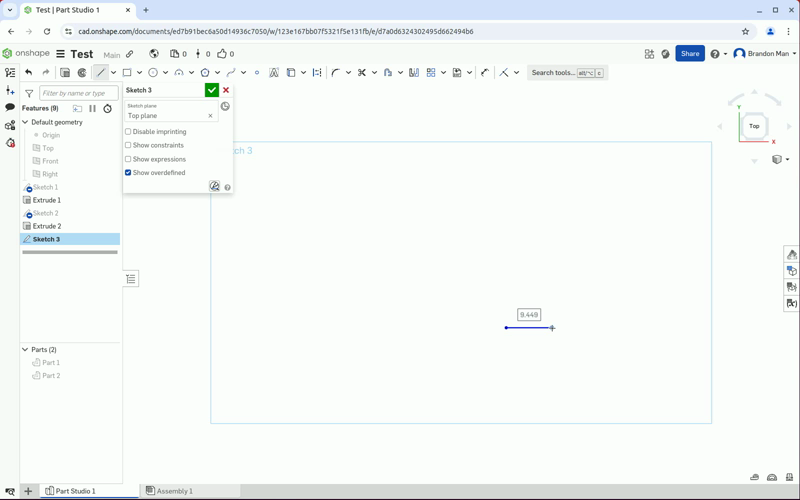
mouse_move(552, 258)
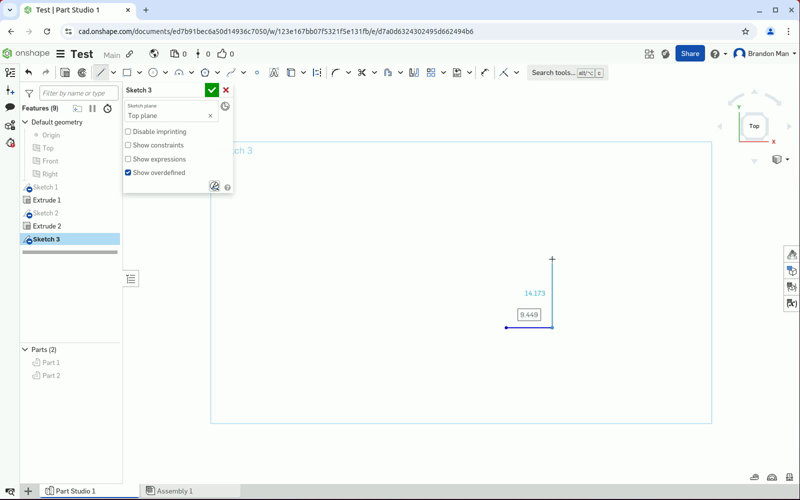
click(552, 258)
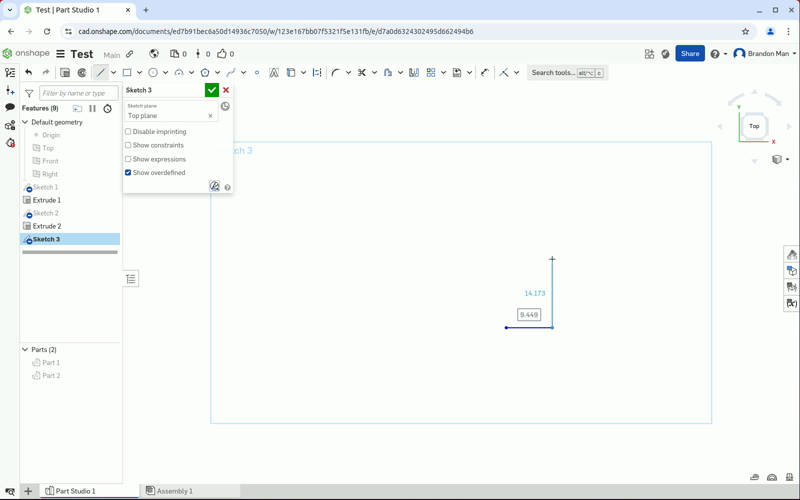
key_up(shift)
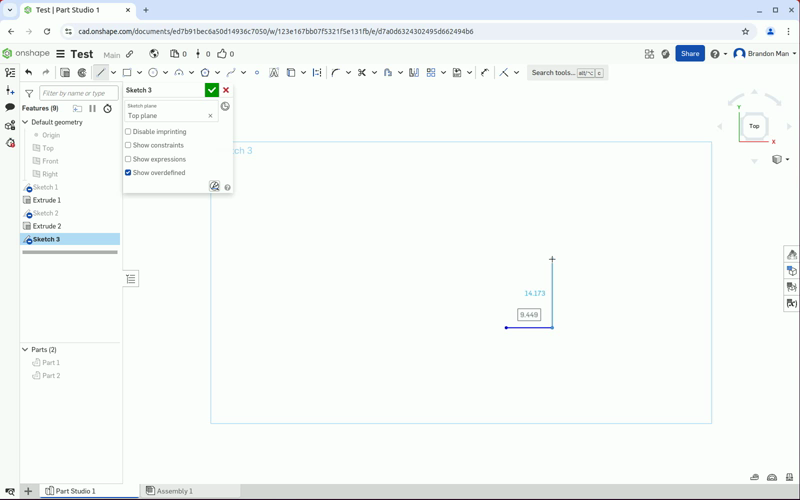
key_down(shift)
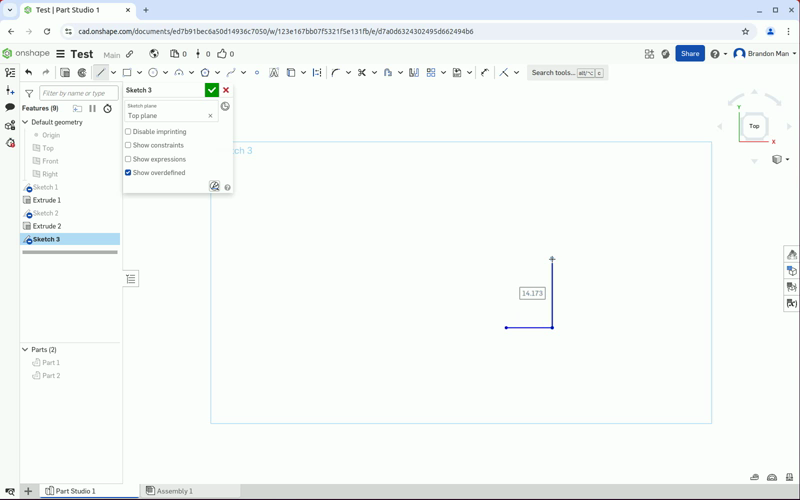
mouse_move(582, 258)
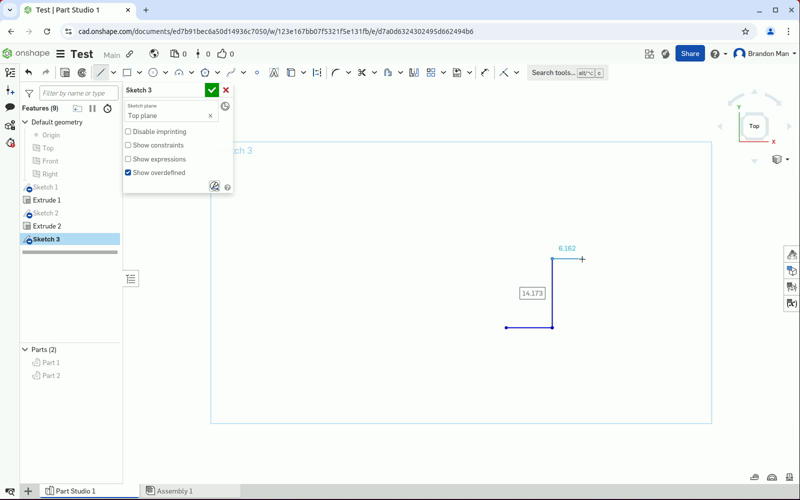
mouse_move(506, 258)
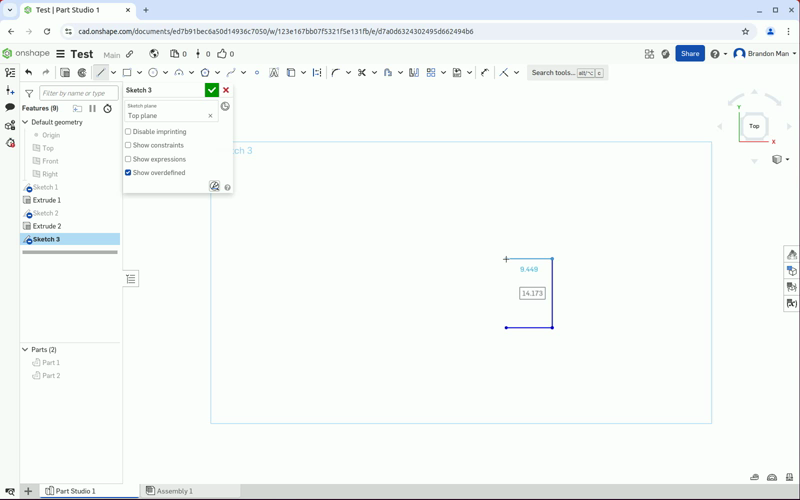
click(506, 258)
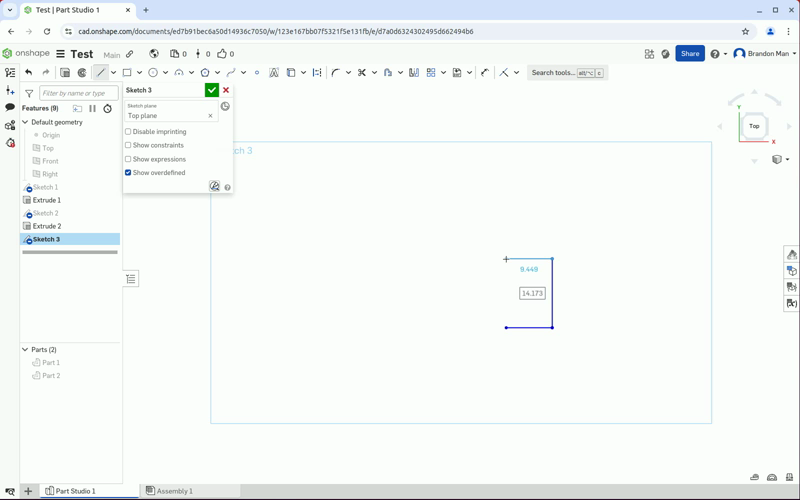
key_up(shift)
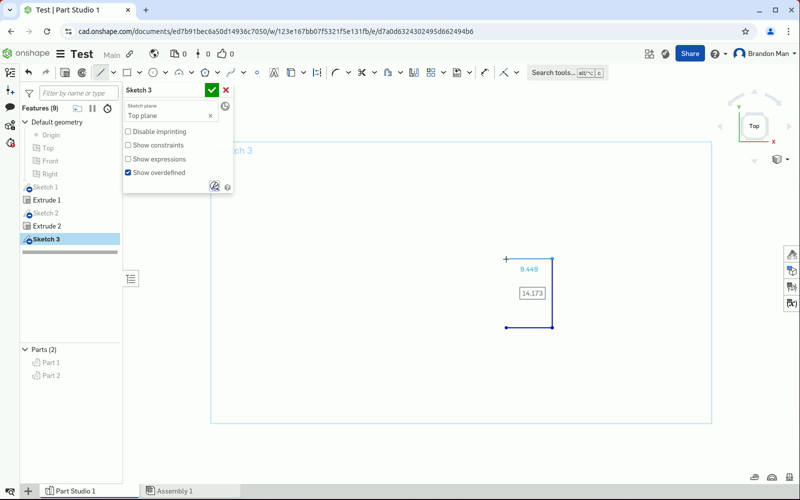
key_down(shift)
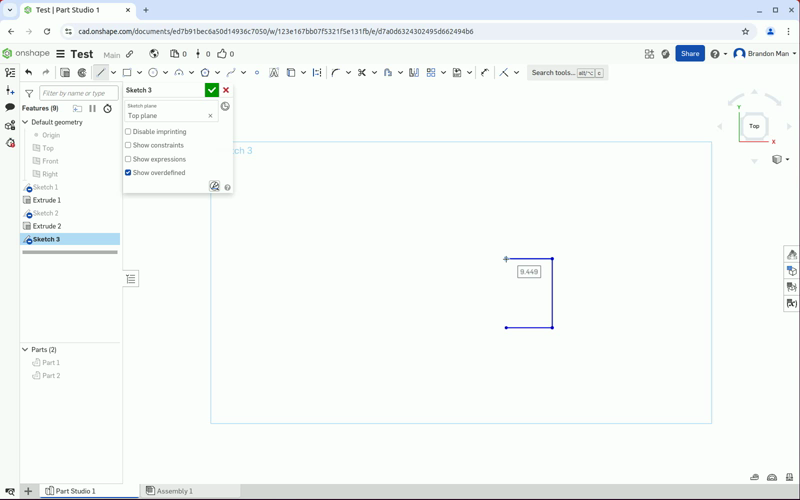
mouse_move(506, 327)
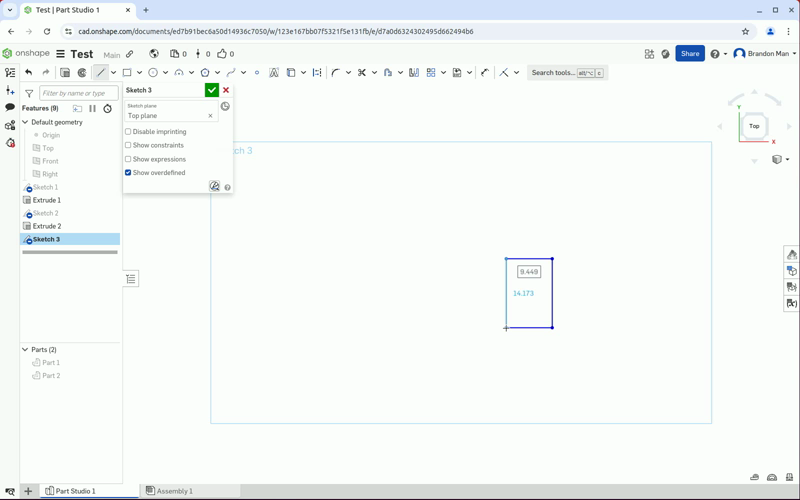
key_up(shift)
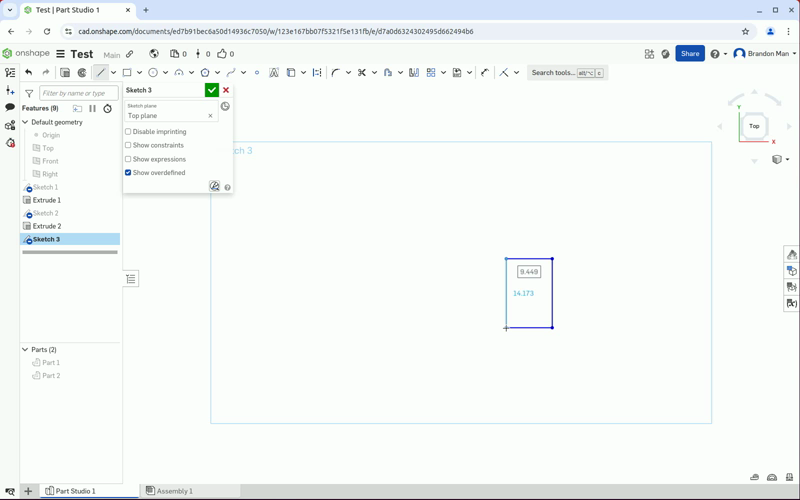
click(506, 327)
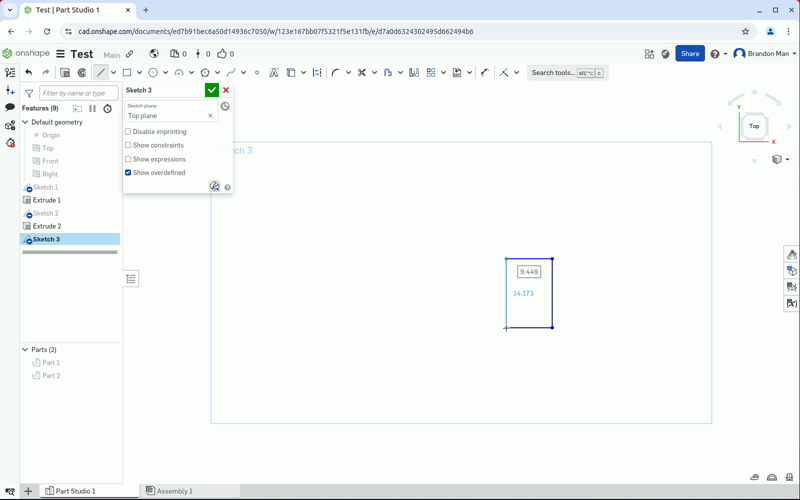
key(esc)
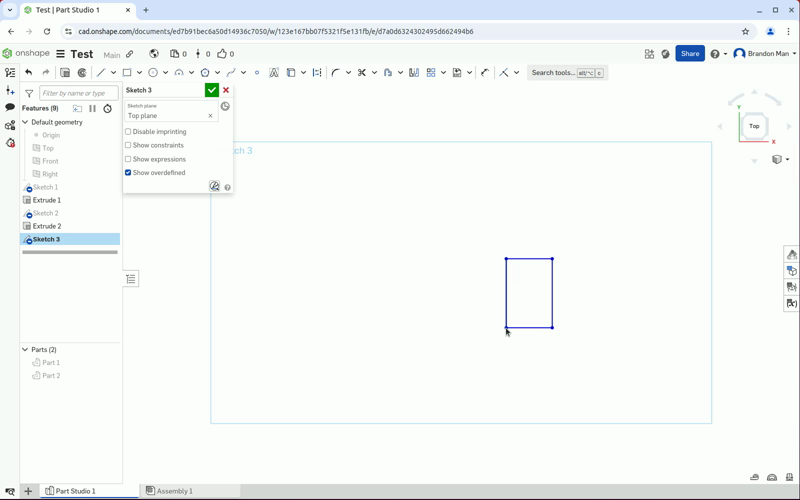
mouse_move(540, 297)
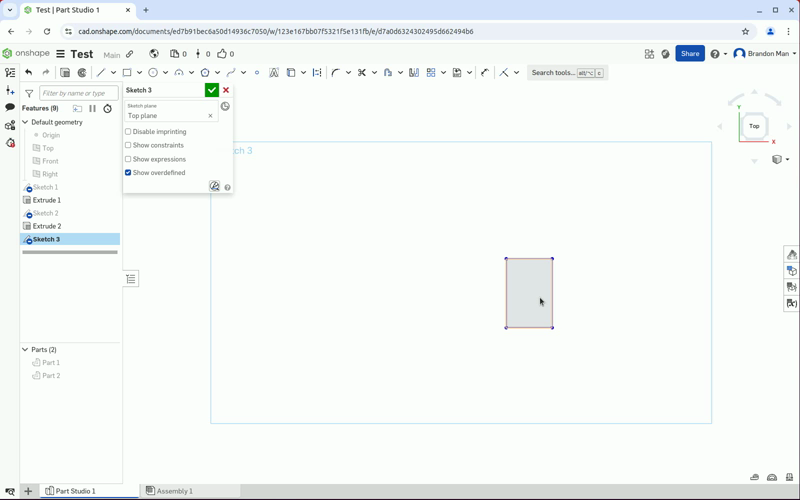
click(540, 297)
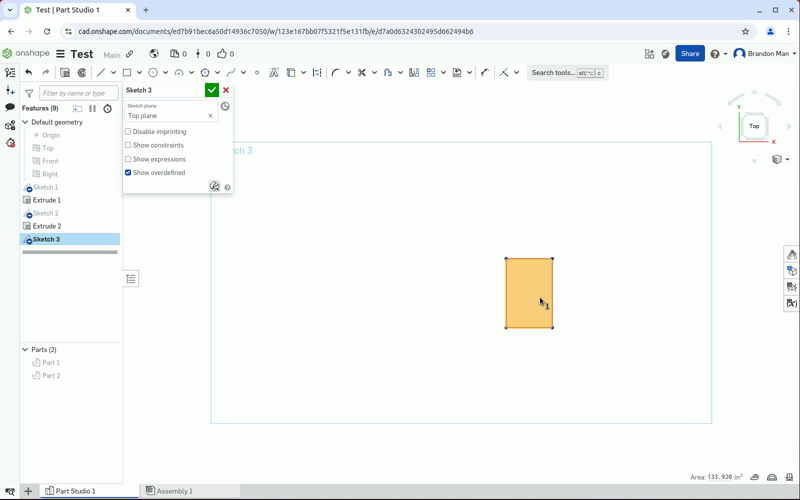
mouse_move(73, 352)
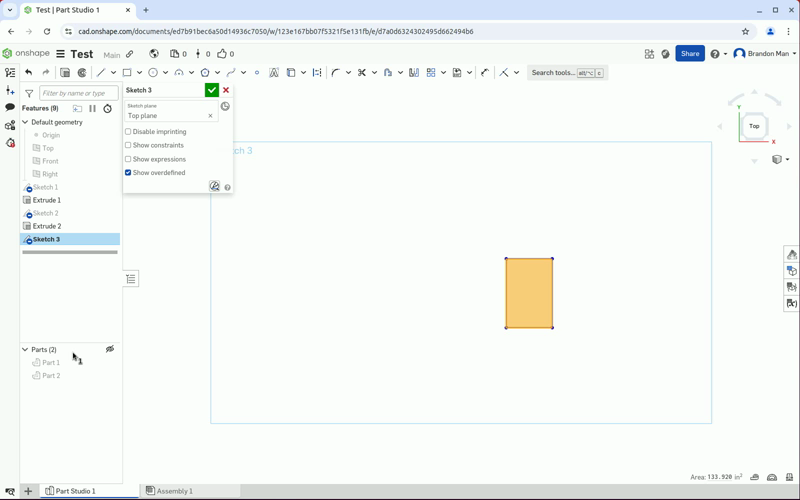
key(shift+y)
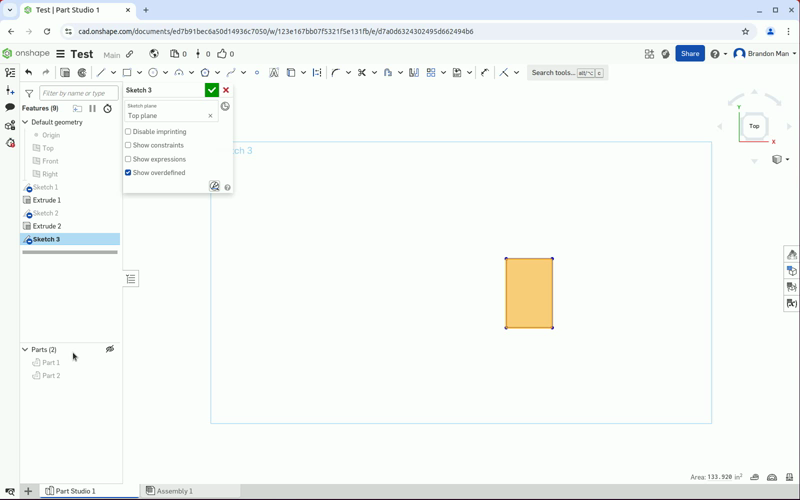
key(shift+e)
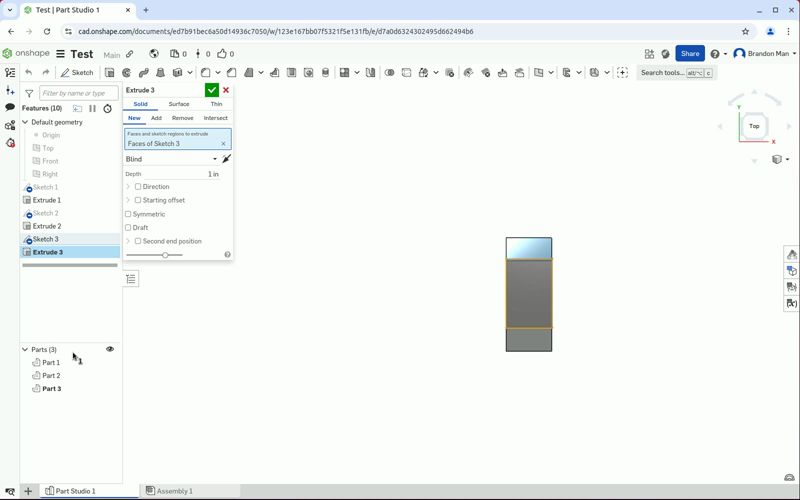
mouse_move(143, 106)
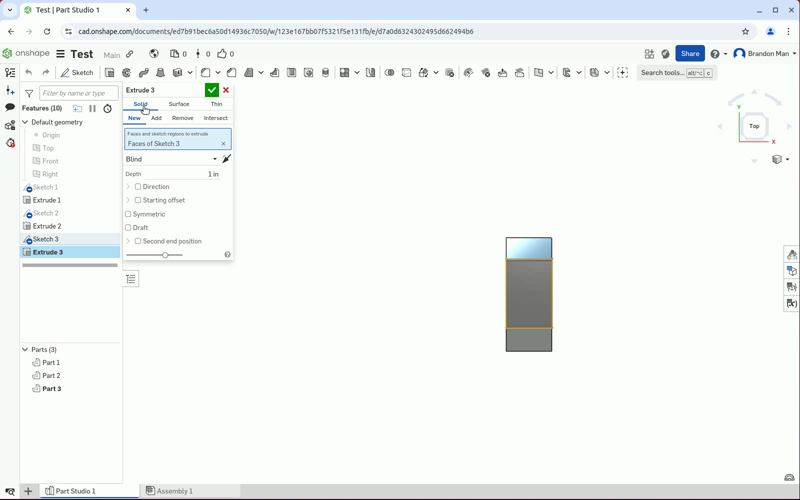
click(143, 106)
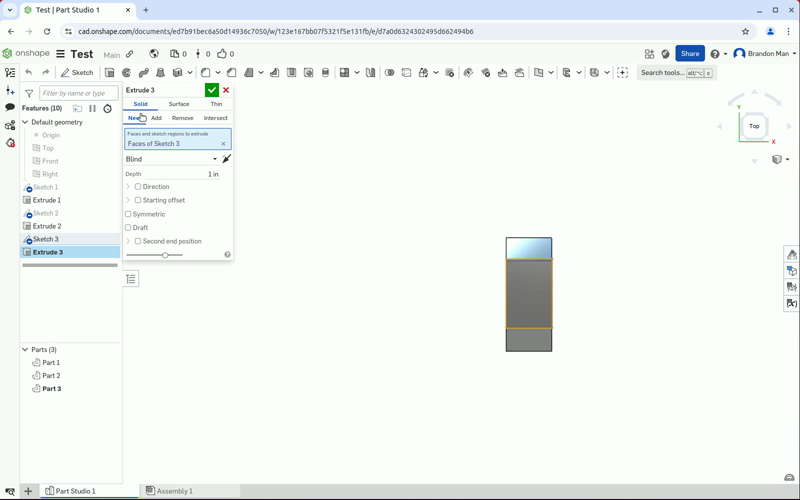
mouse_move(137, 120)
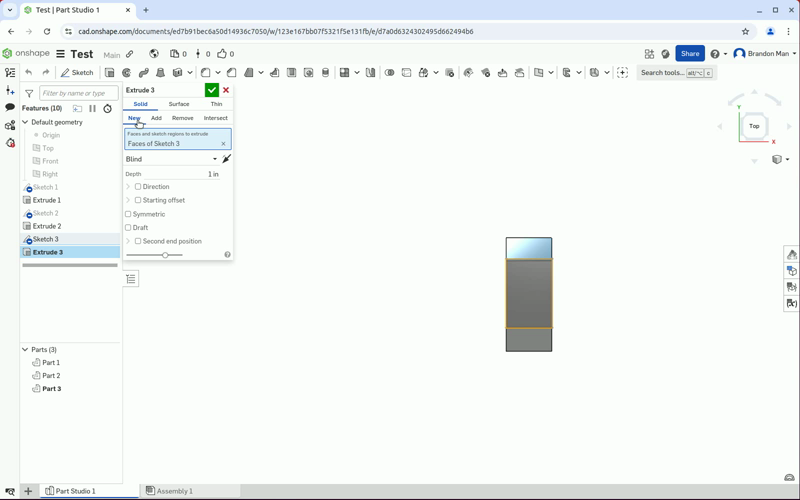
click(137, 120)
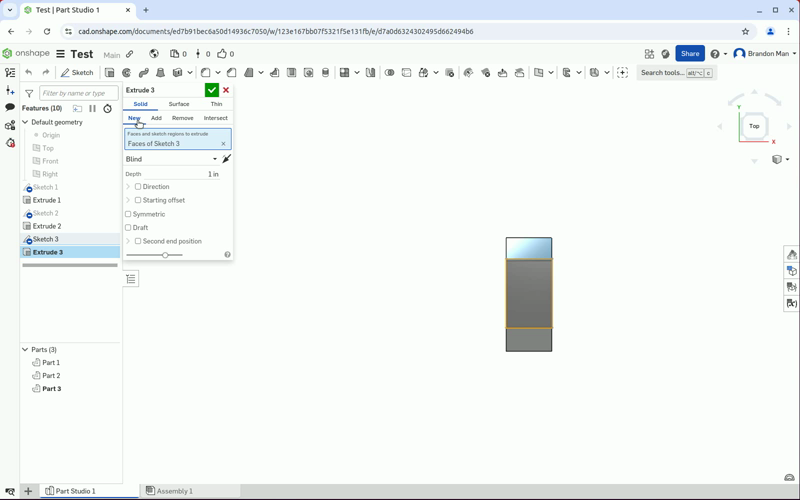
key(tab, 4)
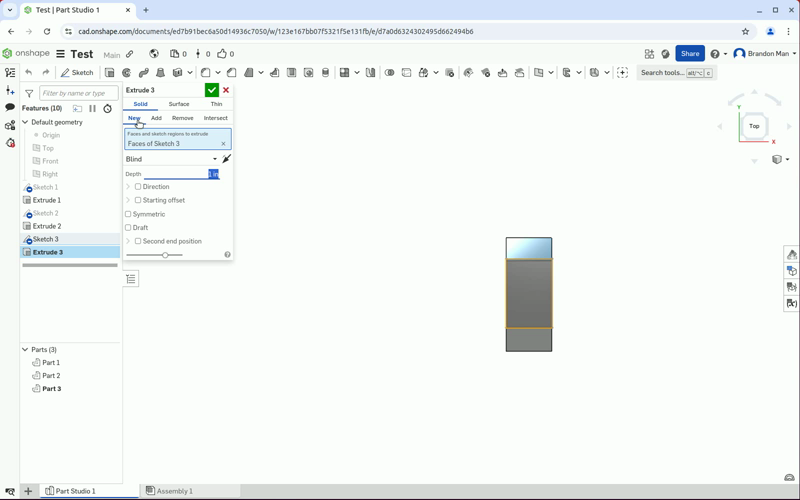
text(18.535)
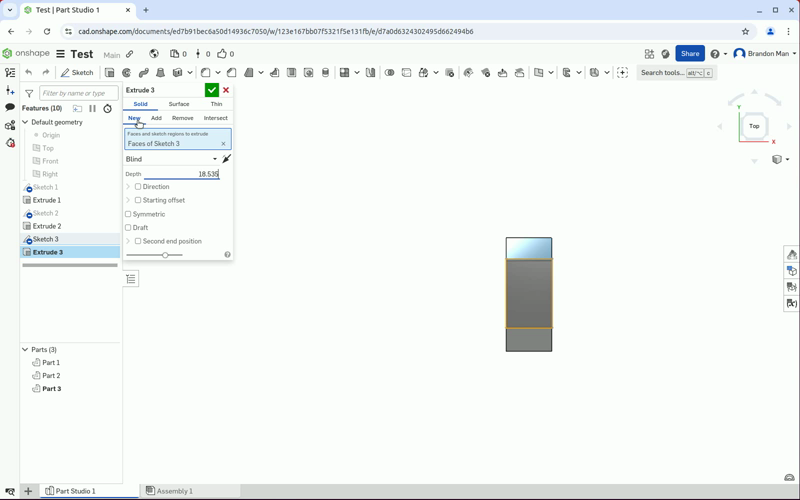
key(enter)
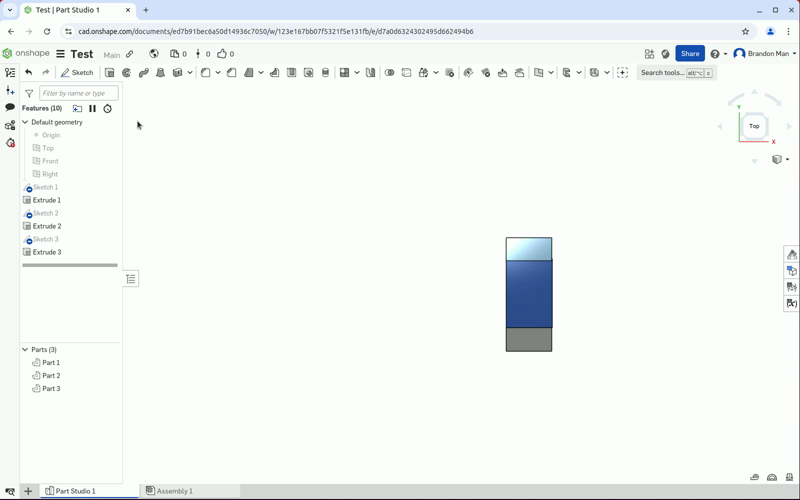
key(shift+h)
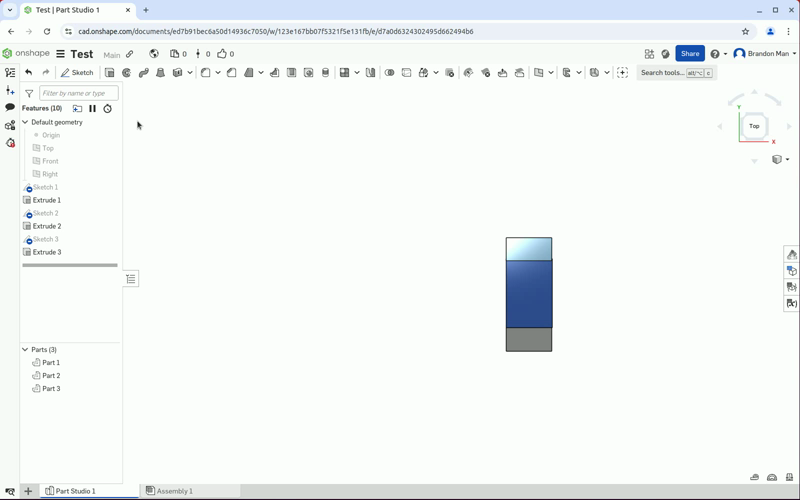
key(shift+h)
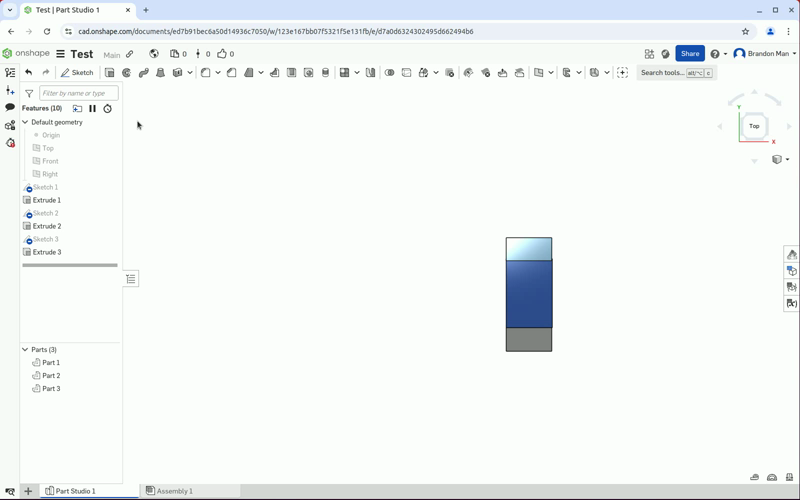
mouse_move(73, 189)
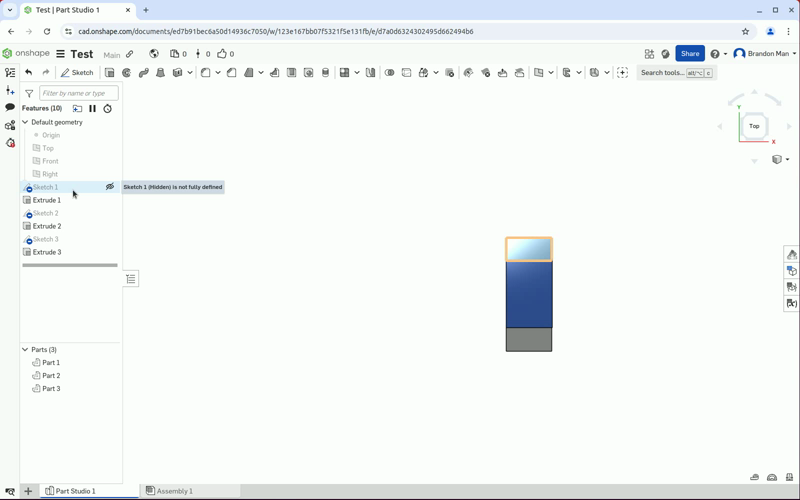
click(73, 189)
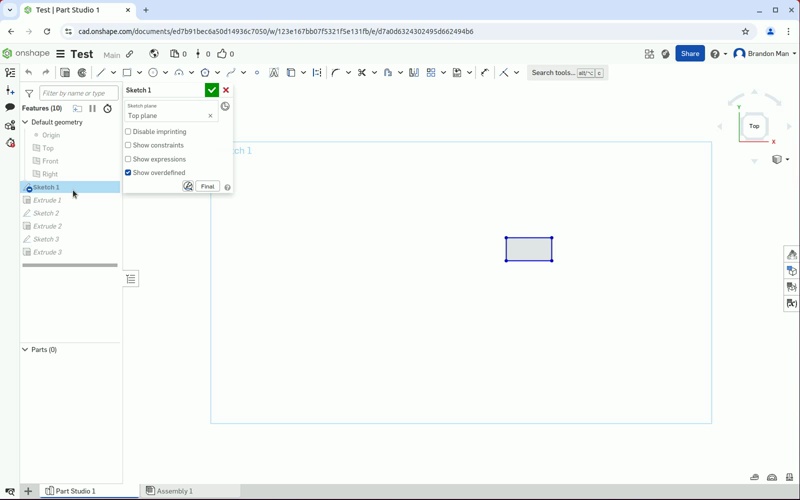
mouse_move(229, 92)
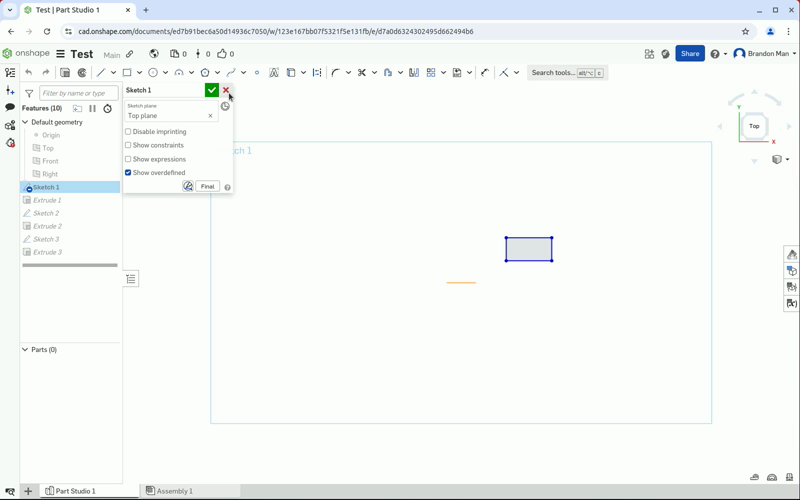
click(229, 92)
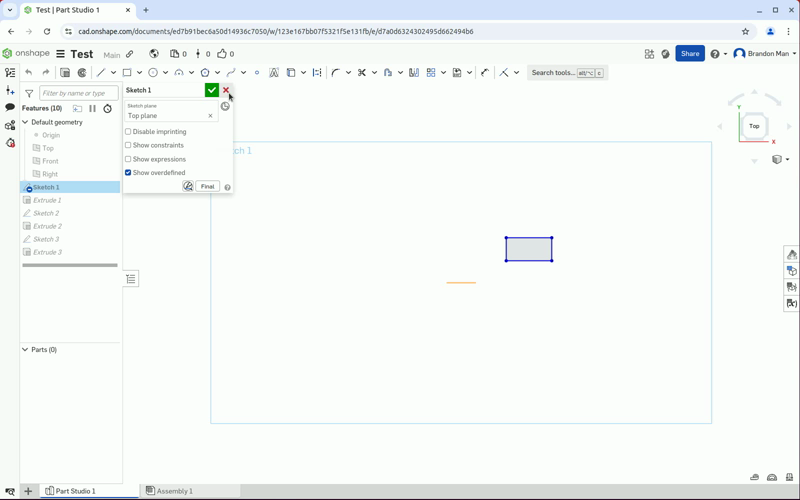
key(shift+s)
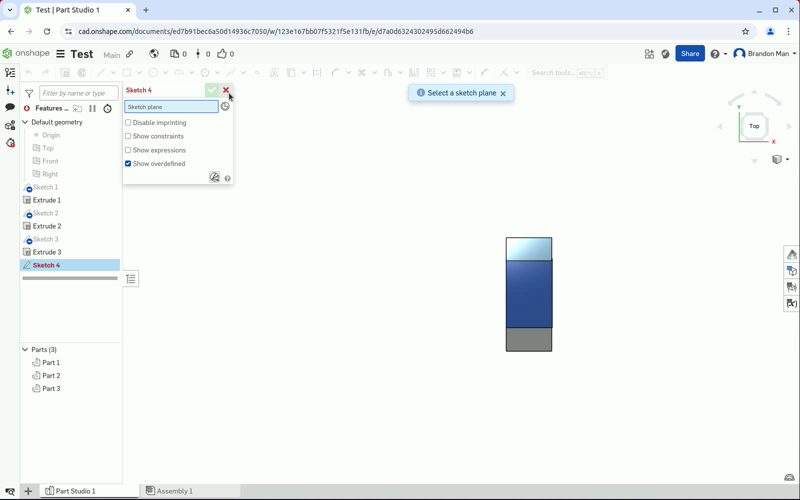
mouse_move(73, 150)
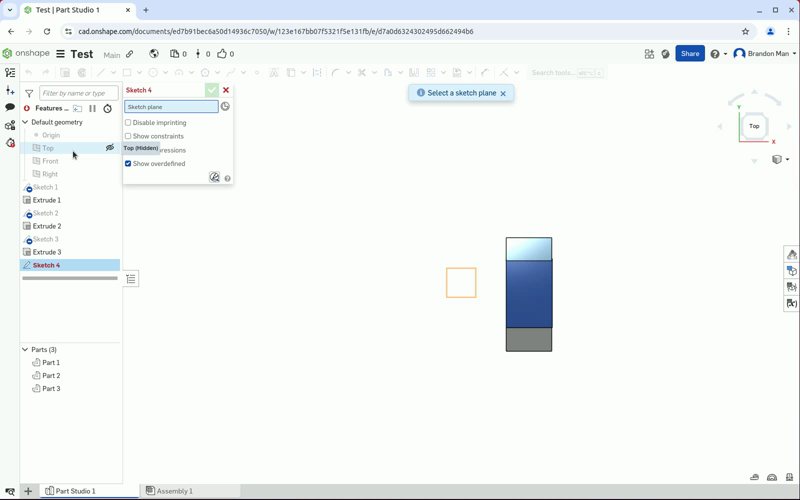
click(73, 150)
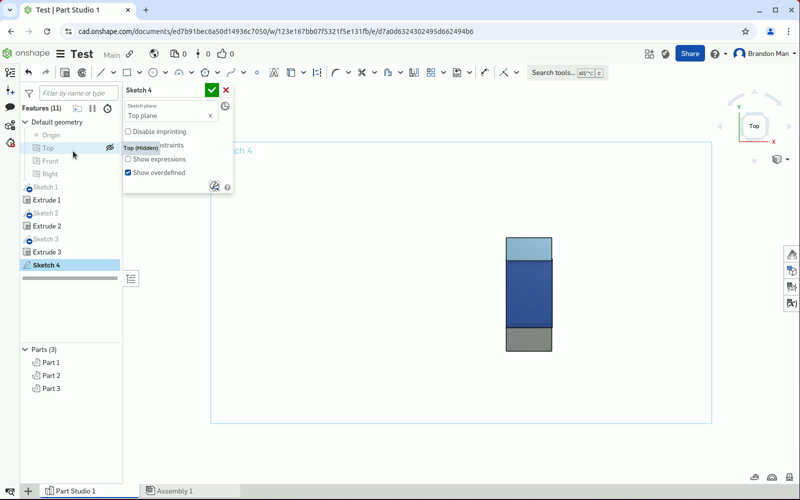
mouse_move(73, 352)
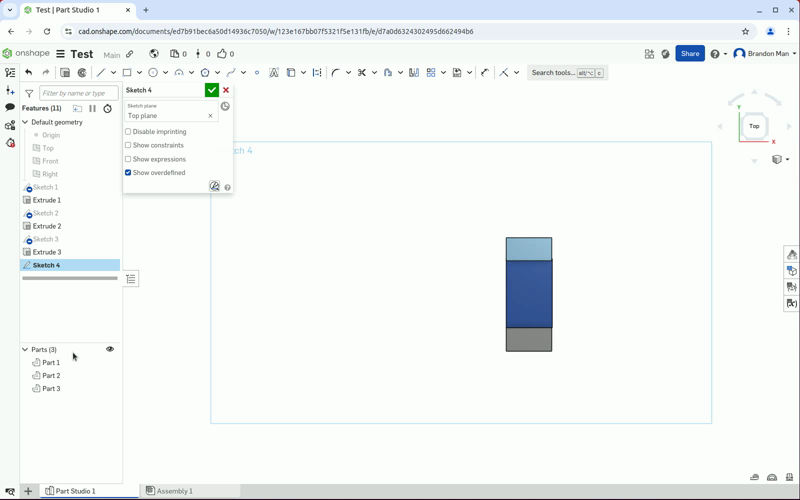
key(y)
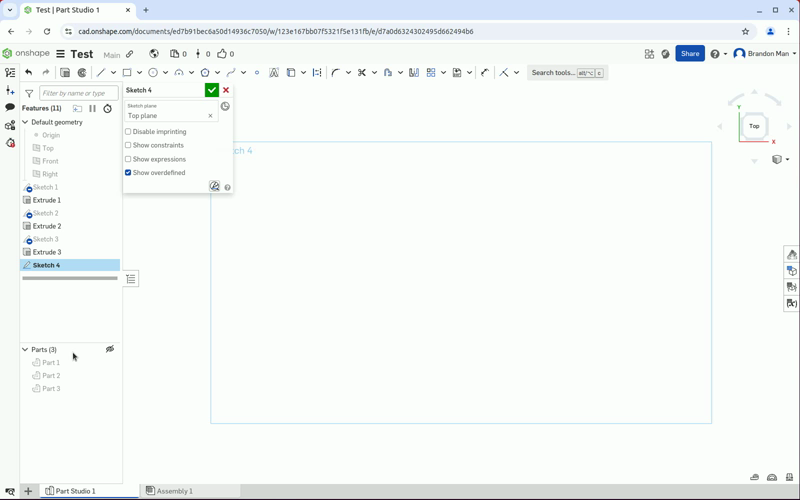
key(l)
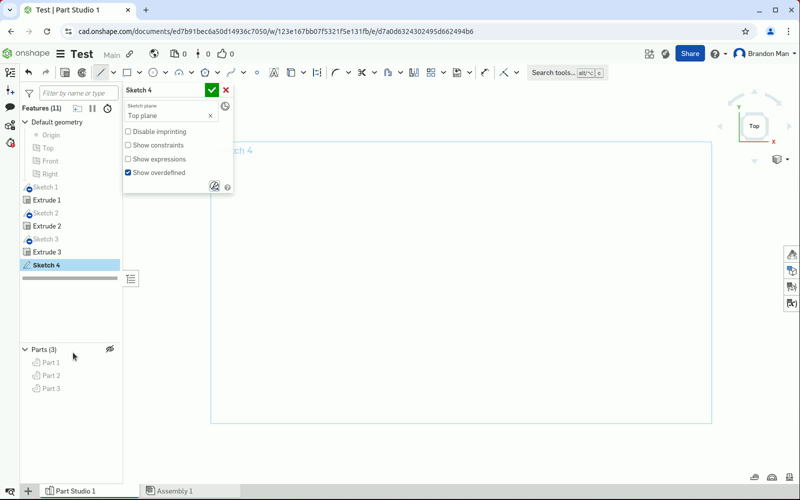
key_down(shift)
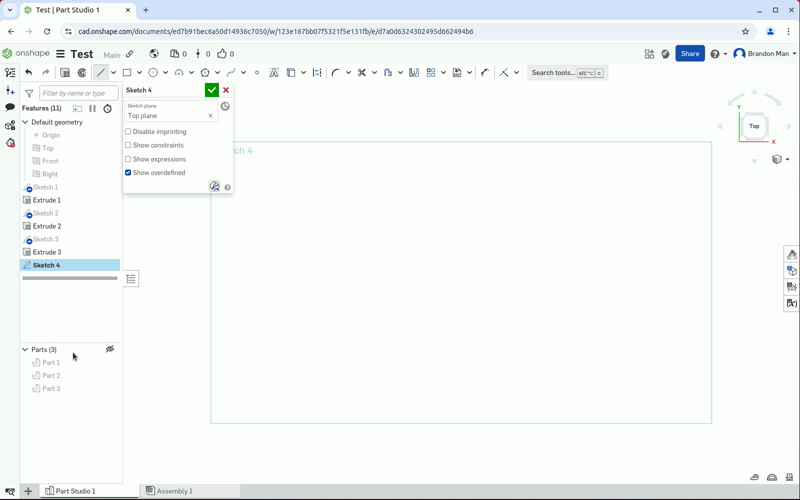
mouse_move(393, 351)
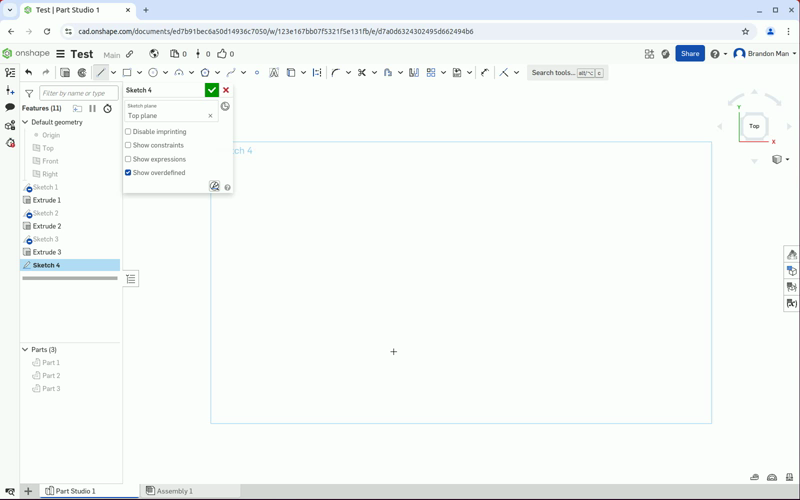
click(393, 351)
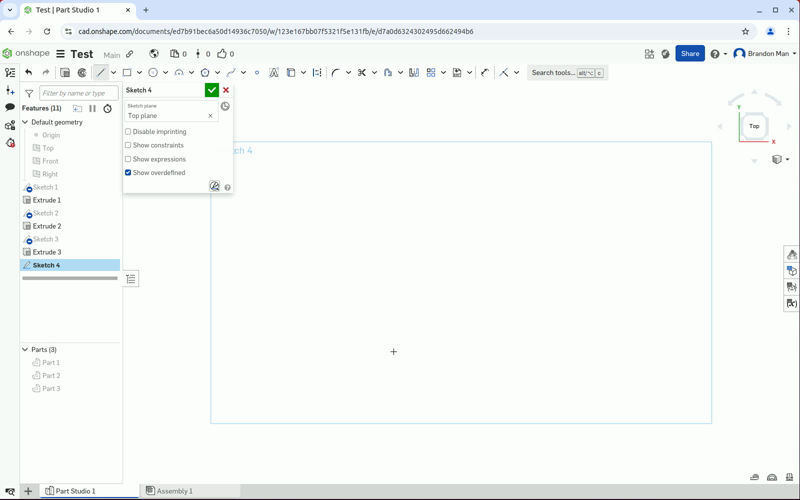
key_up(shift)
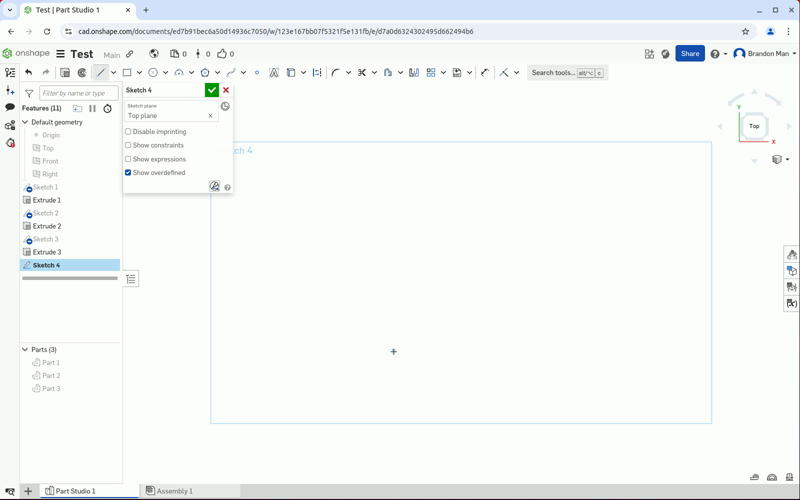
key_down(shift)
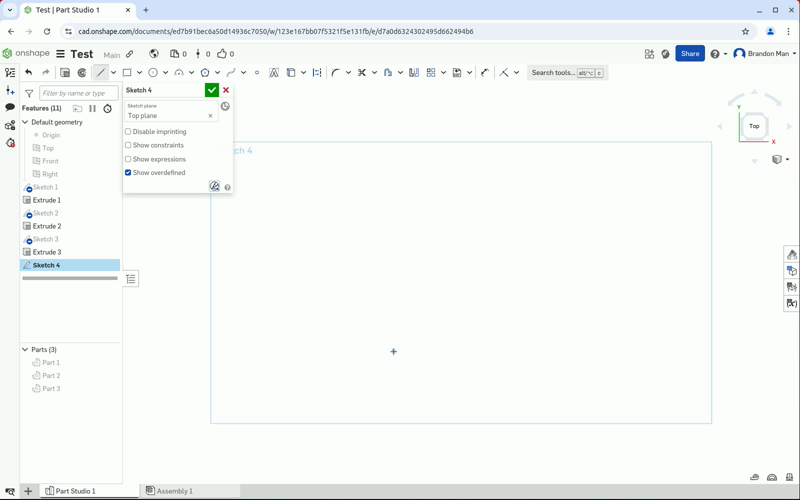
mouse_move(506, 351)
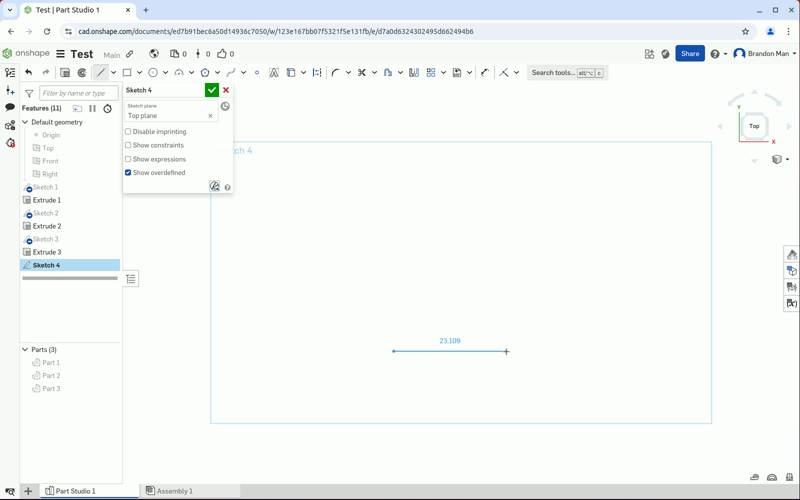
click(506, 351)
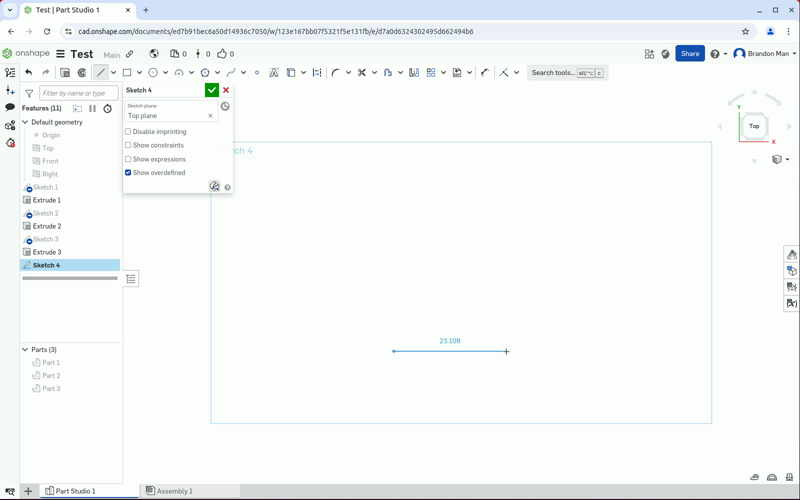
key_up(shift)
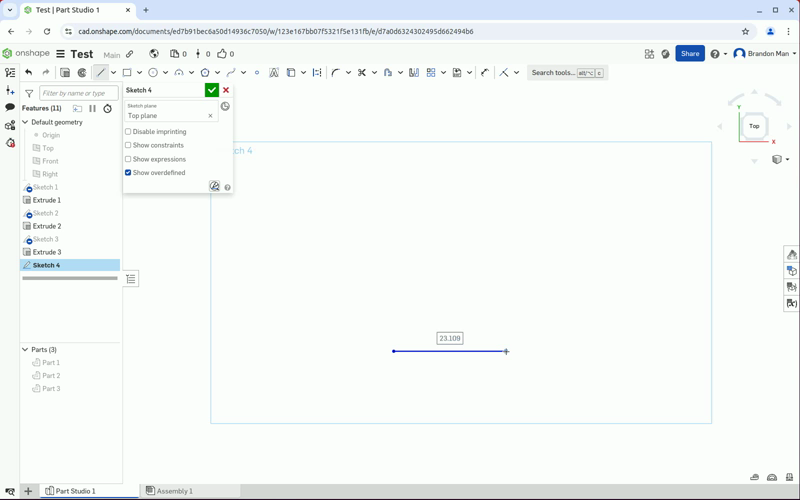
key_down(shift)
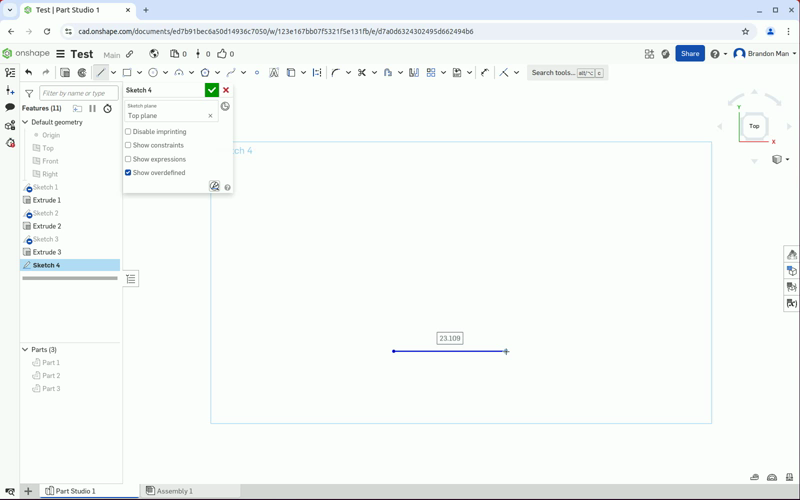
mouse_move(536, 351)
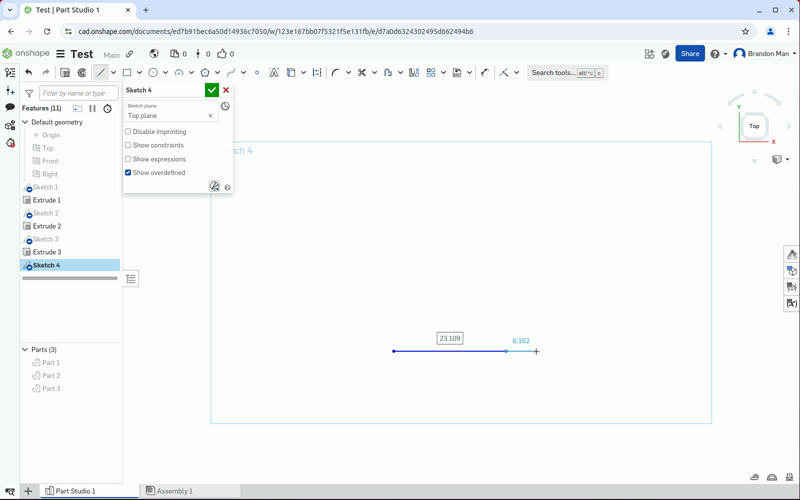
mouse_move(506, 328)
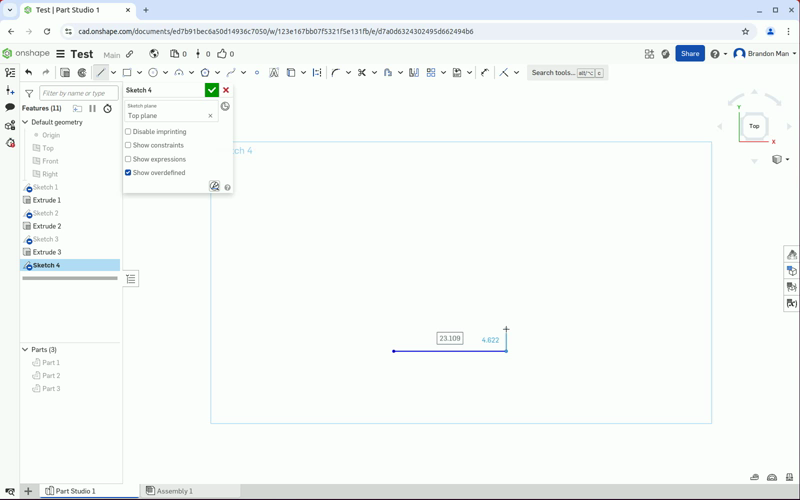
click(506, 328)
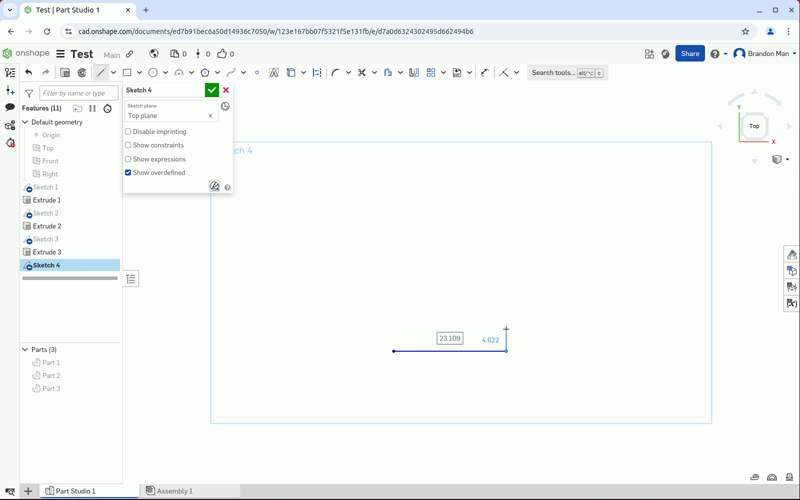
key_up(shift)
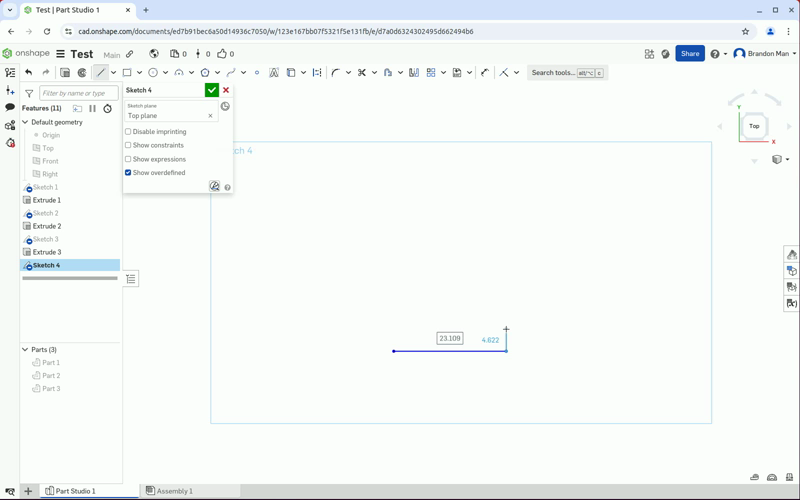
key_down(shift)
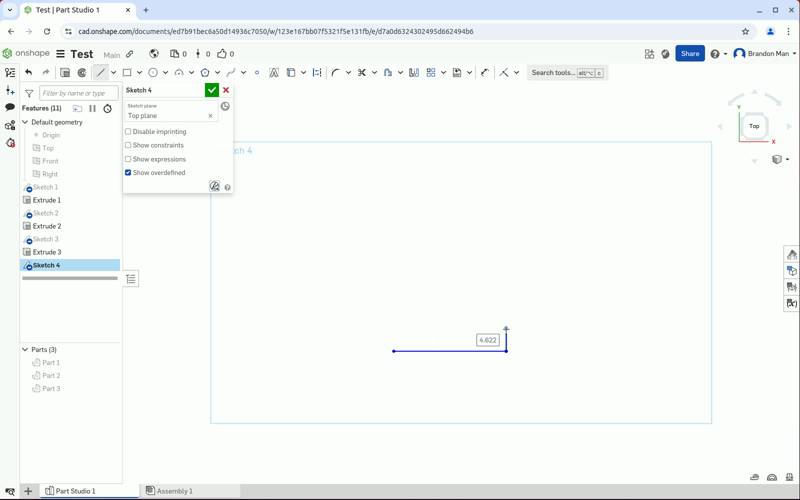
mouse_move(506, 261)
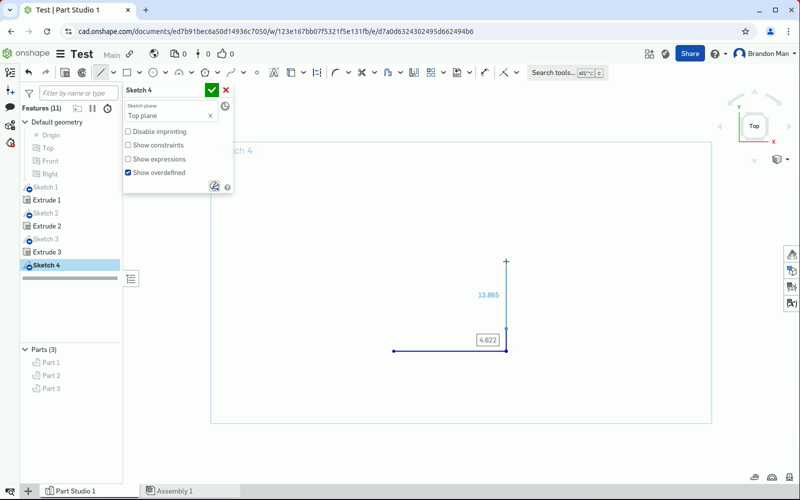
click(506, 261)
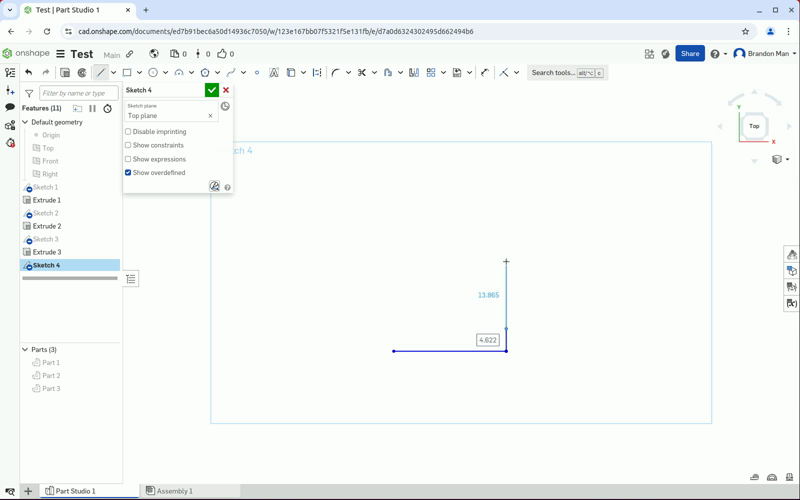
key_up(shift)
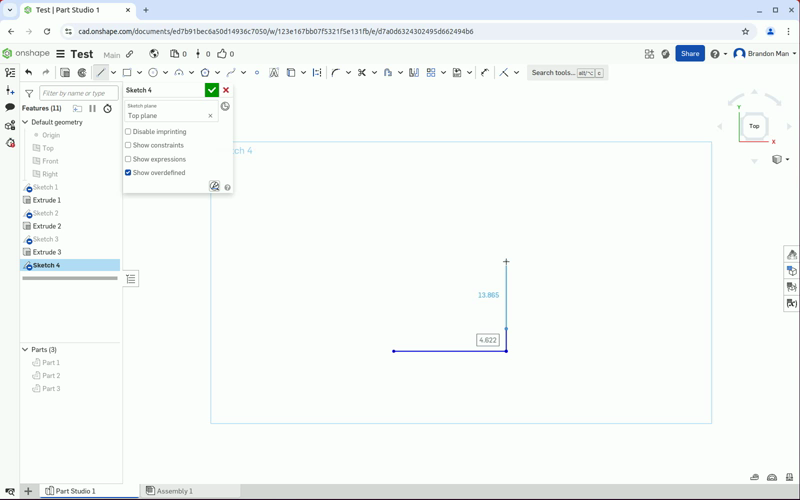
key_down(shift)
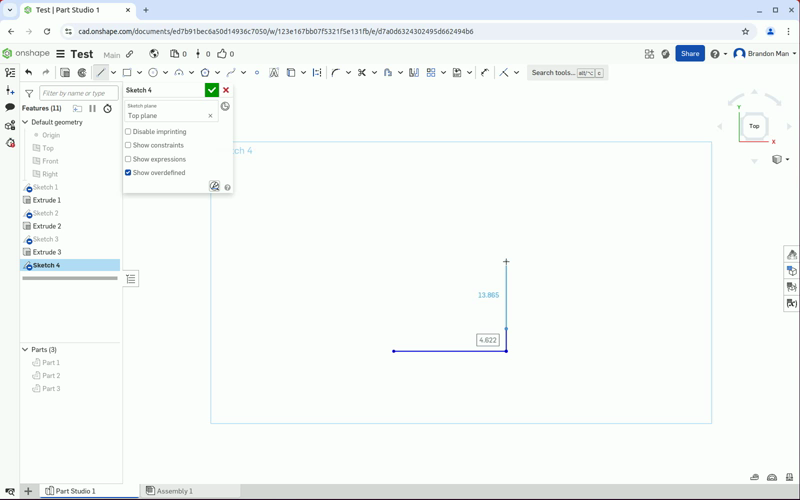
mouse_move(536, 261)
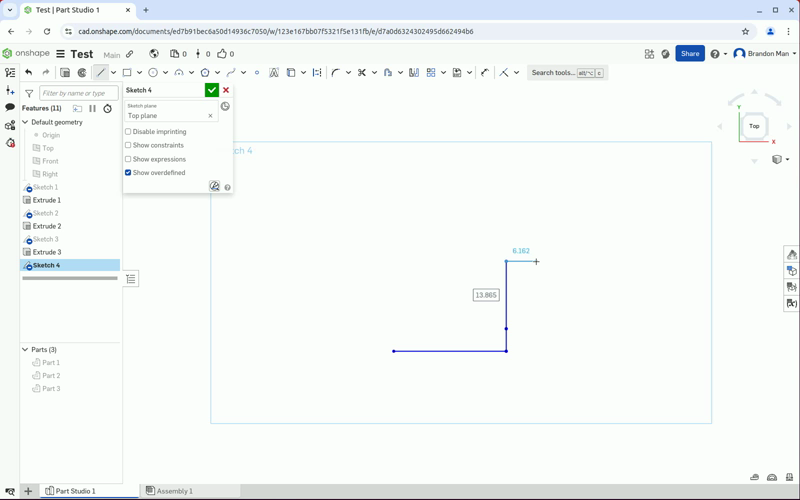
mouse_move(506, 238)
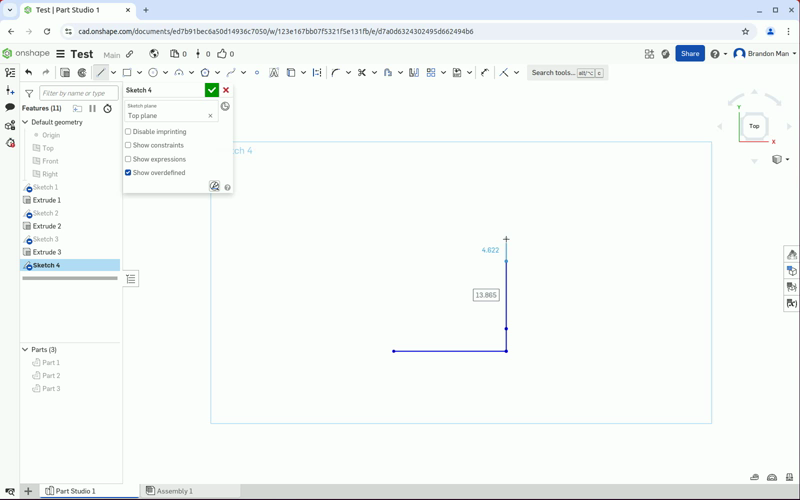
click(506, 238)
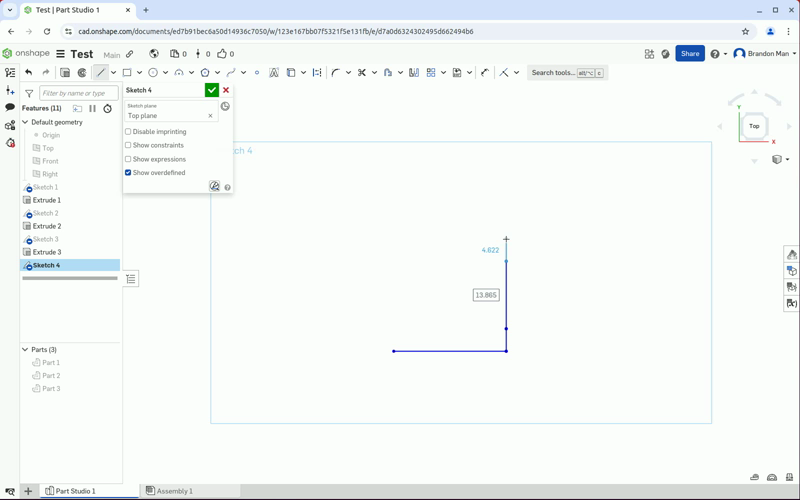
key_up(shift)
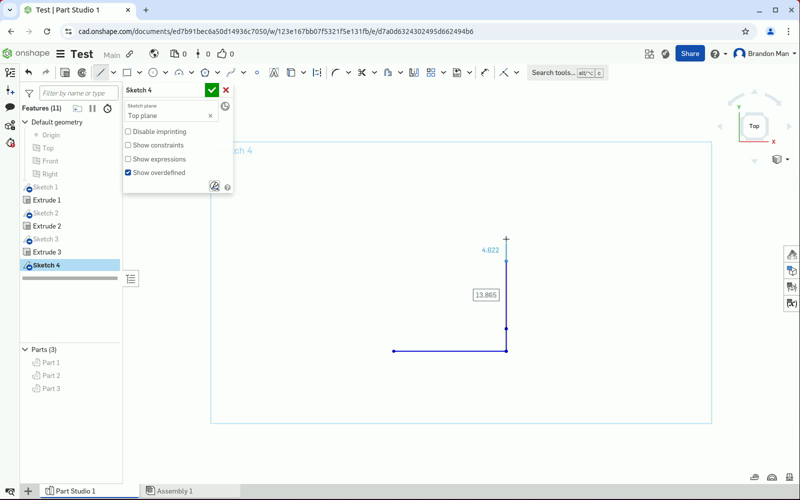
key_down(shift)
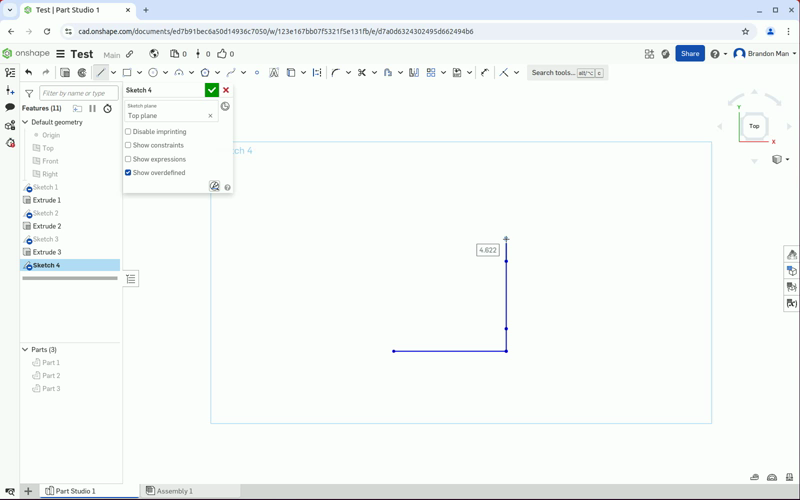
mouse_move(393, 238)
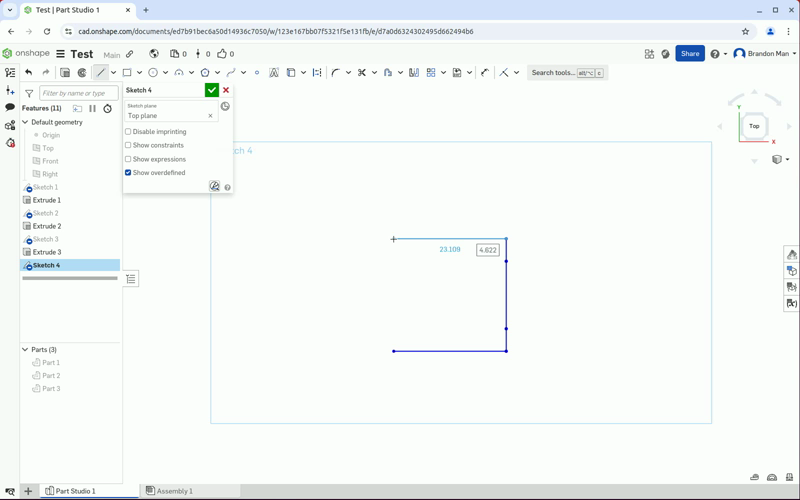
click(393, 238)
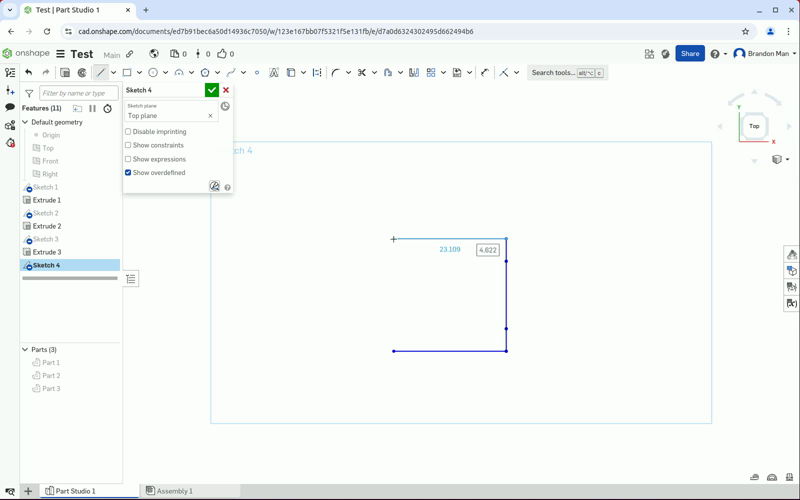
key_up(shift)
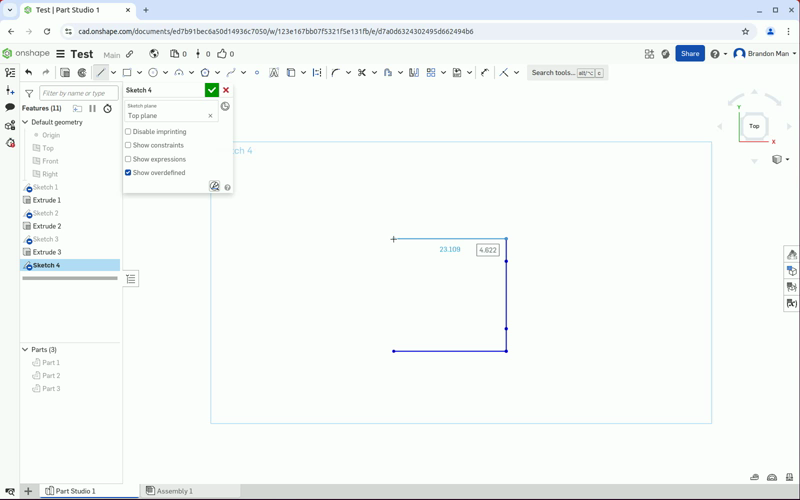
key_down(shift)
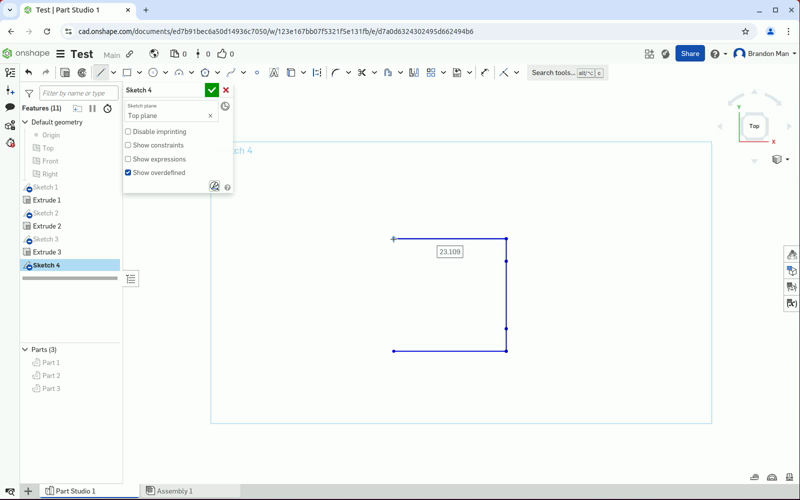
mouse_move(423, 238)
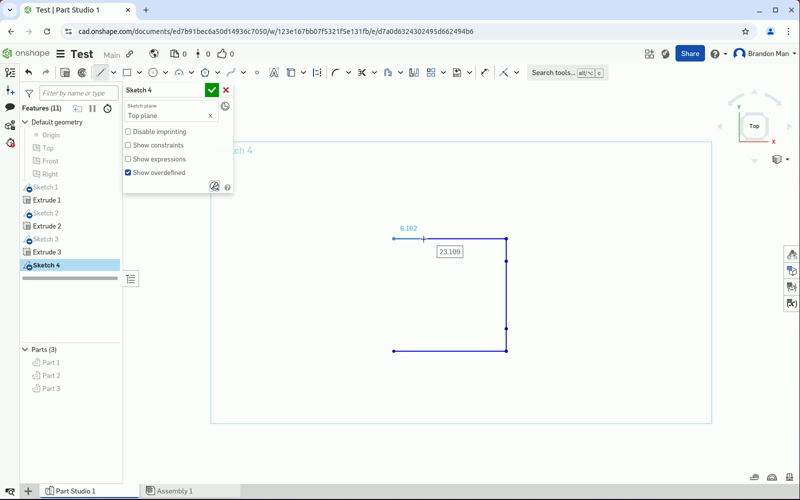
mouse_move(393, 283)
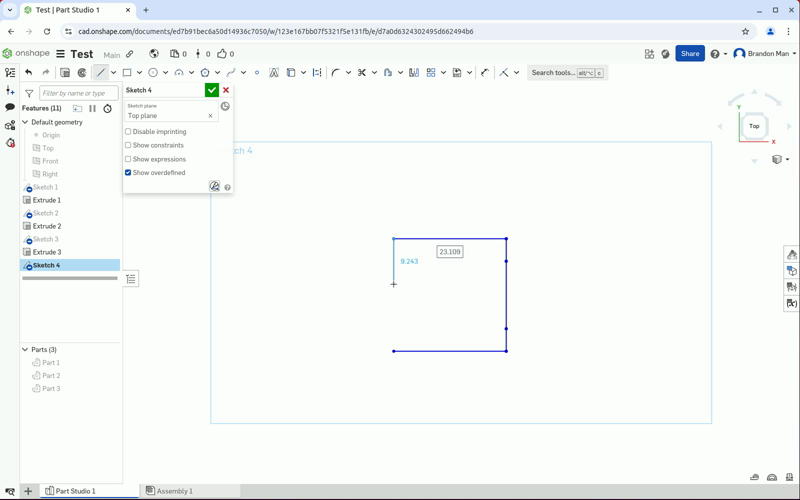
click(393, 283)
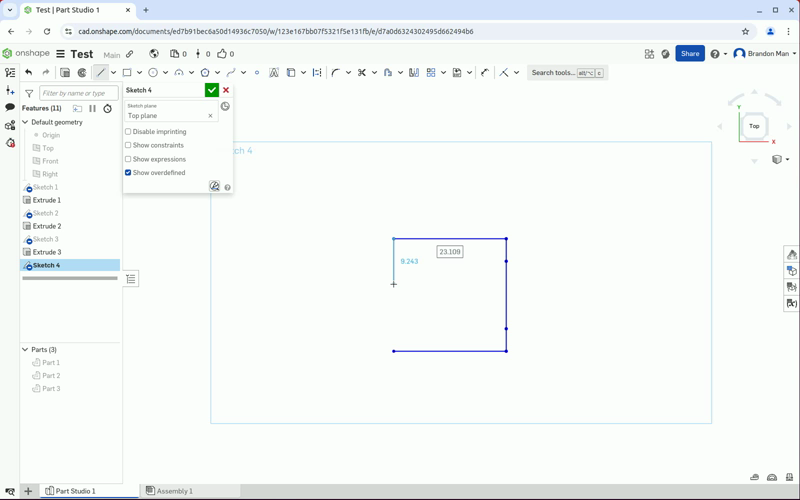
key_up(shift)
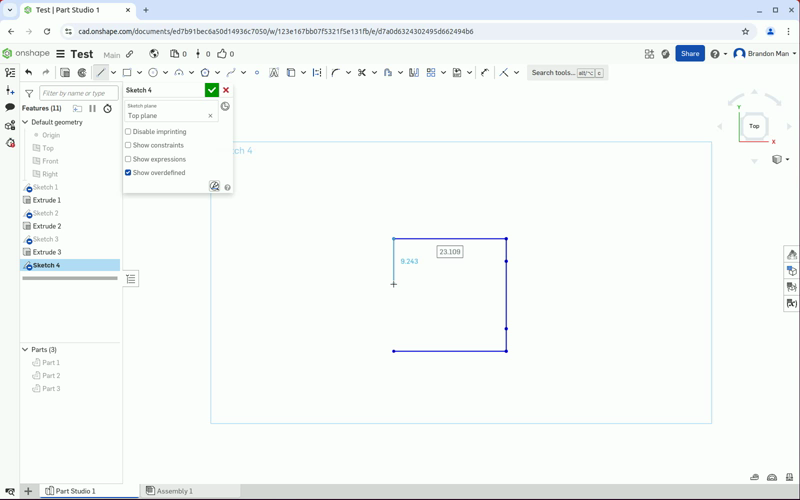
key_down(shift)
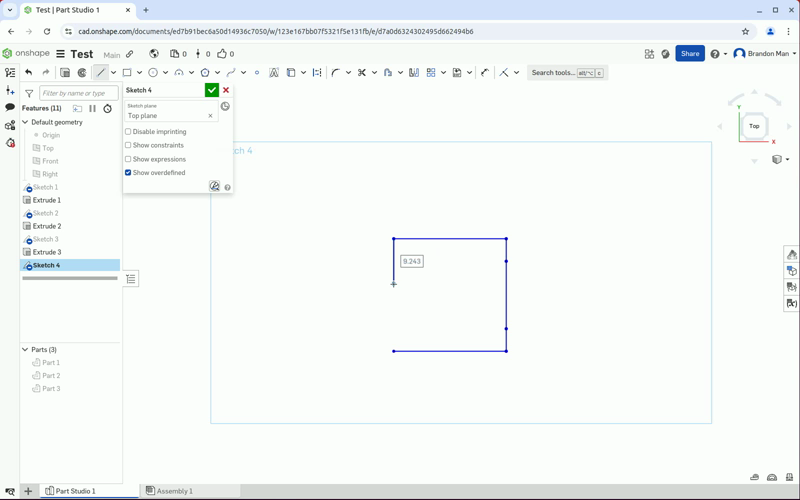
mouse_move(461, 283)
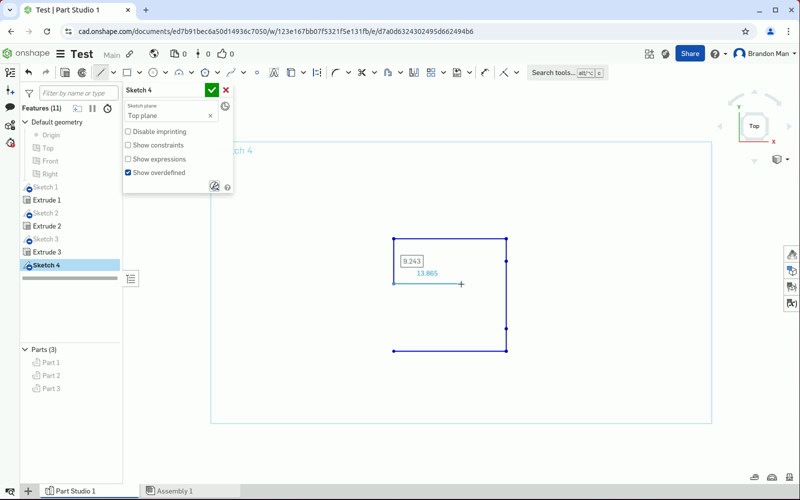
click(461, 283)
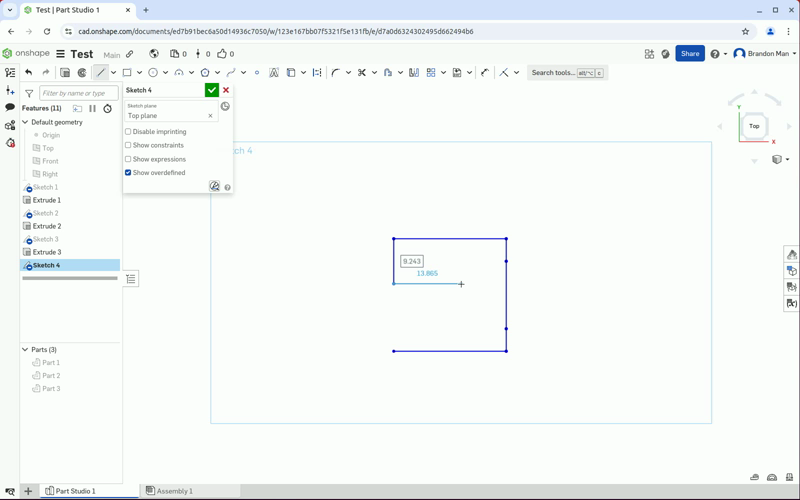
key_up(shift)
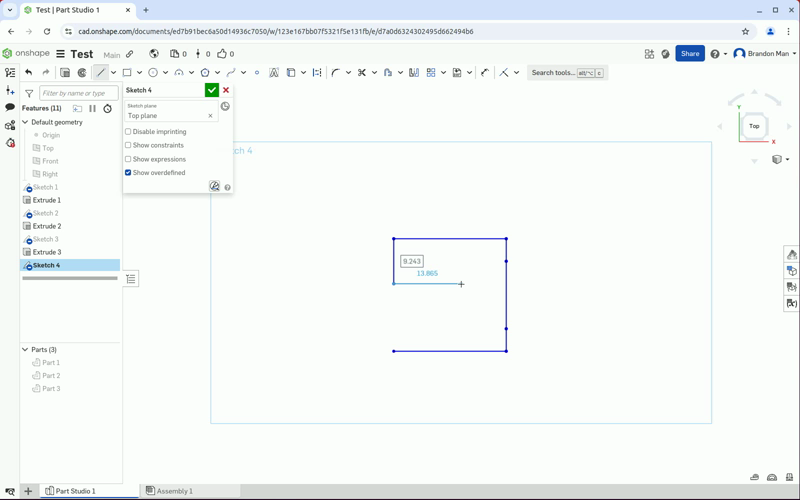
key_down(shift)
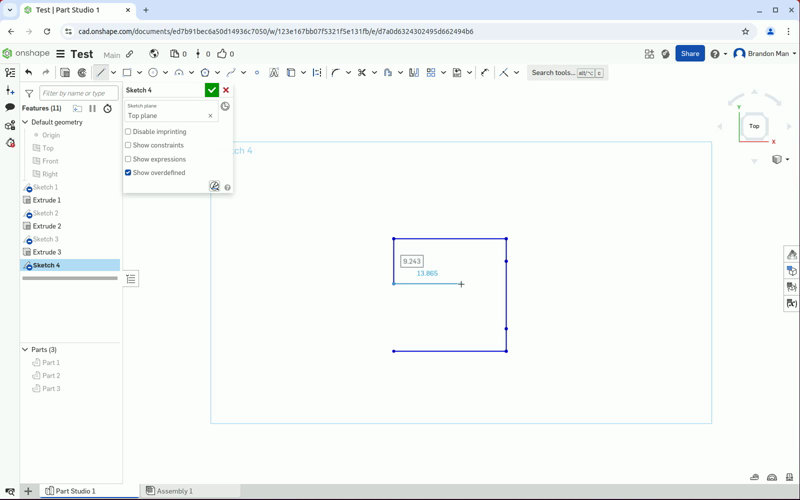
mouse_move(491, 283)
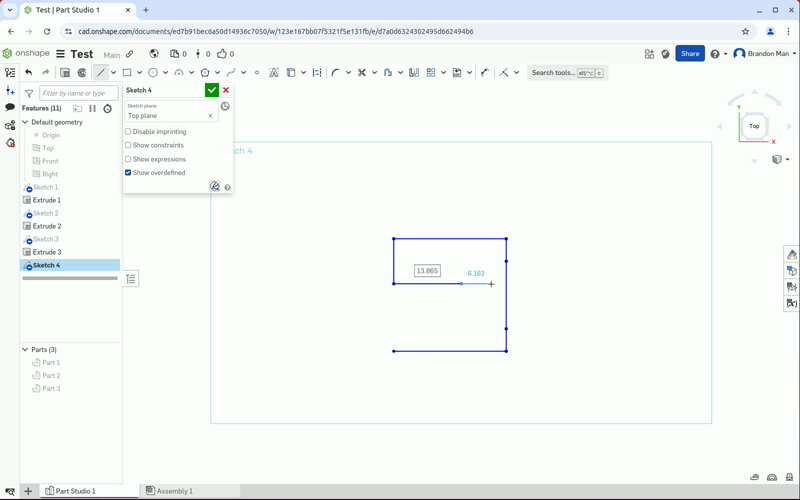
mouse_move(461, 306)
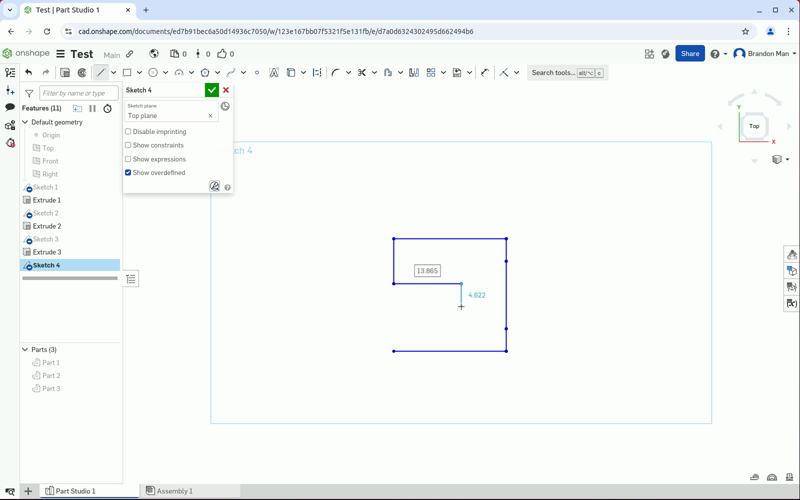
click(461, 306)
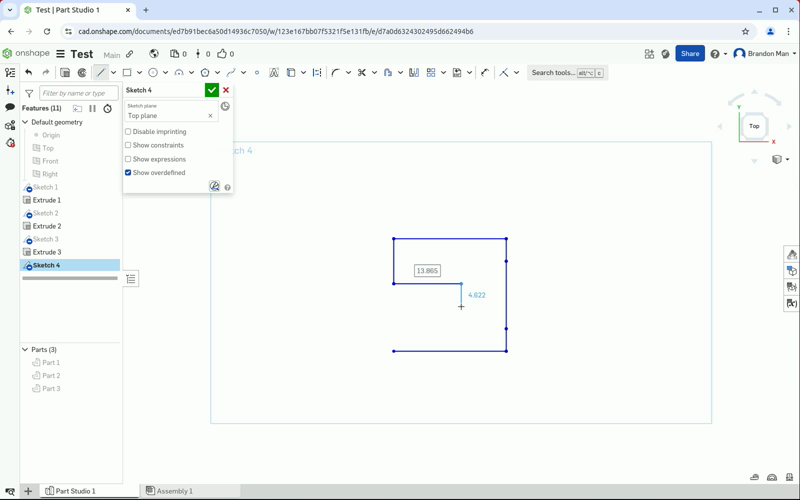
key_up(shift)
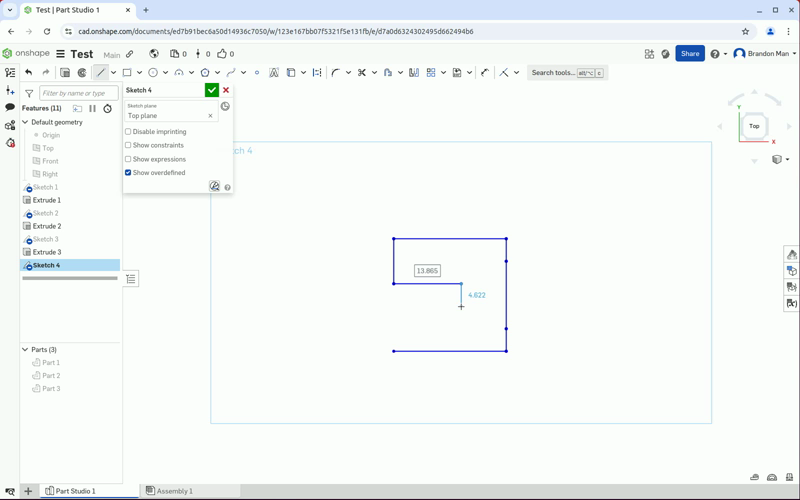
key_down(shift)
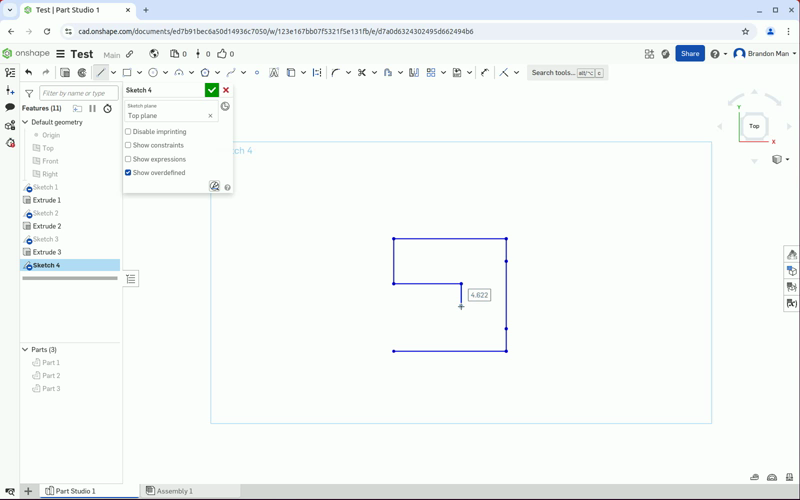
mouse_move(393, 306)
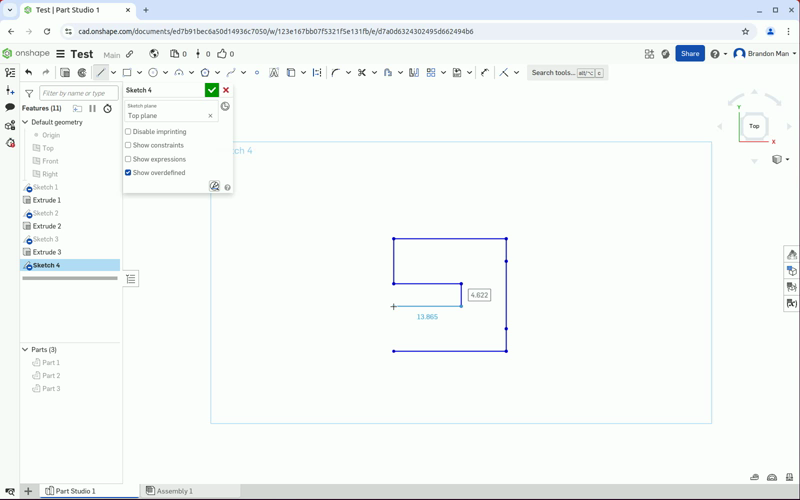
click(393, 306)
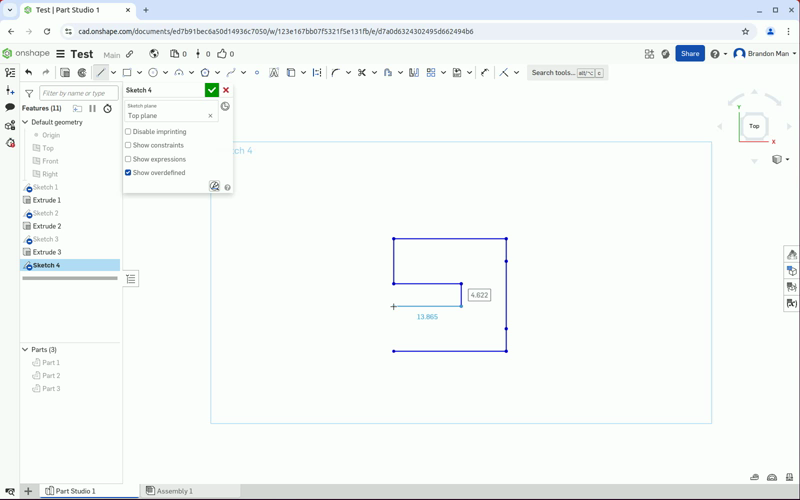
key_up(shift)
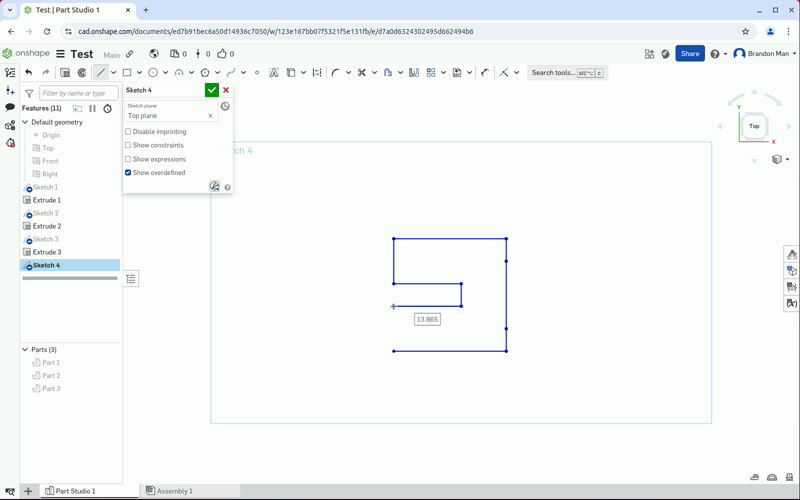
mouse_move(423, 306)
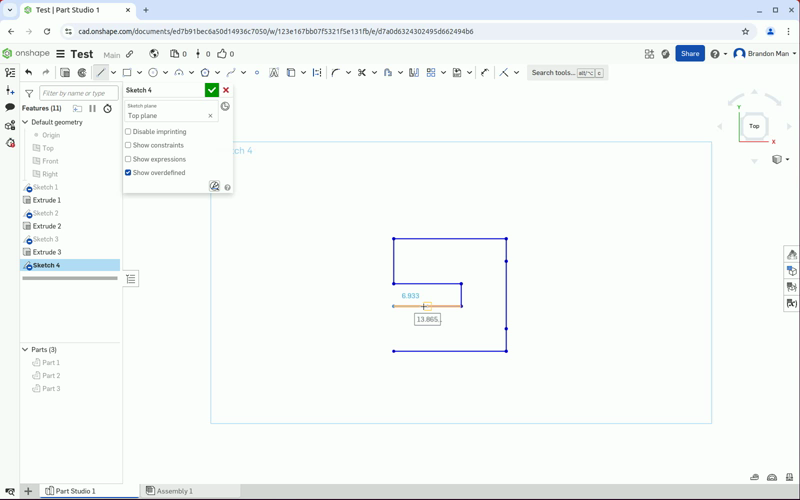
key_down(shift)
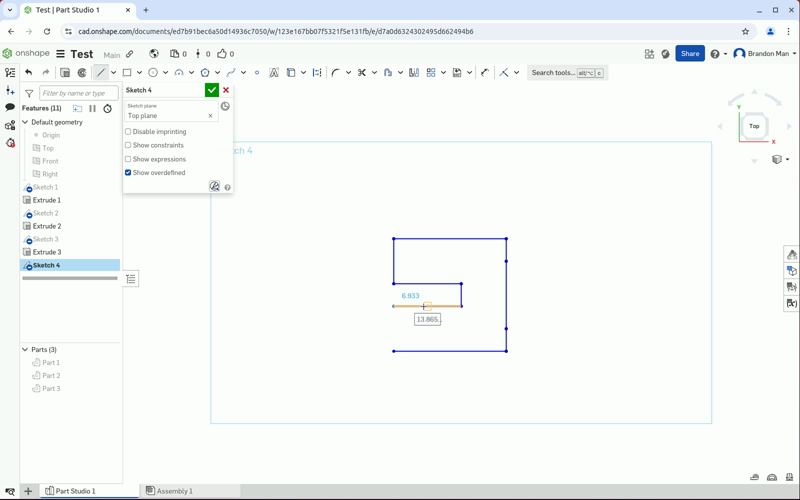
mouse_move(393, 351)
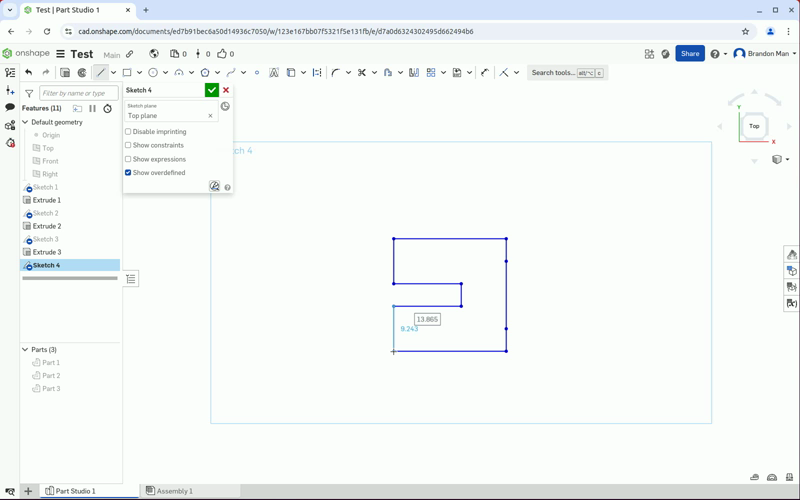
key_up(shift)
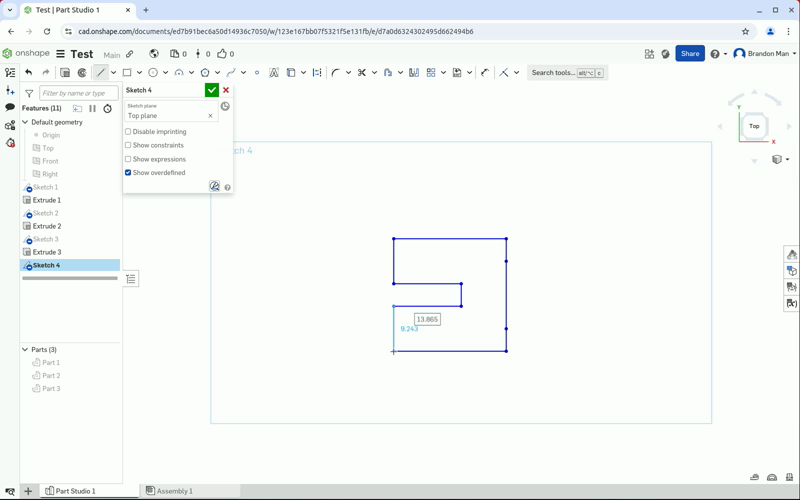
click(393, 351)
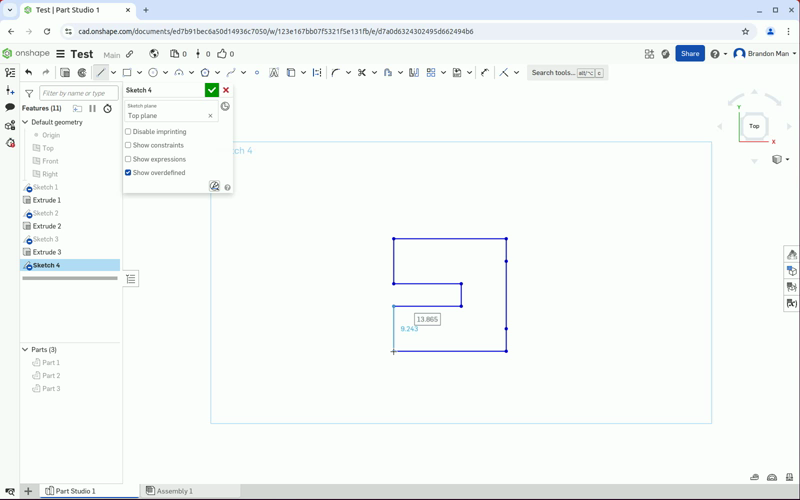
key(esc)
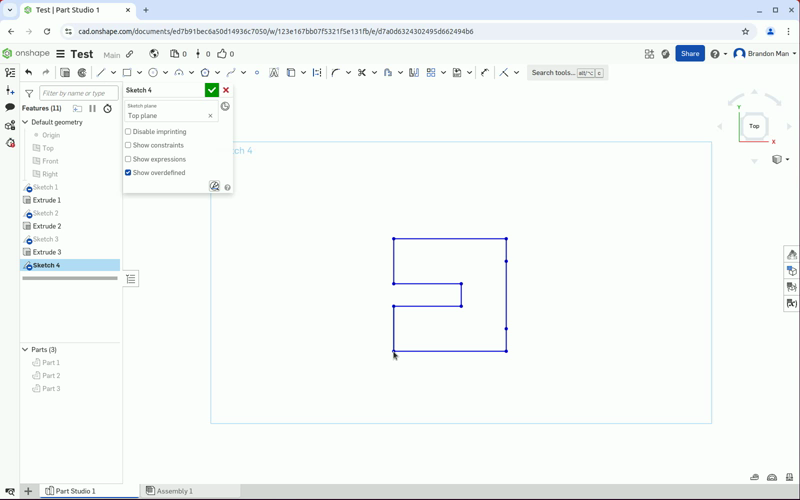
mouse_move(480, 262)
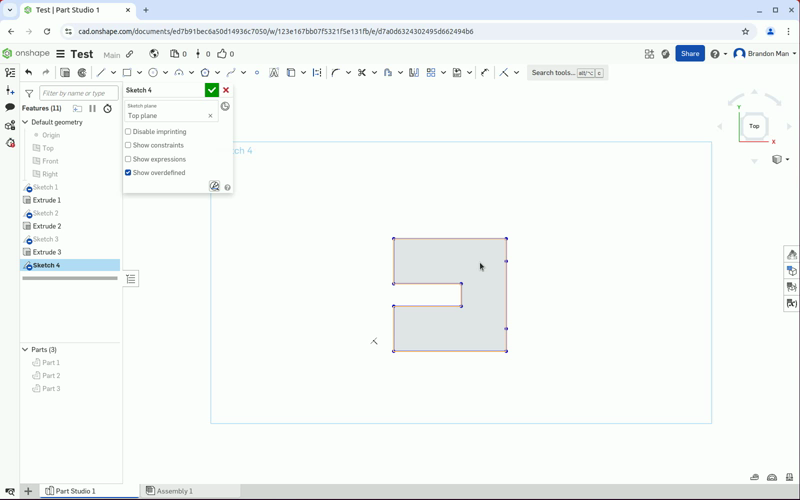
click(480, 262)
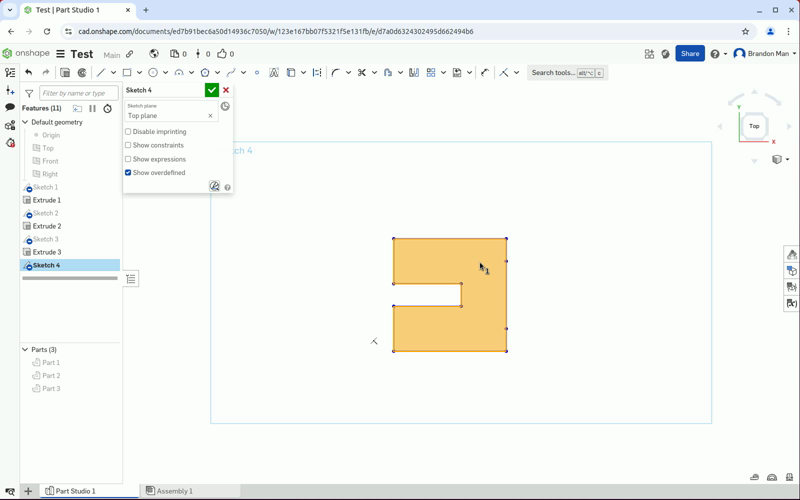
mouse_move(73, 352)
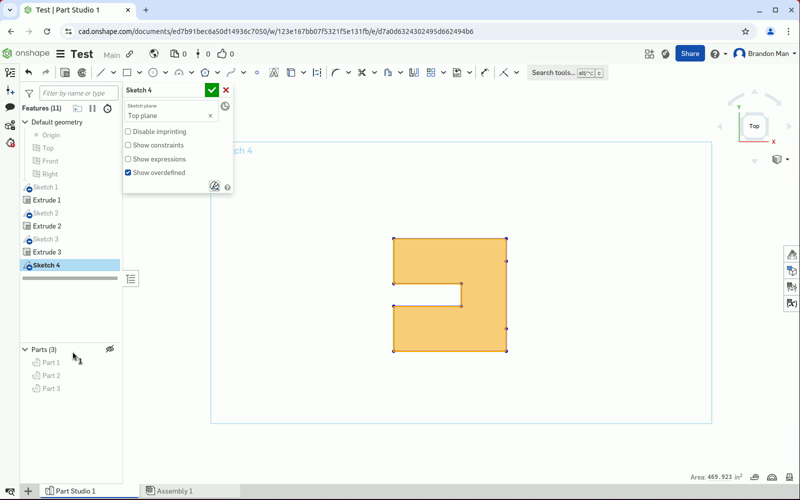
key(shift+y)
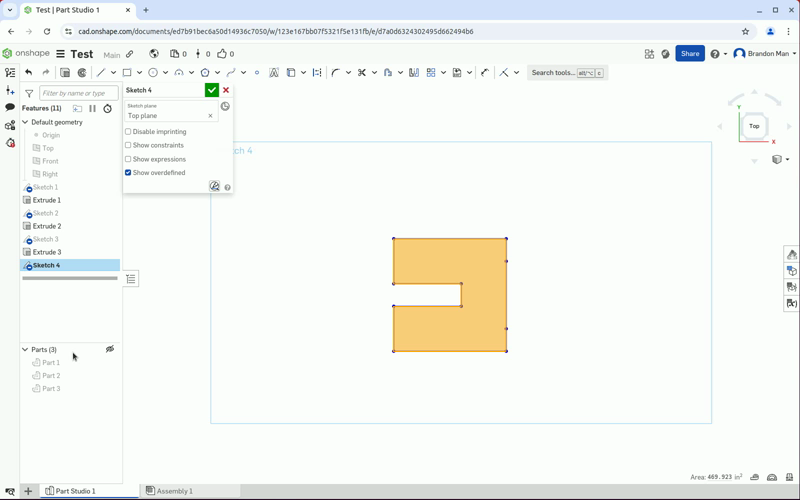
key(shift+e)
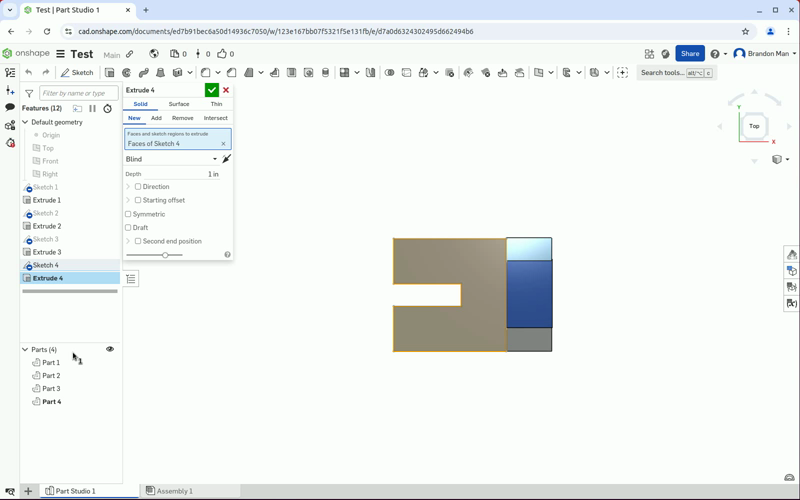
mouse_move(143, 106)
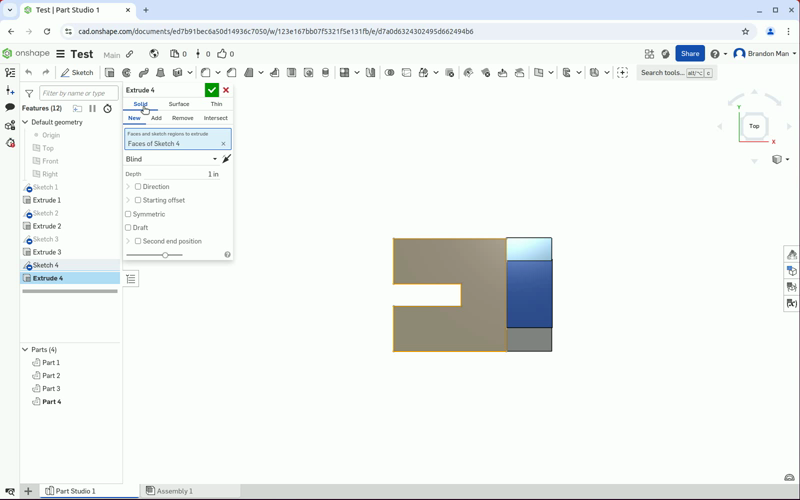
click(143, 106)
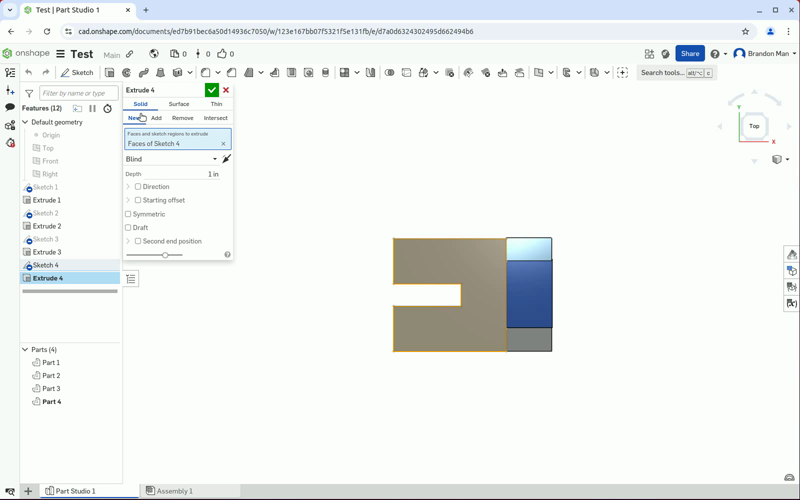
mouse_move(137, 120)
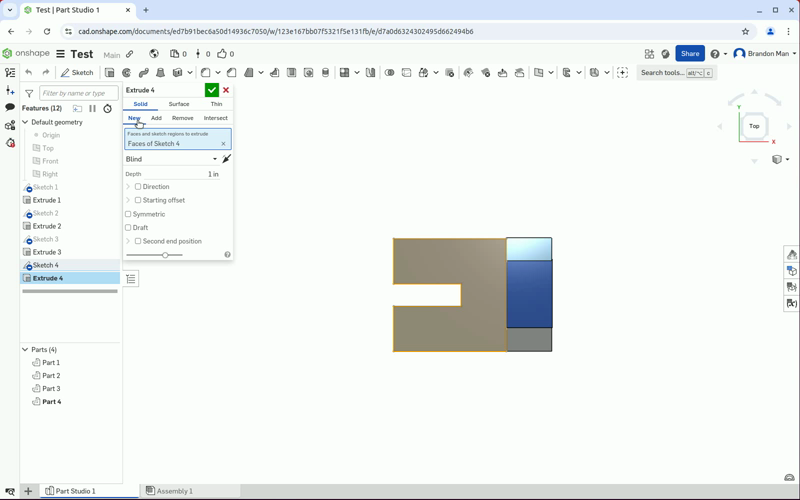
click(137, 120)
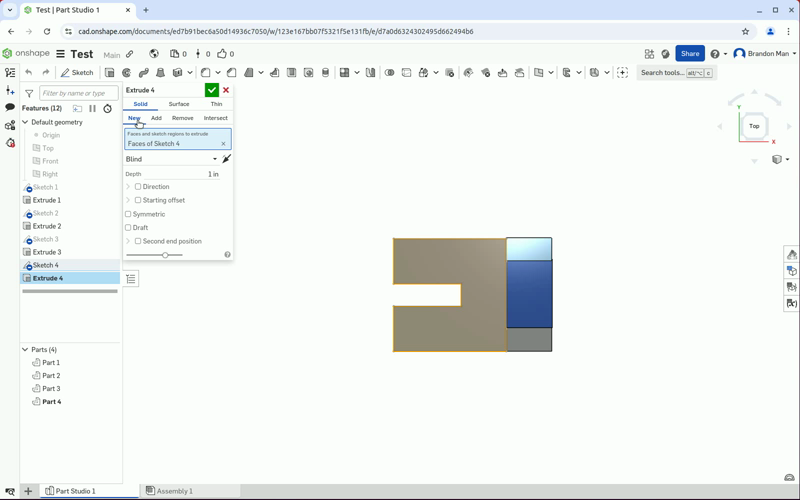
key(tab, 4)
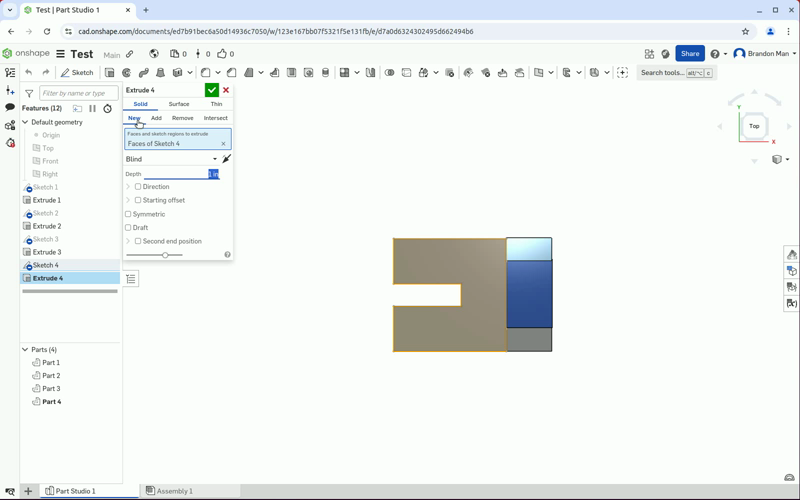
text(9.147)
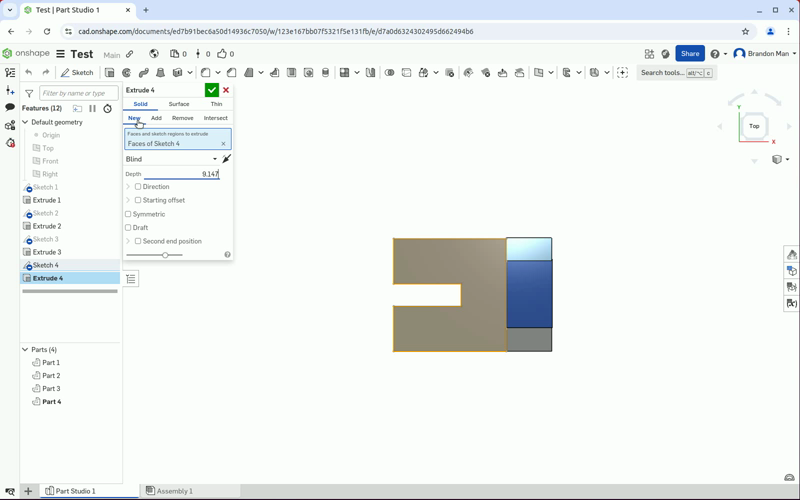
key(enter)
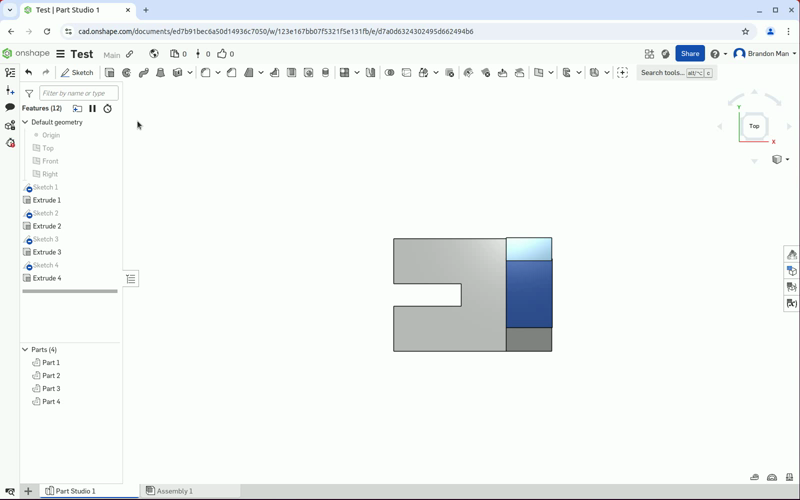
key(shift+h)
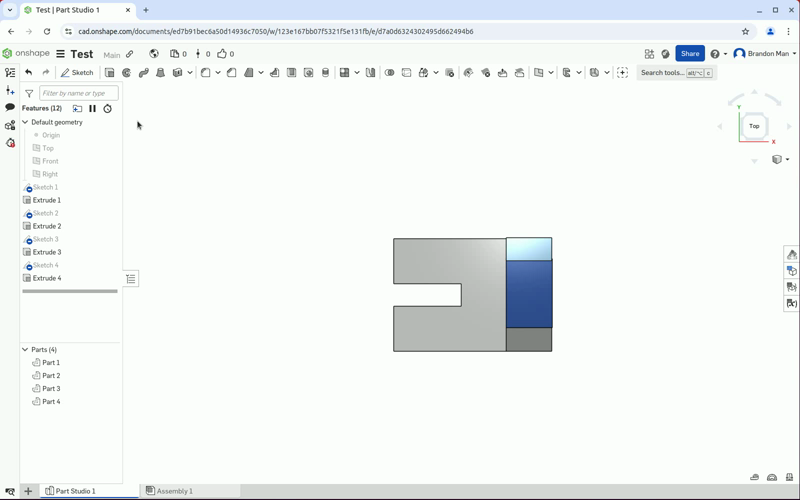
key(shift+h)
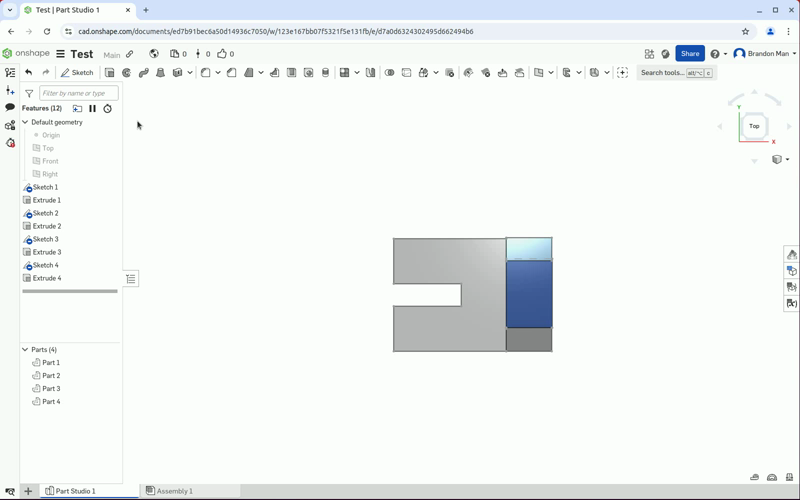
key(shift+7)
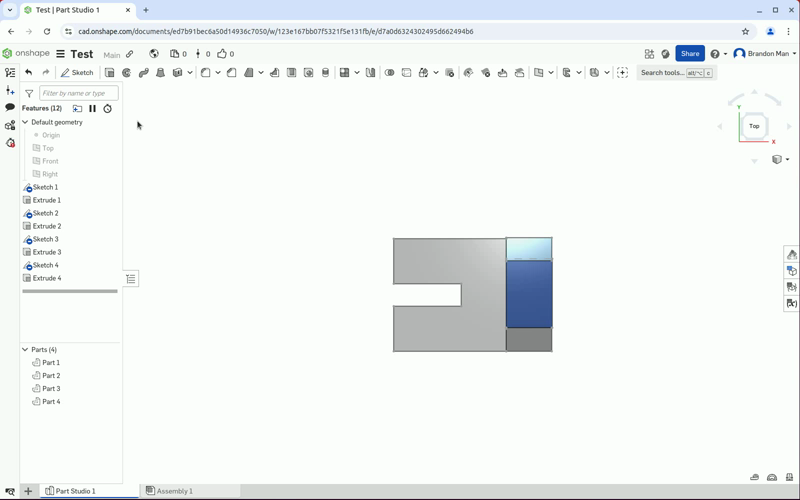
key(up, 3)
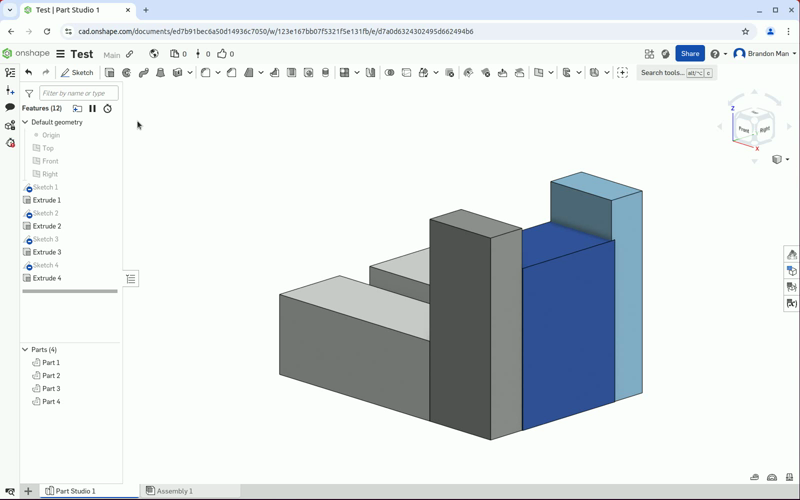
key(left, 3)
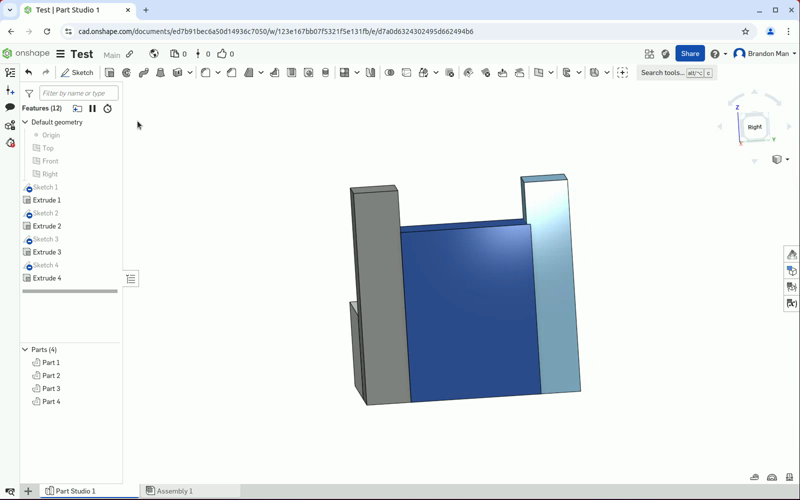
key(right, 3)
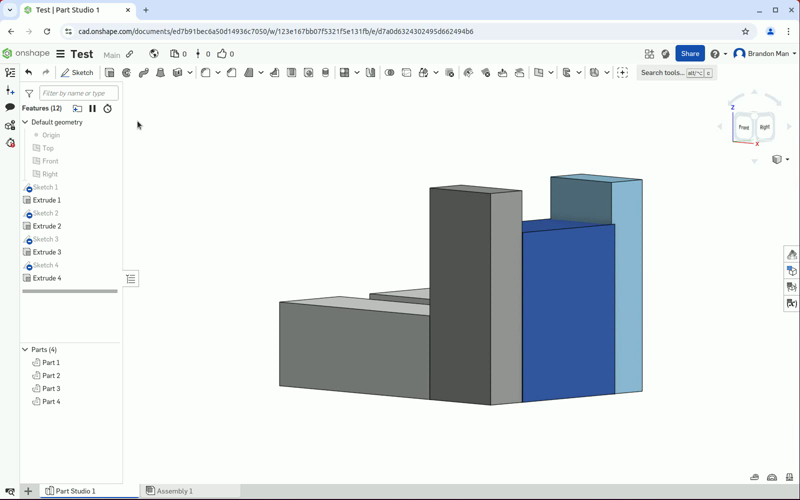
key(down, 3)
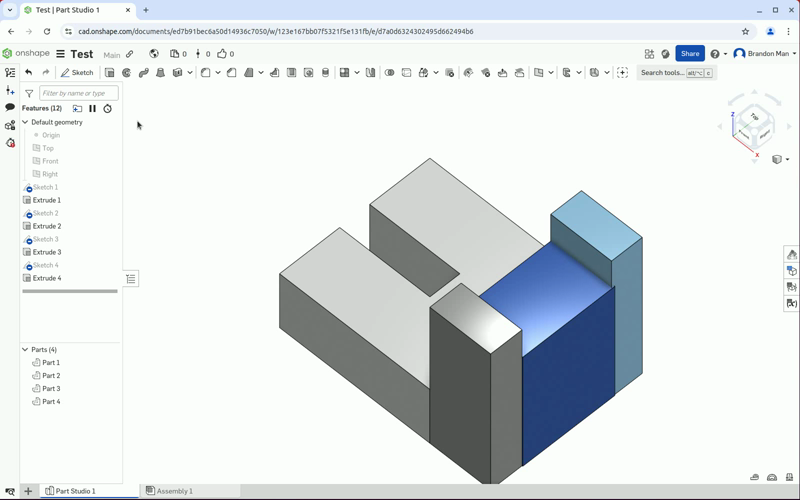
mouse_move(73, 189)
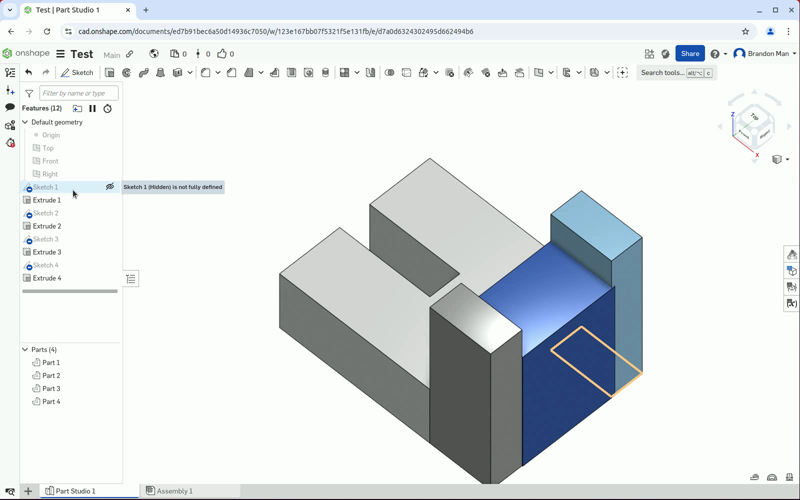
click(73, 189)